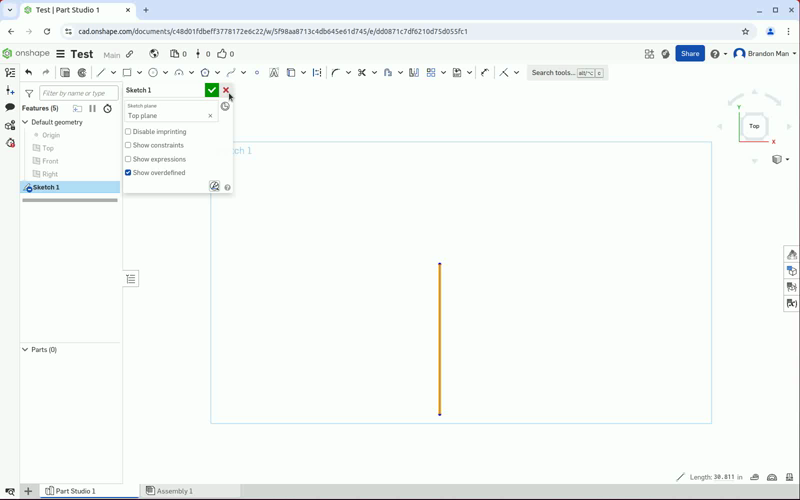
key(shift+h)
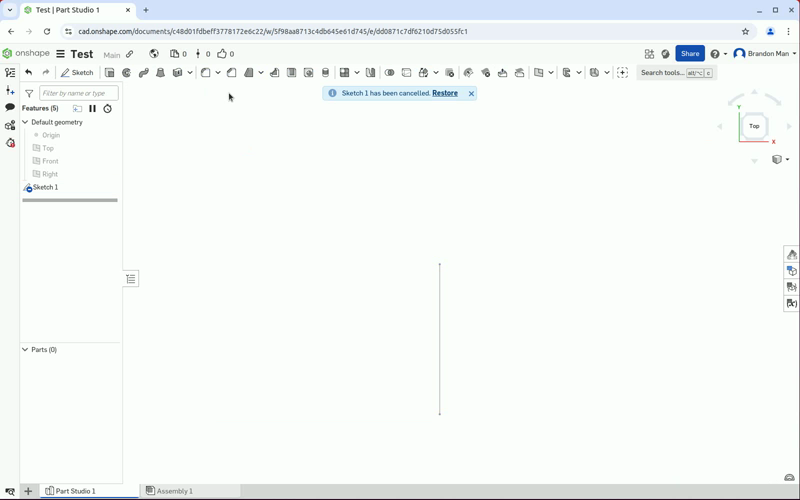
key(shift+s)
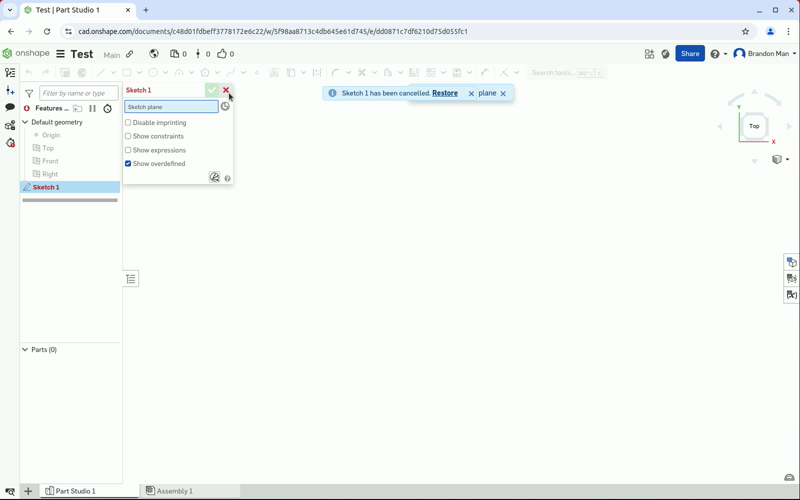
mouse_move(73, 150)
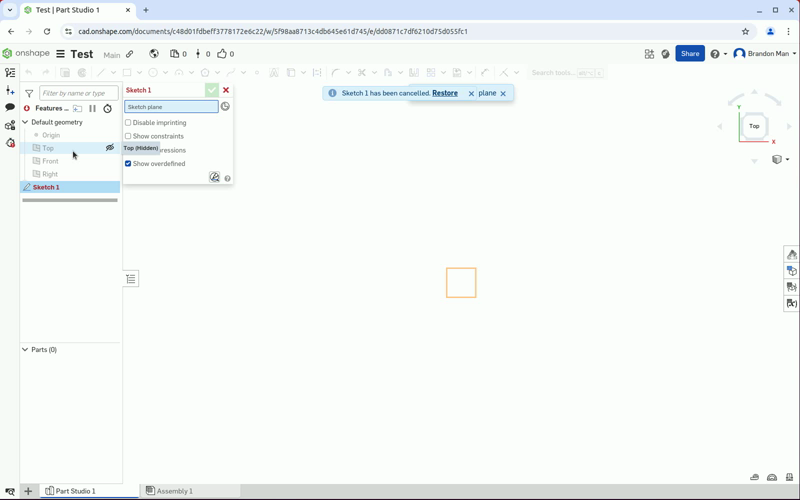
click(73, 150)
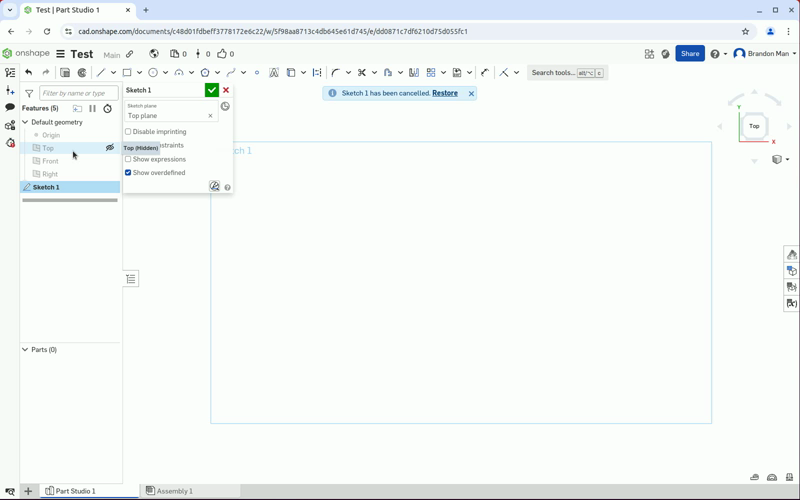
mouse_move(73, 352)
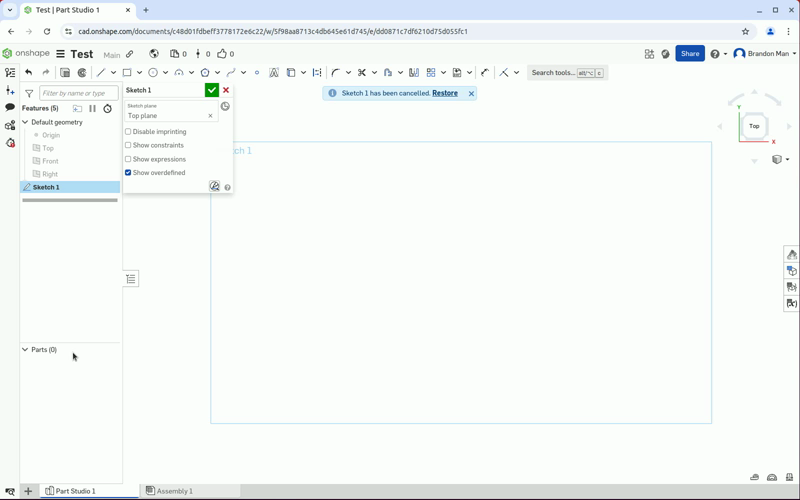
key(y)
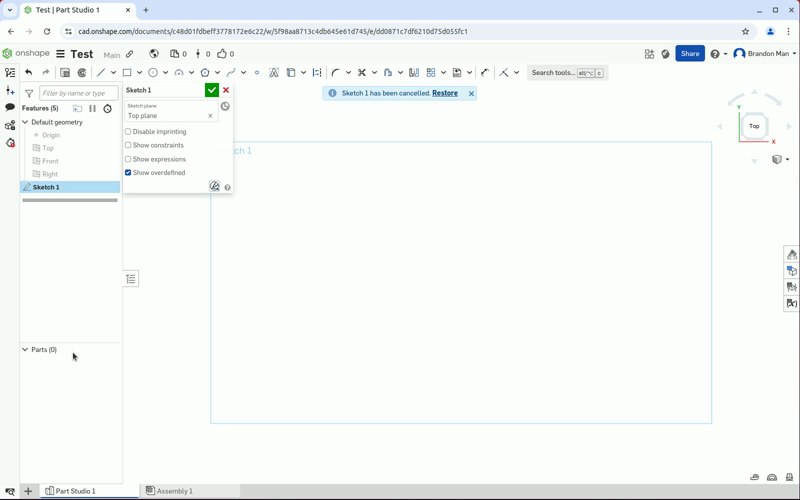
key(l)
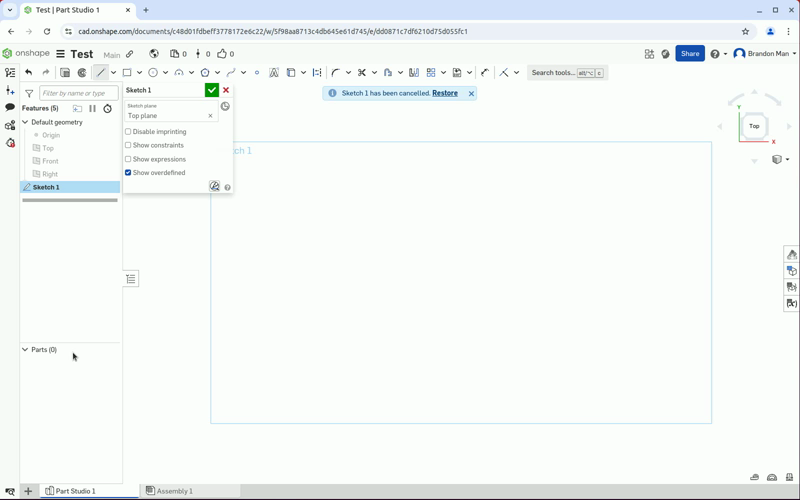
key_down(shift)
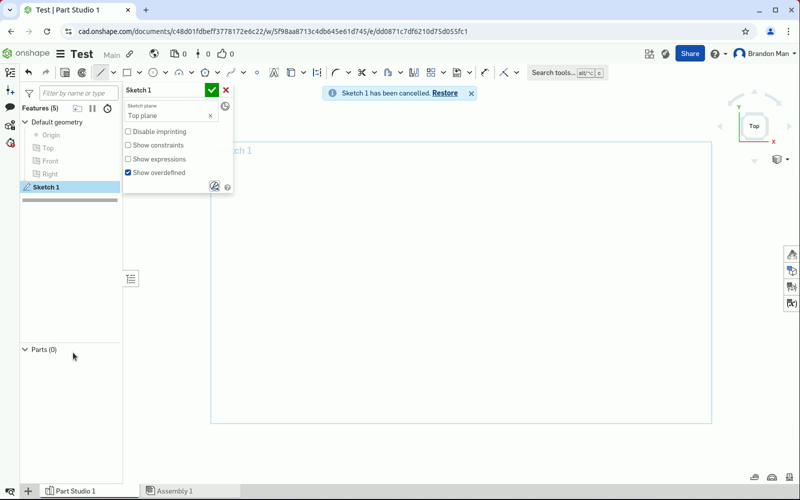
mouse_move(349, 334)
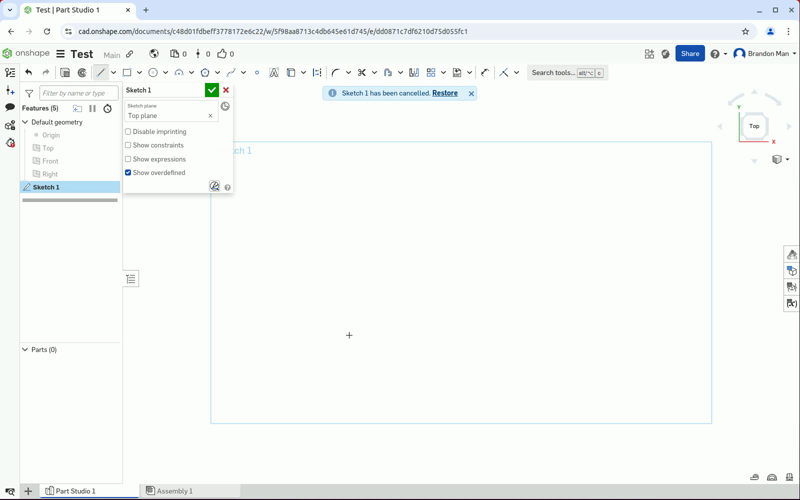
click(349, 334)
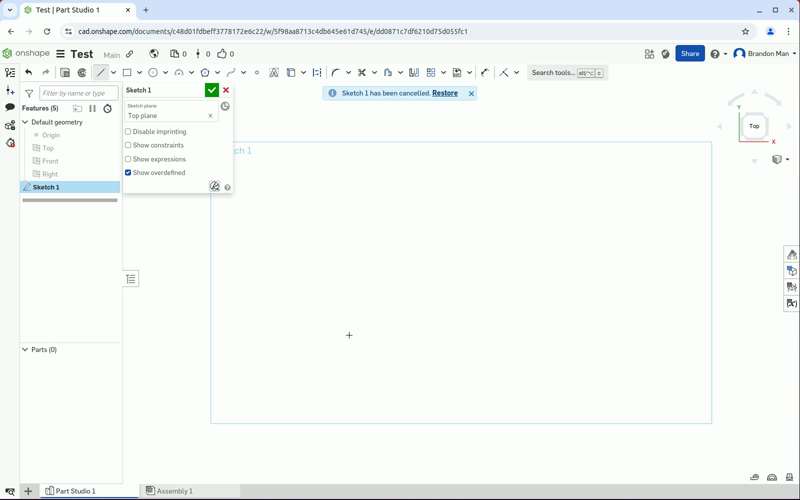
key_up(shift)
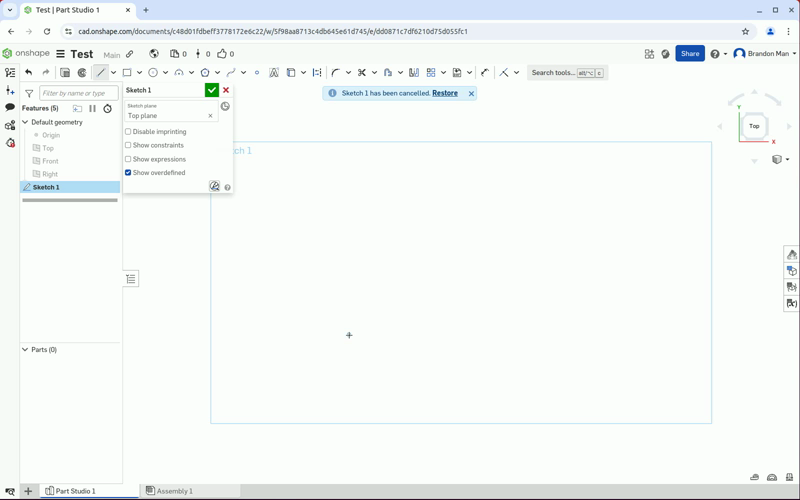
key_down(shift)
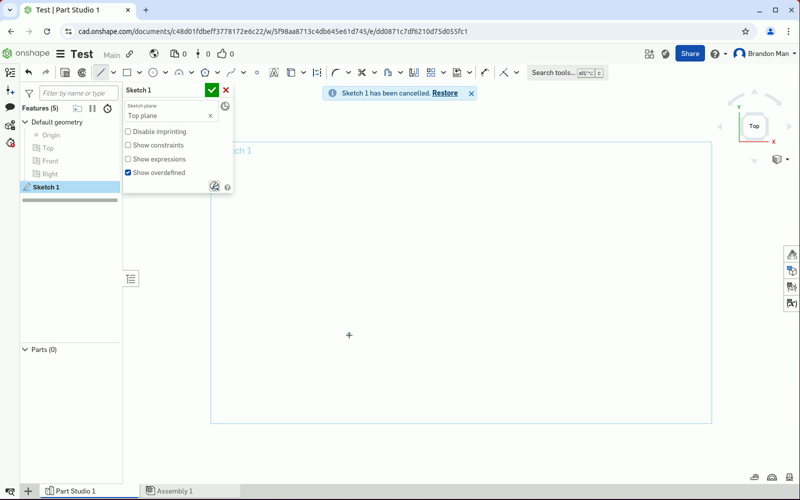
mouse_move(379, 334)
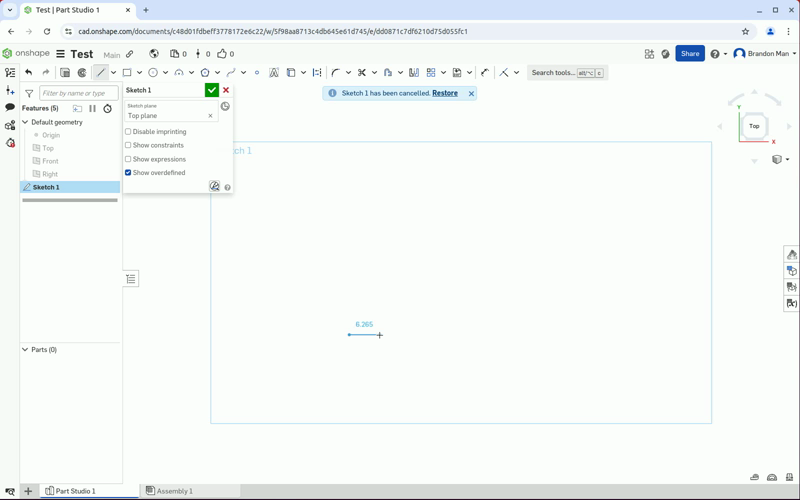
mouse_move(404, 334)
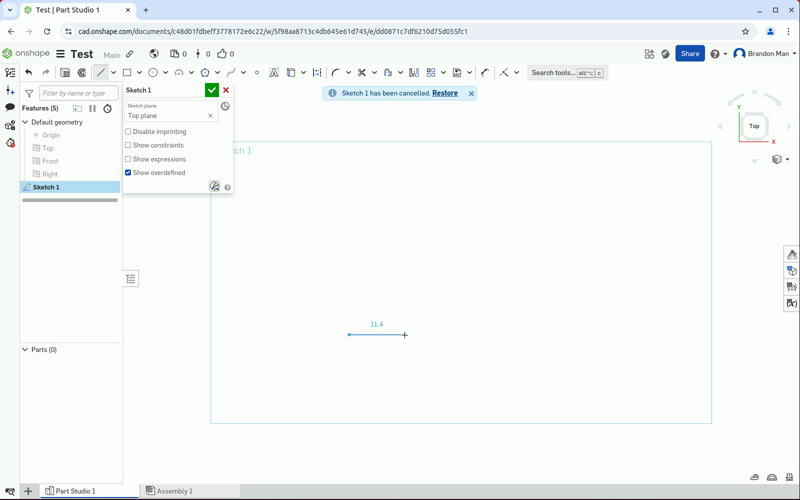
click(404, 334)
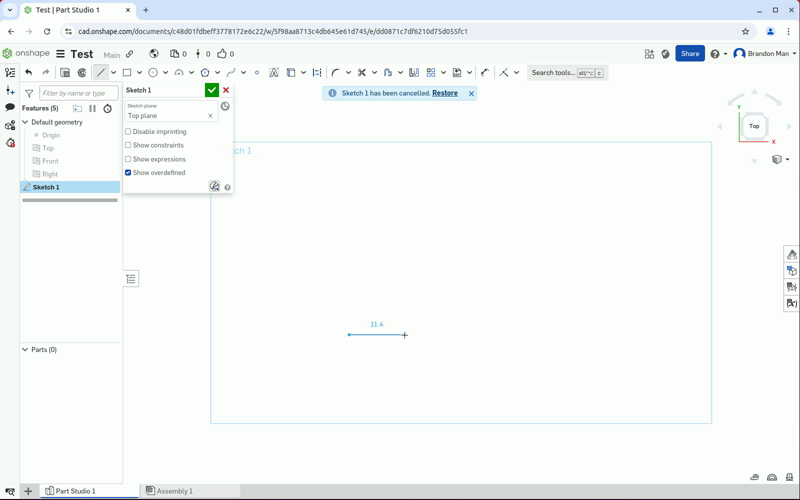
key_up(shift)
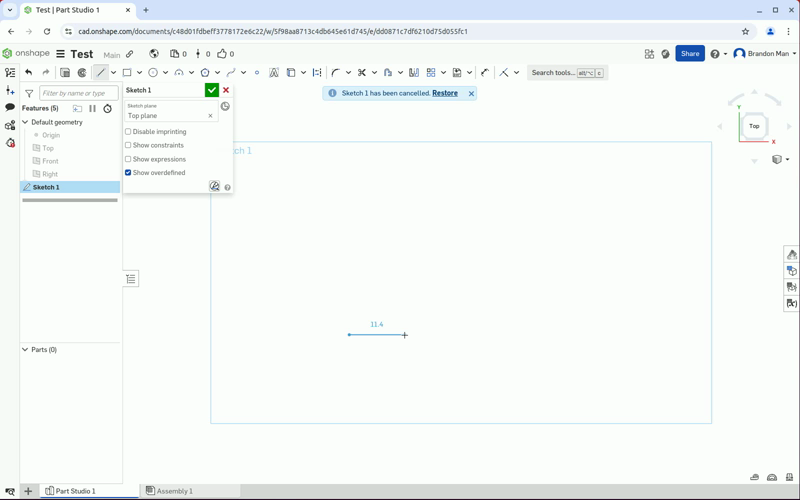
key_down(shift)
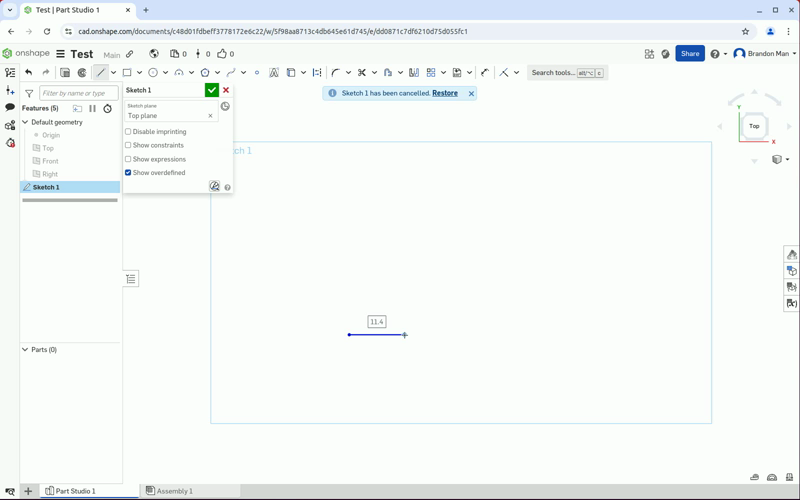
mouse_move(404, 219)
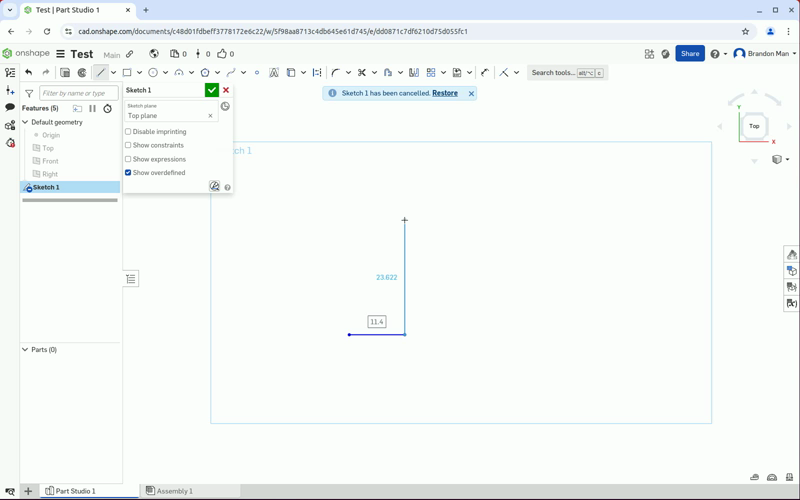
click(404, 219)
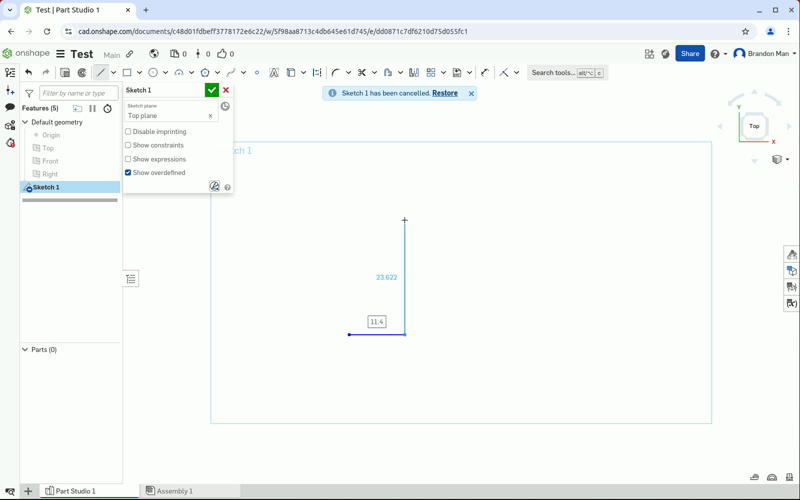
key_up(shift)
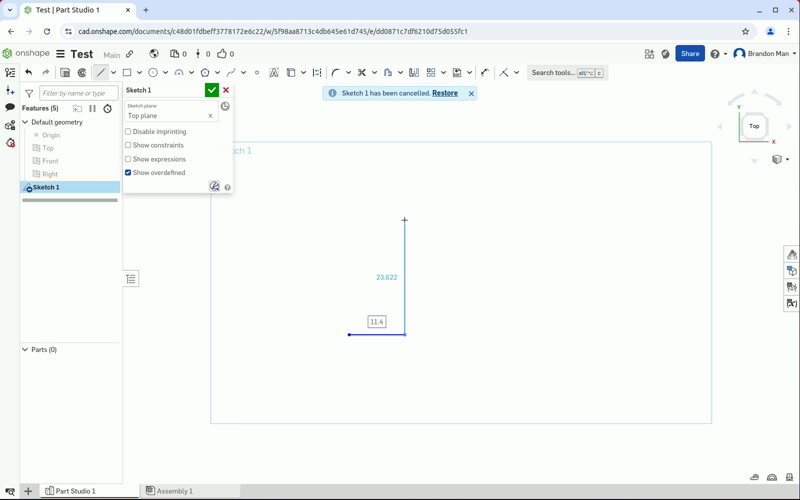
key_down(shift)
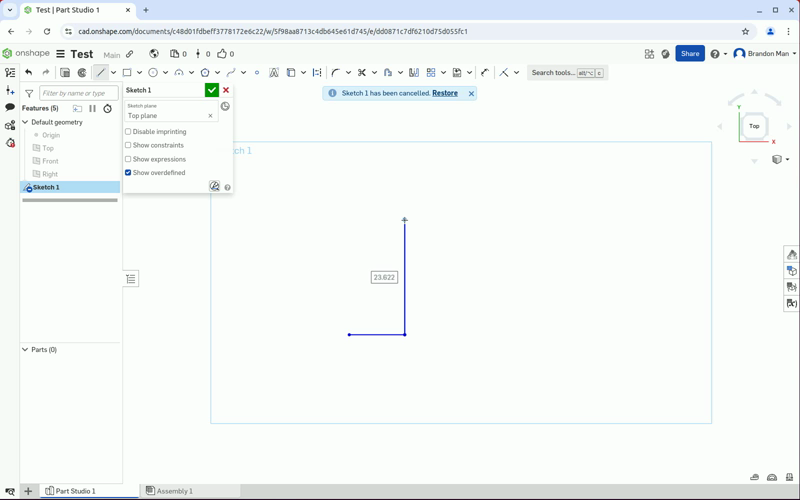
mouse_move(434, 219)
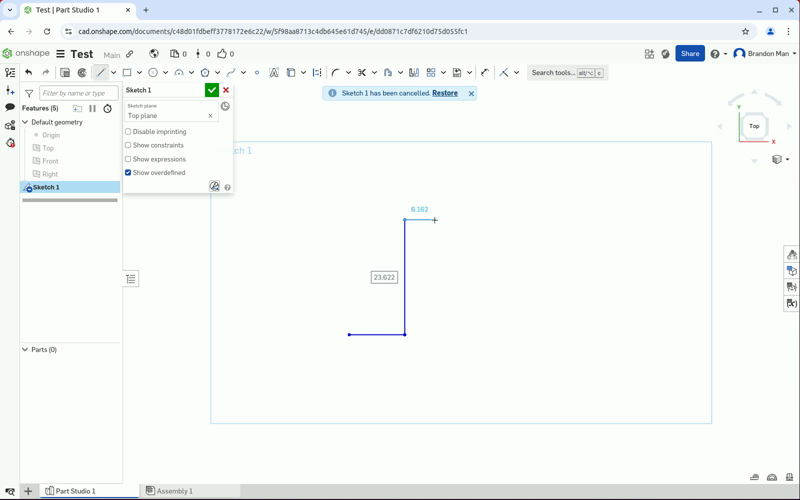
mouse_move(349, 219)
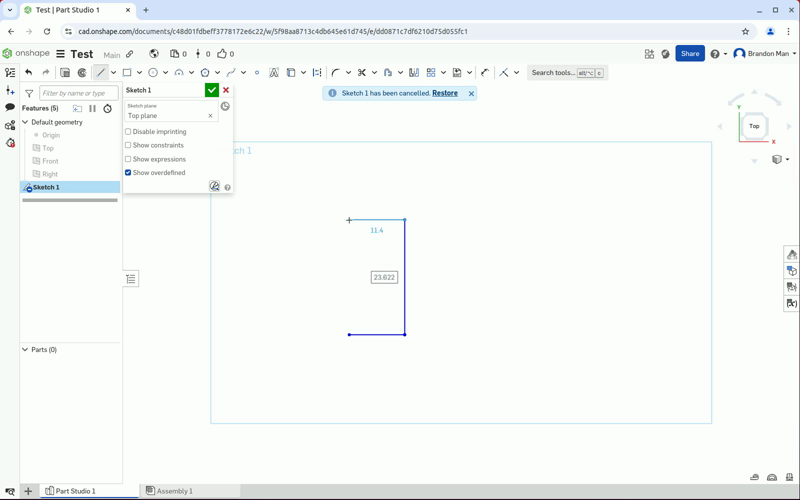
click(349, 219)
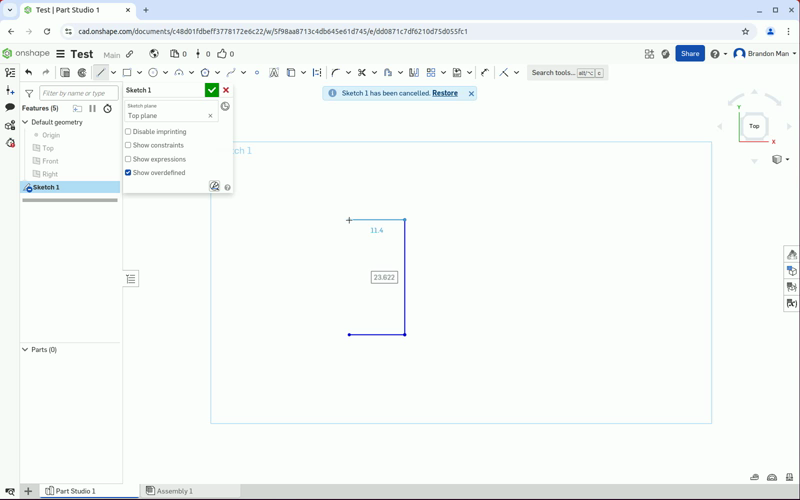
key_up(shift)
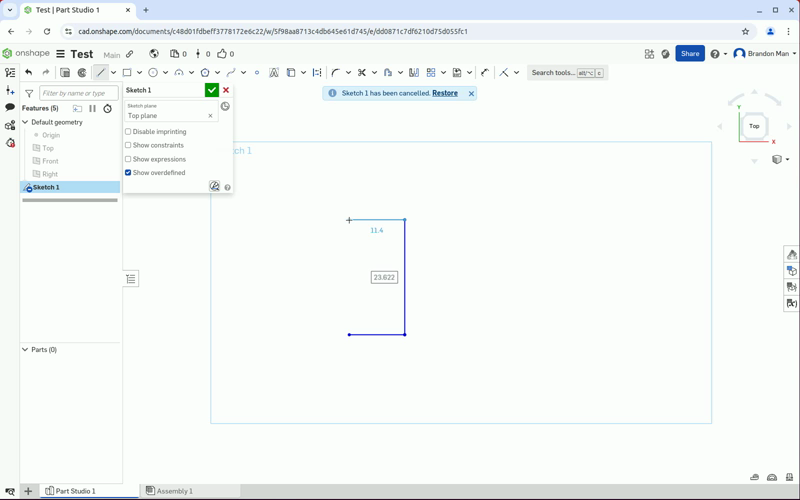
key_down(shift)
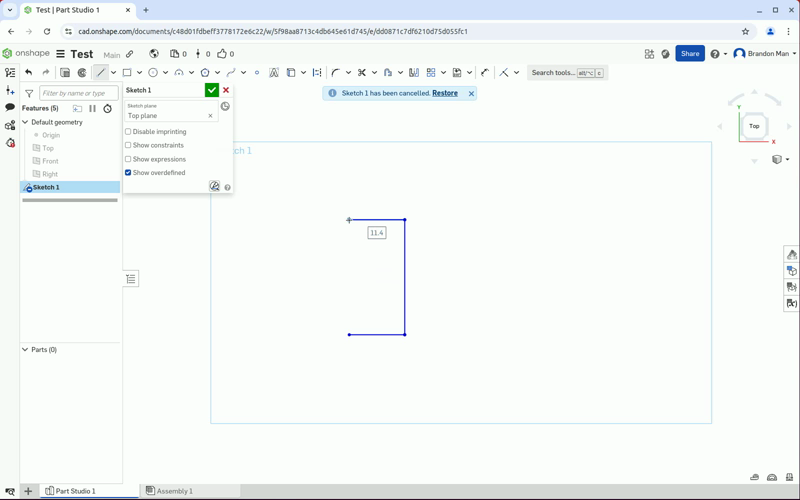
mouse_move(349, 334)
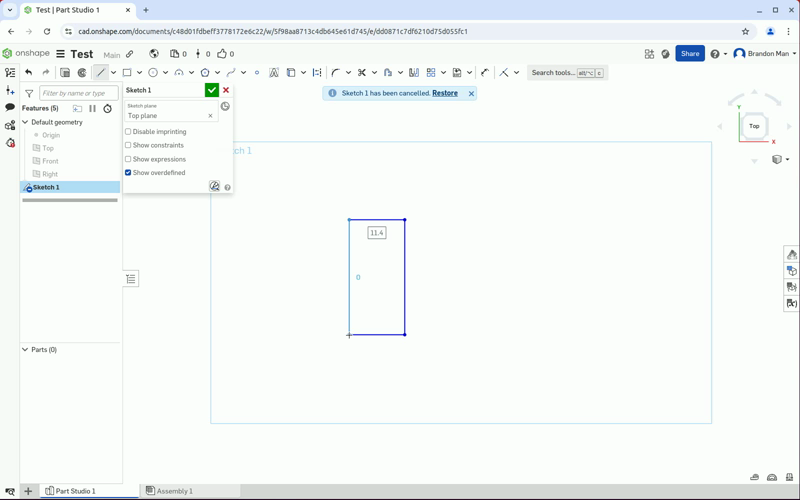
key_up(shift)
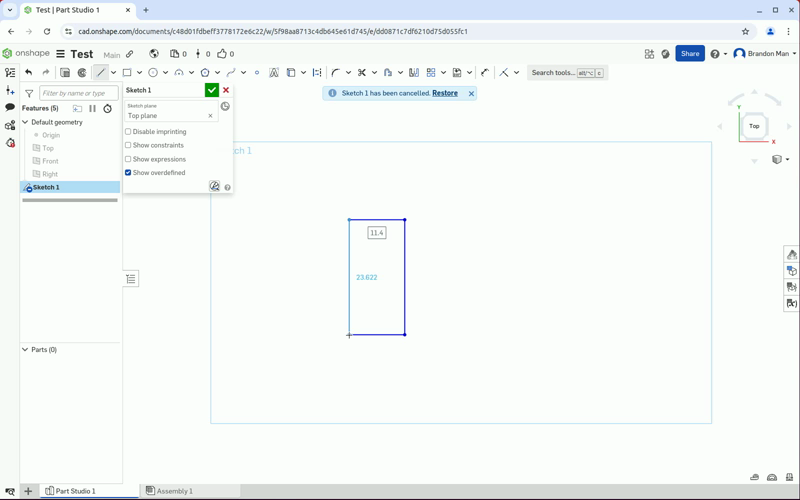
click(349, 334)
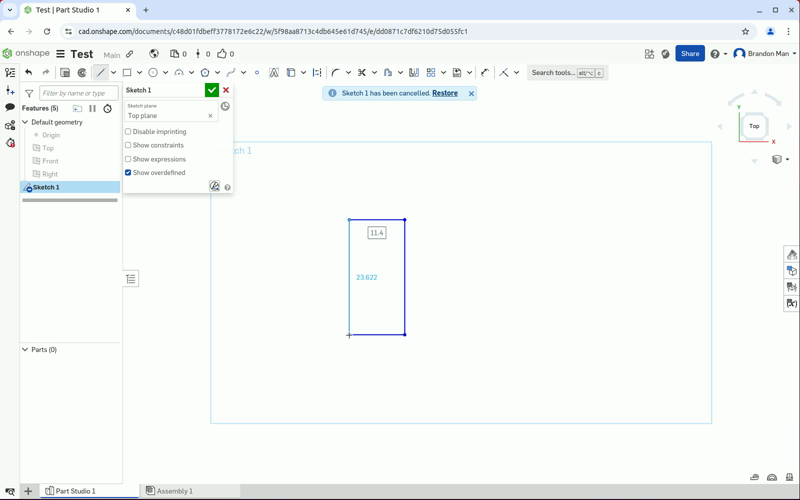
key(esc)
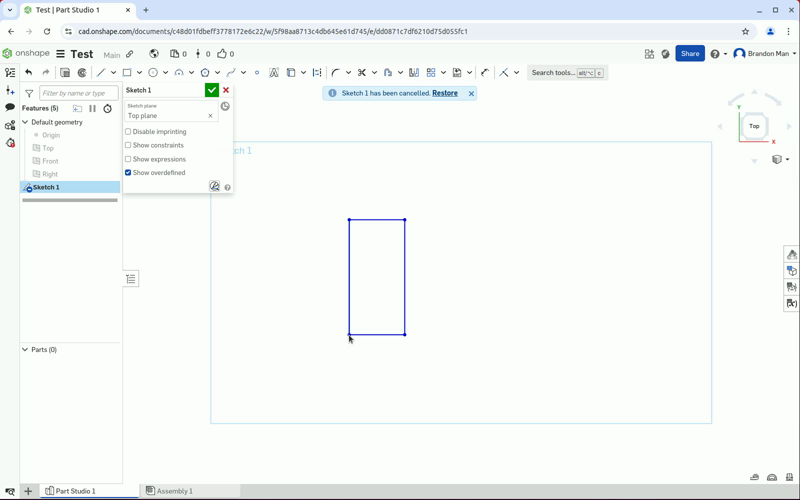
mouse_move(398, 301)
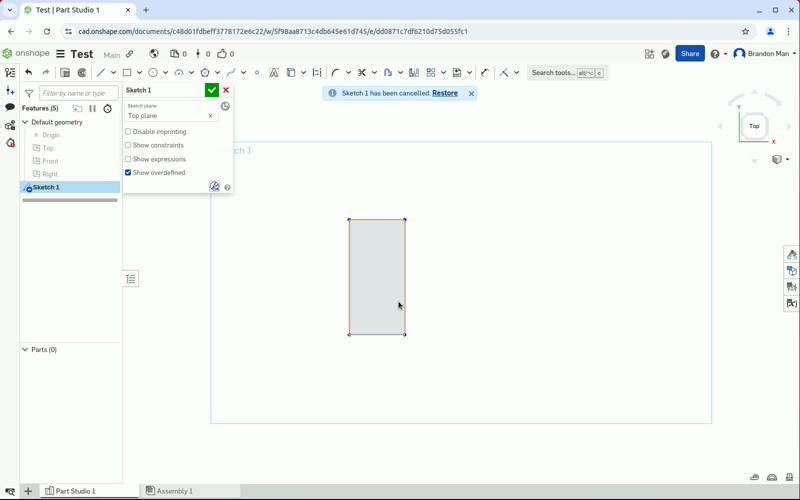
click(398, 301)
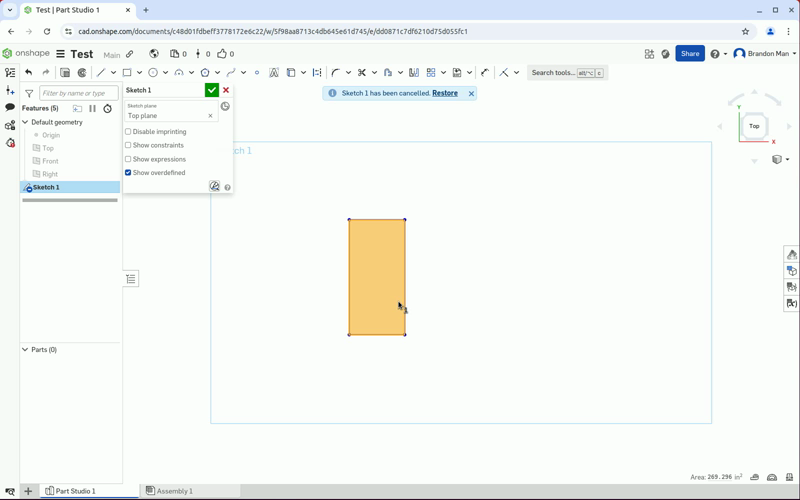
mouse_move(73, 352)
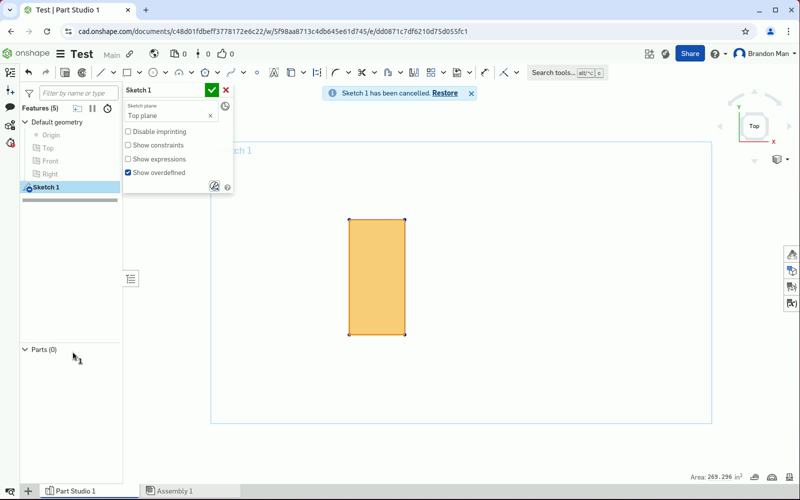
key(shift+y)
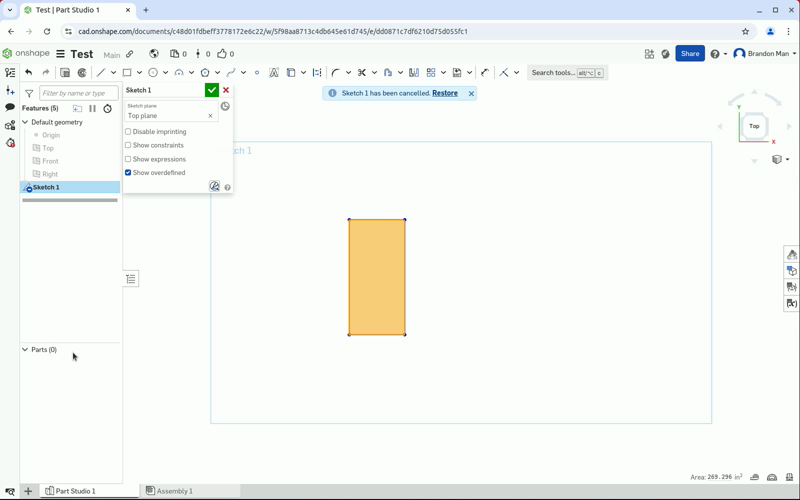
key(shift+e)
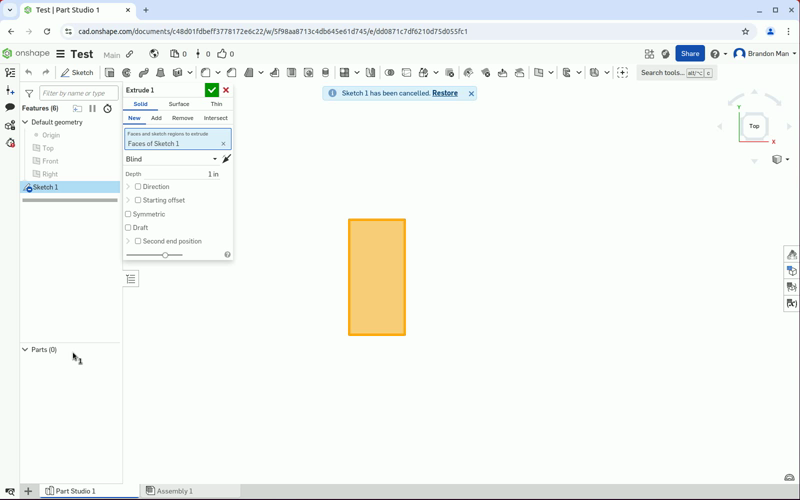
mouse_move(143, 106)
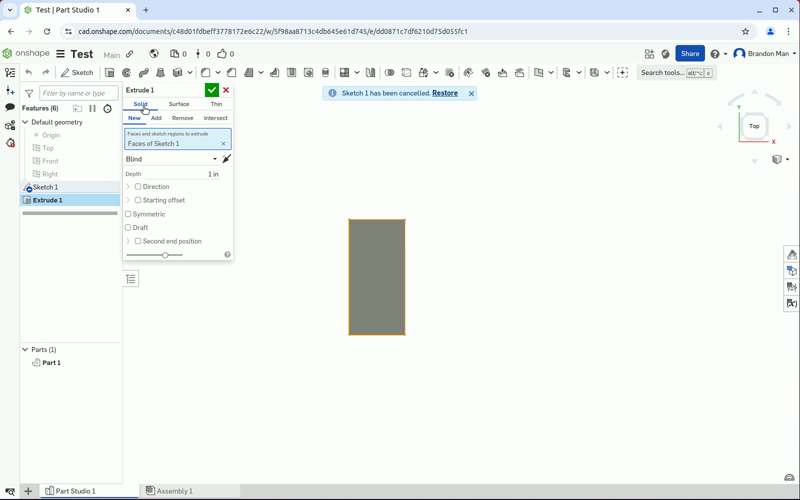
click(143, 106)
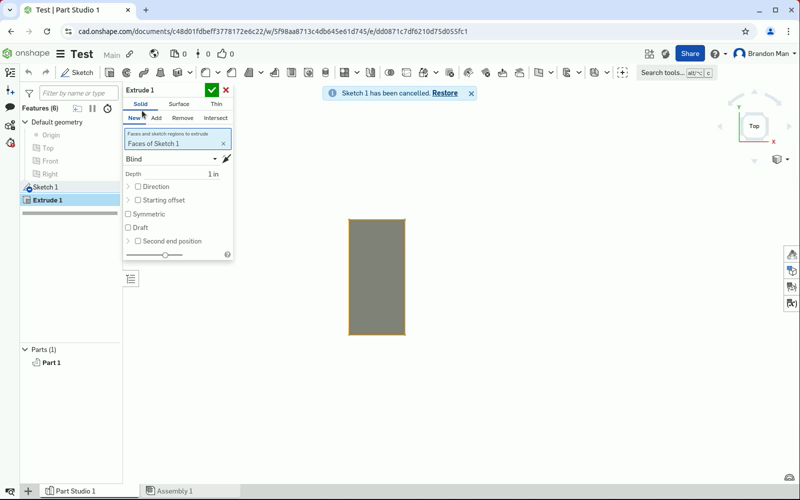
mouse_move(137, 120)
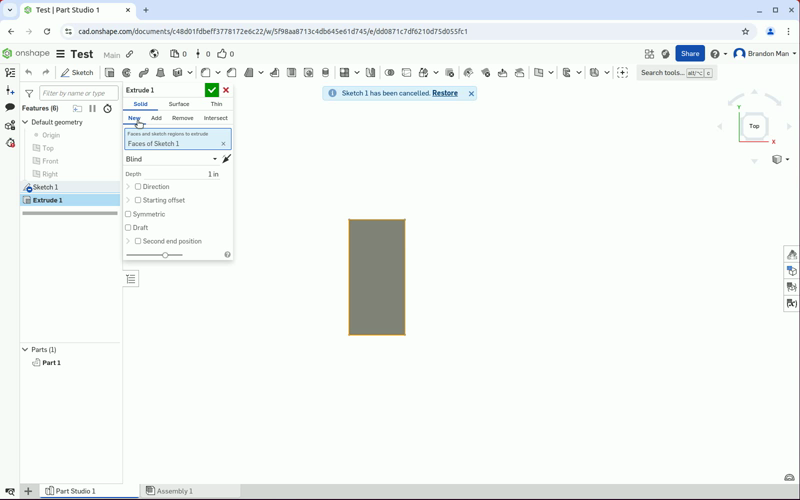
click(137, 120)
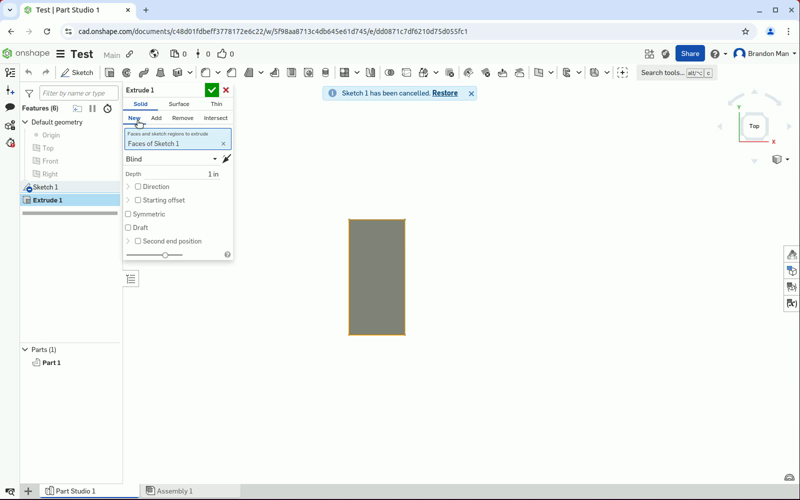
key(tab, 4)
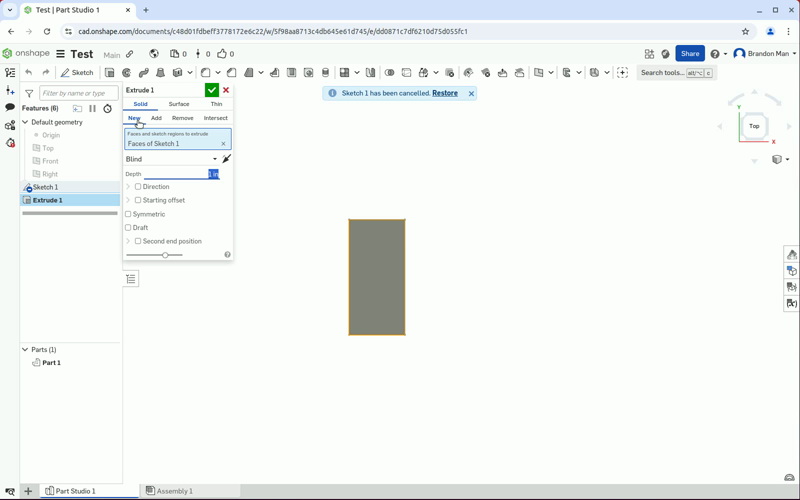
text(7.221)
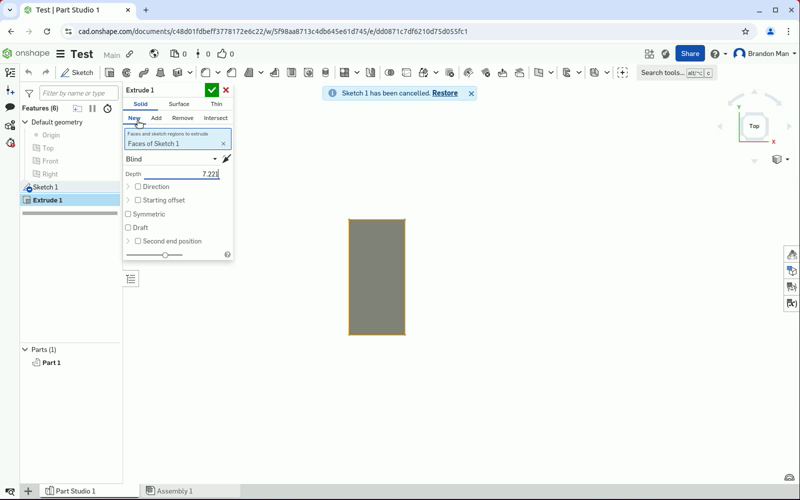
key(enter)
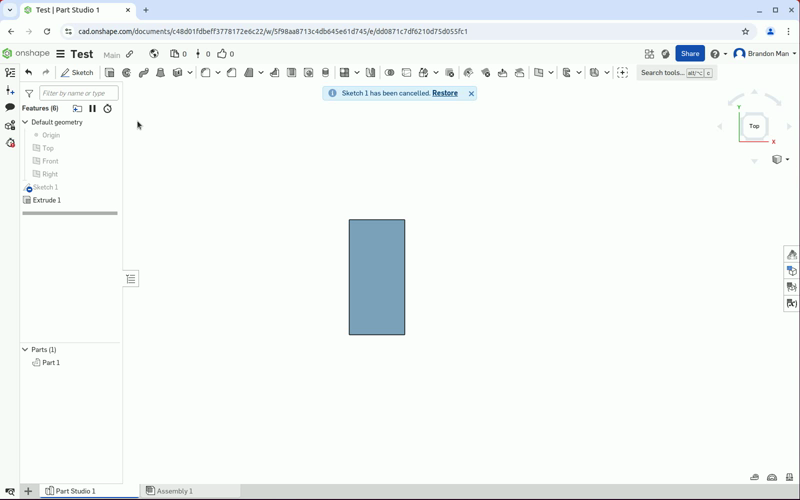
key(shift+h)
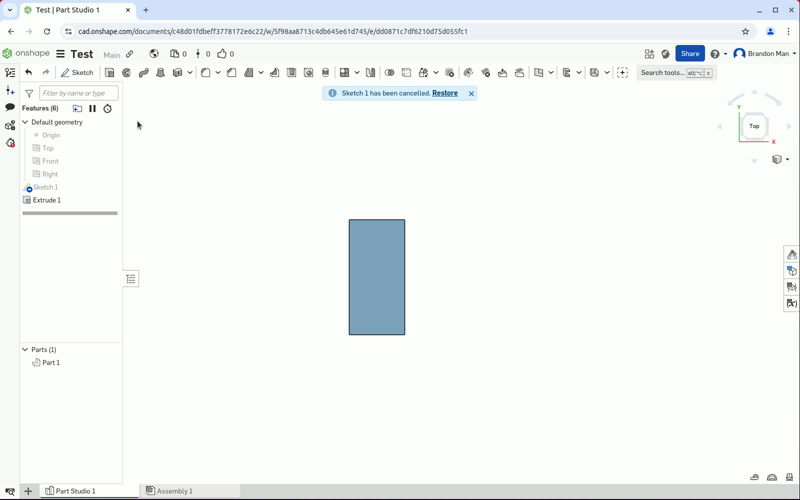
key(shift+h)
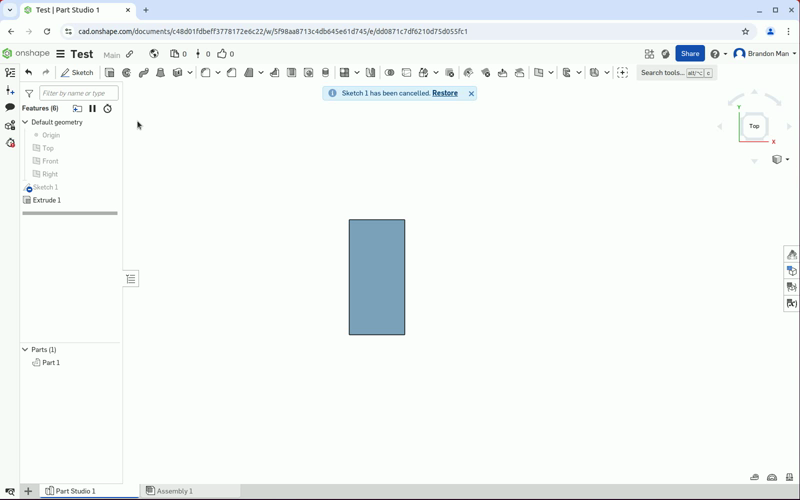
mouse_move(73, 189)
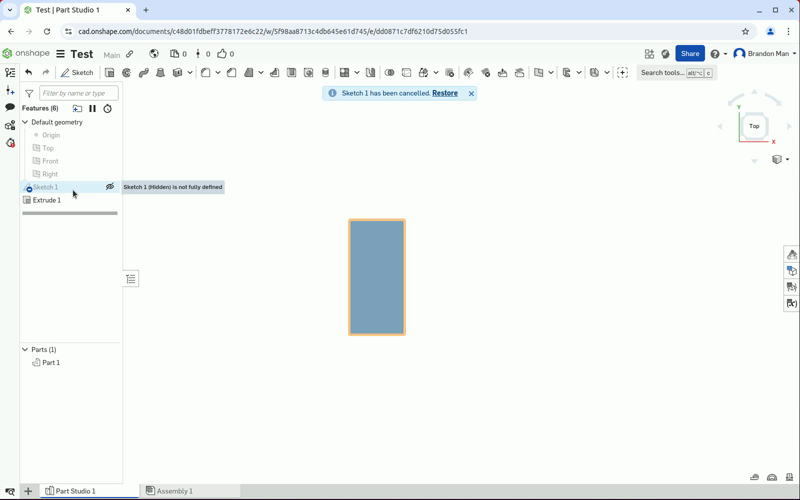
click(73, 189)
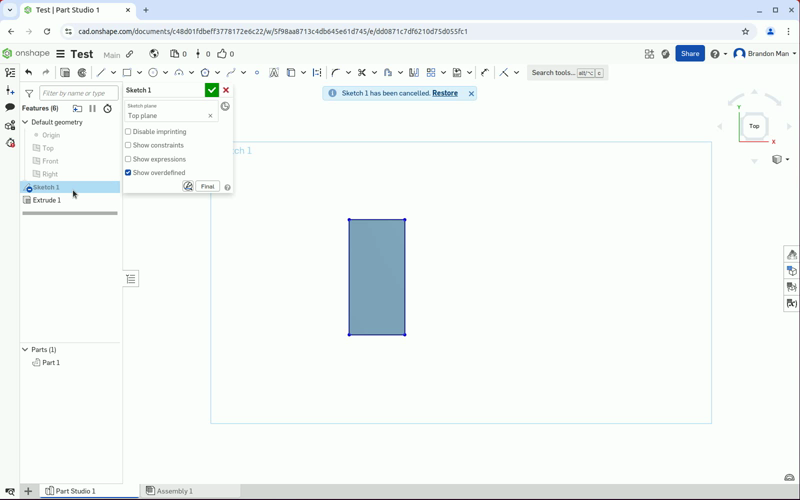
mouse_move(229, 92)
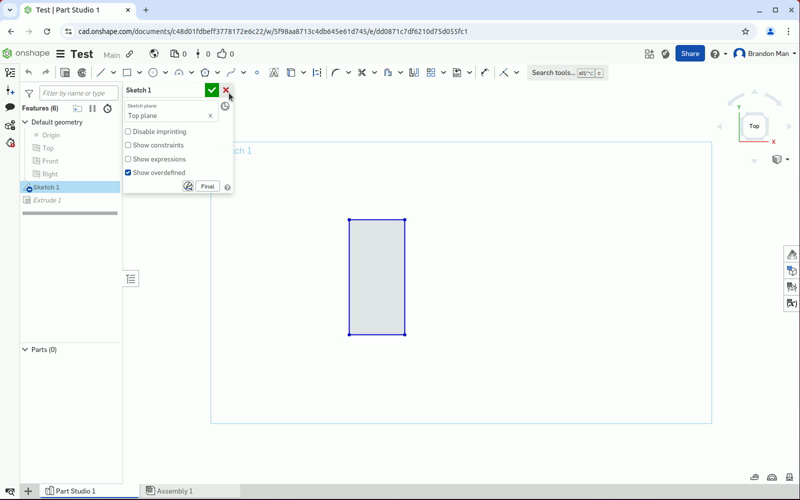
click(229, 92)
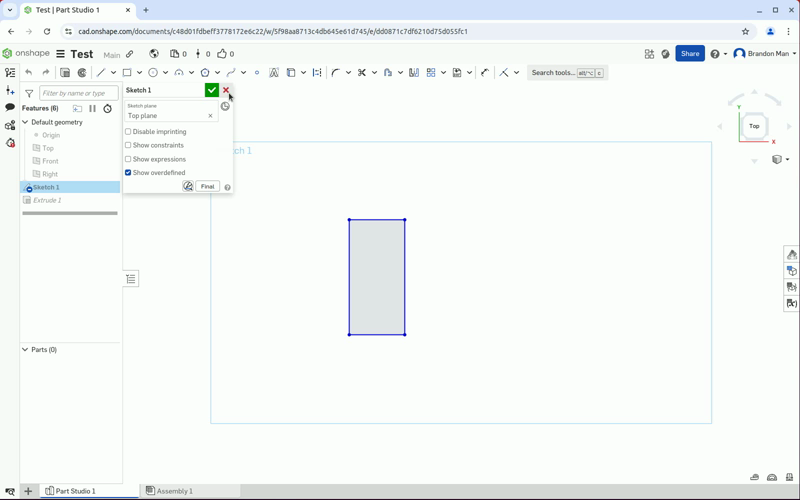
key(shift+s)
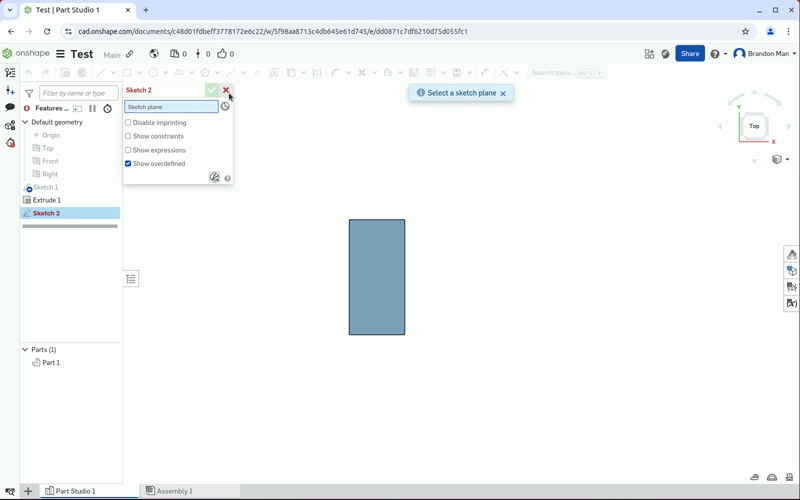
mouse_move(73, 150)
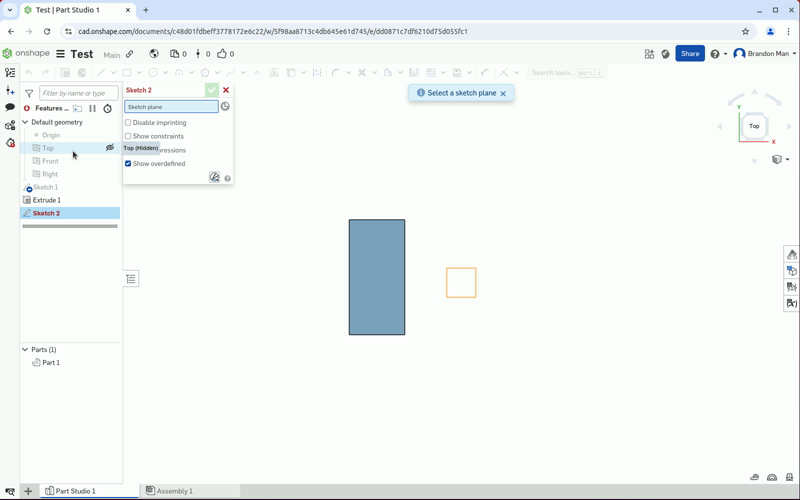
click(73, 150)
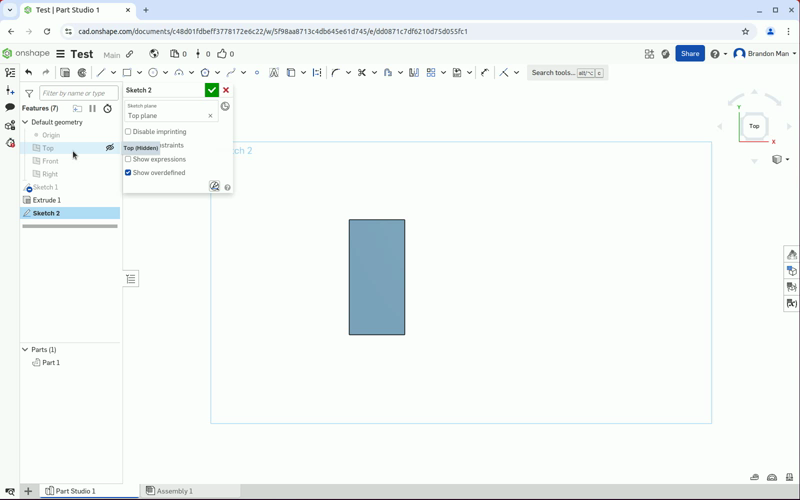
mouse_move(73, 352)
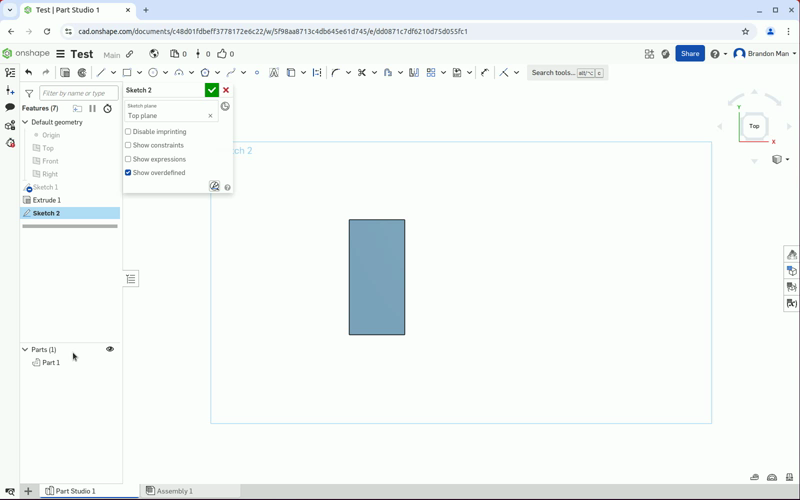
key(y)
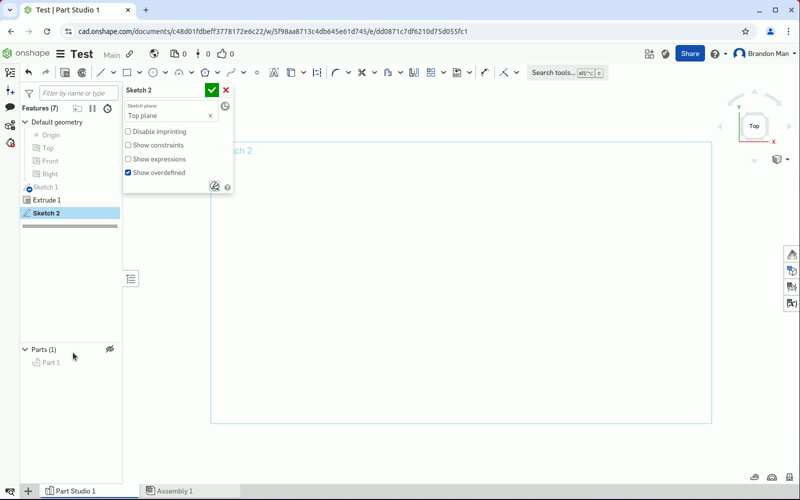
key(l)
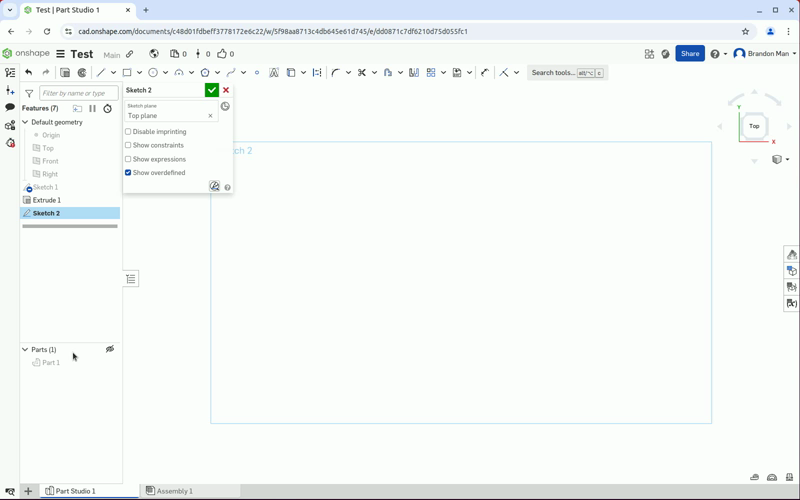
key_down(shift)
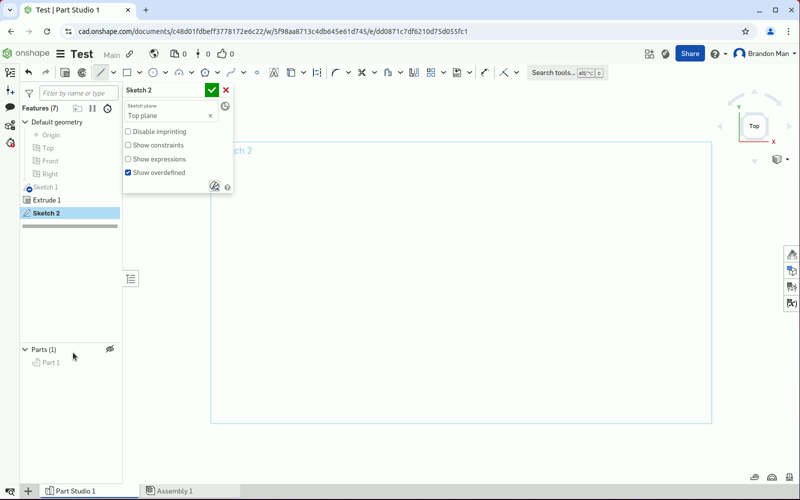
mouse_move(437, 275)
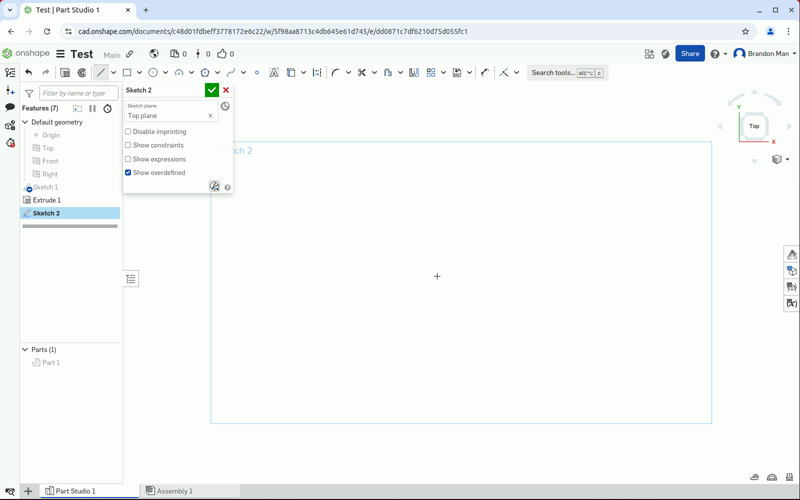
click(437, 275)
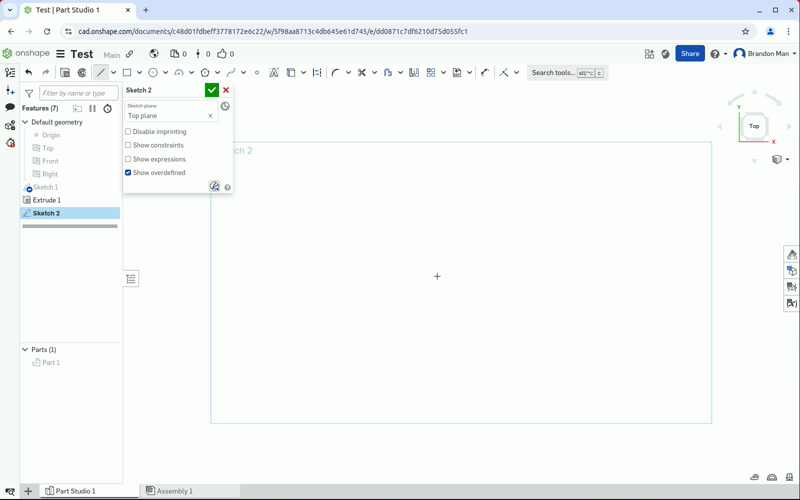
key_up(shift)
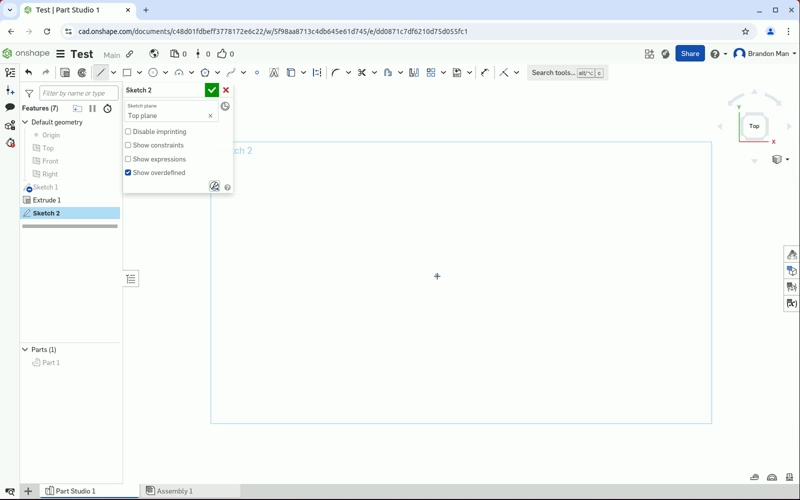
key_down(shift)
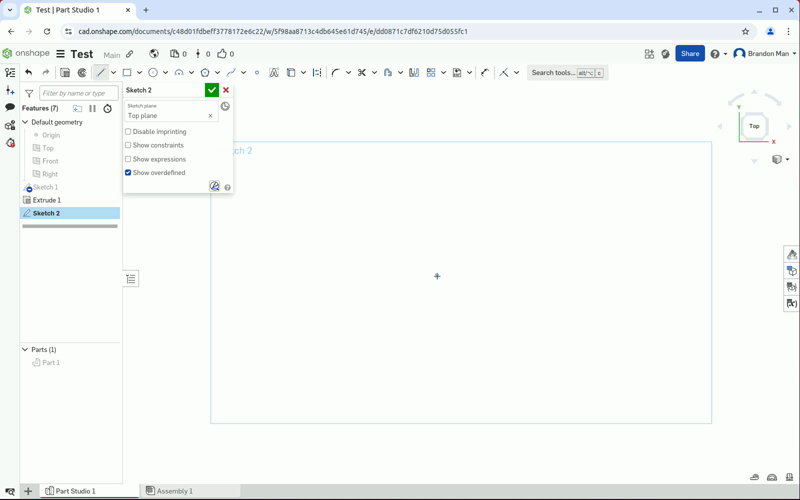
mouse_move(467, 275)
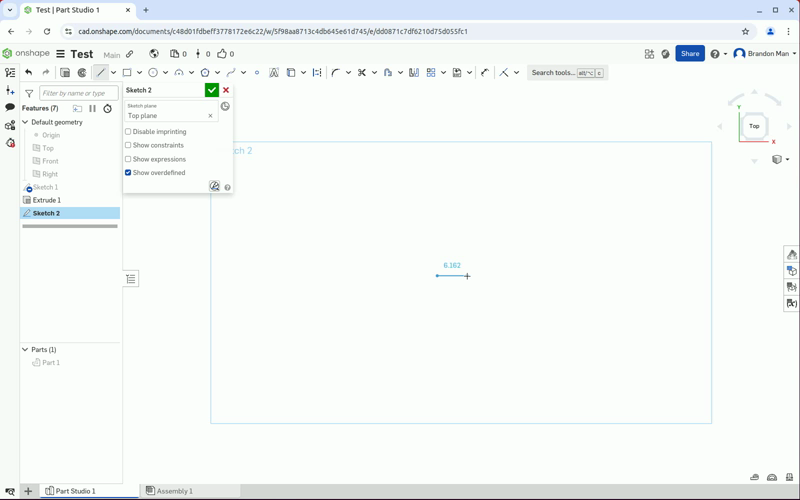
mouse_move(493, 275)
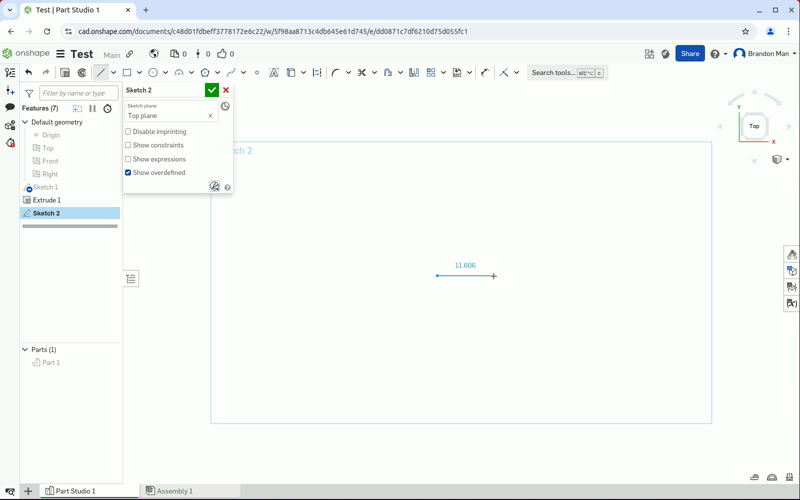
click(493, 275)
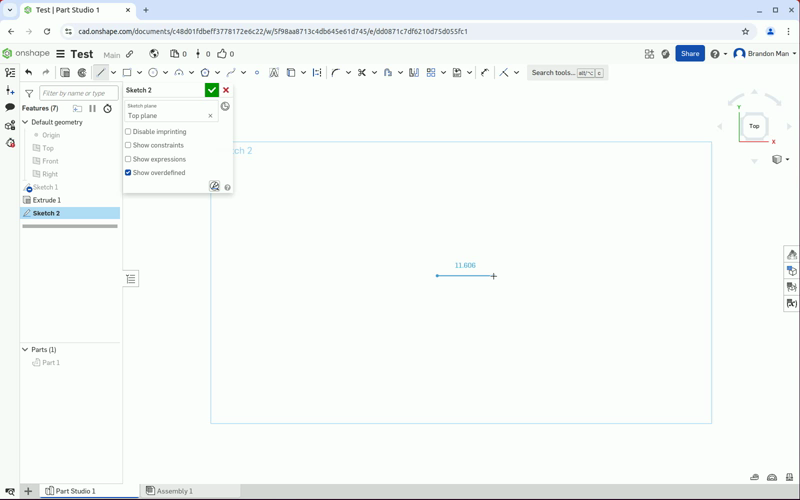
key_up(shift)
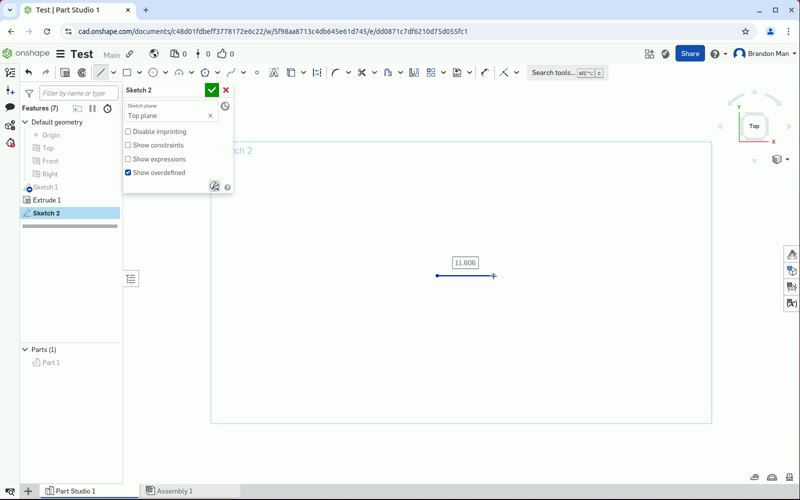
key_down(shift)
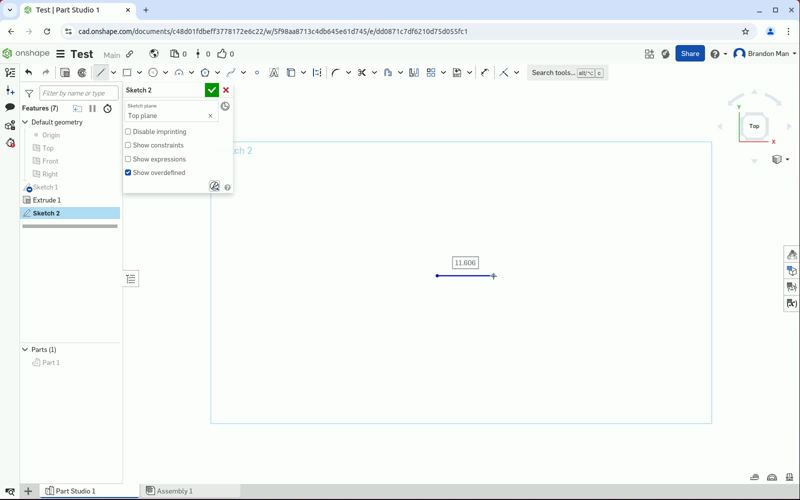
mouse_move(523, 275)
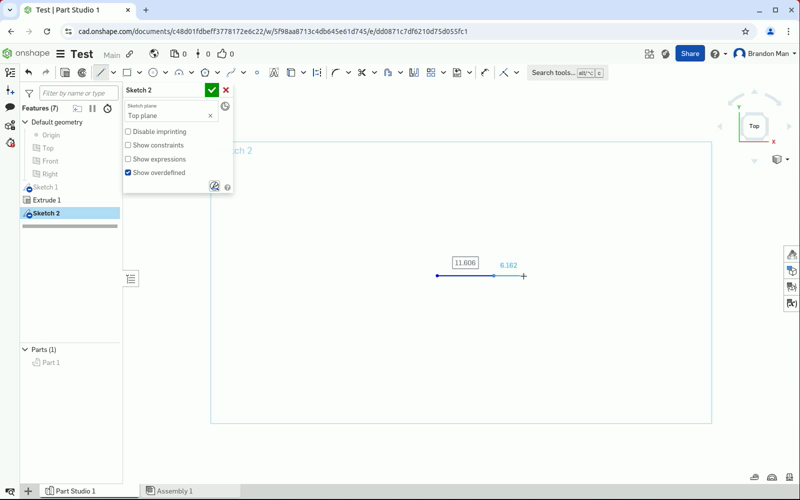
mouse_move(493, 217)
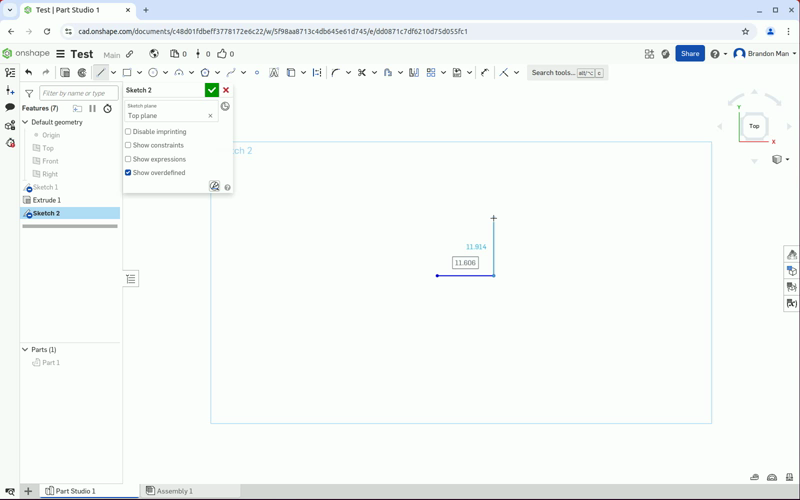
click(493, 217)
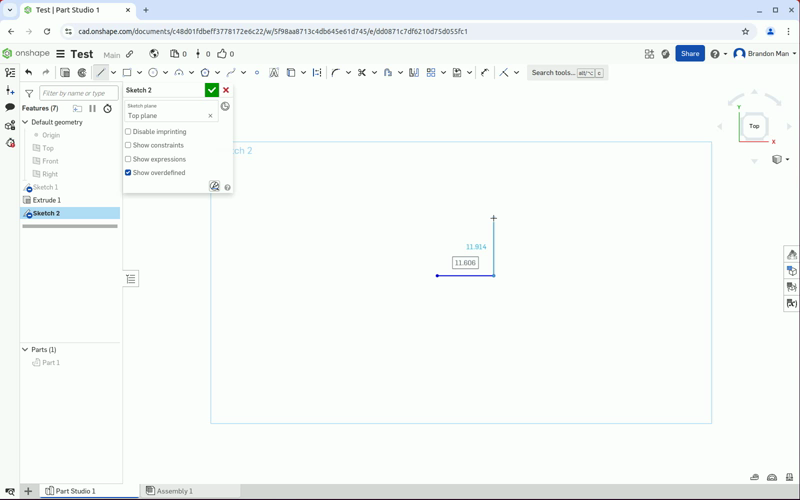
key_up(shift)
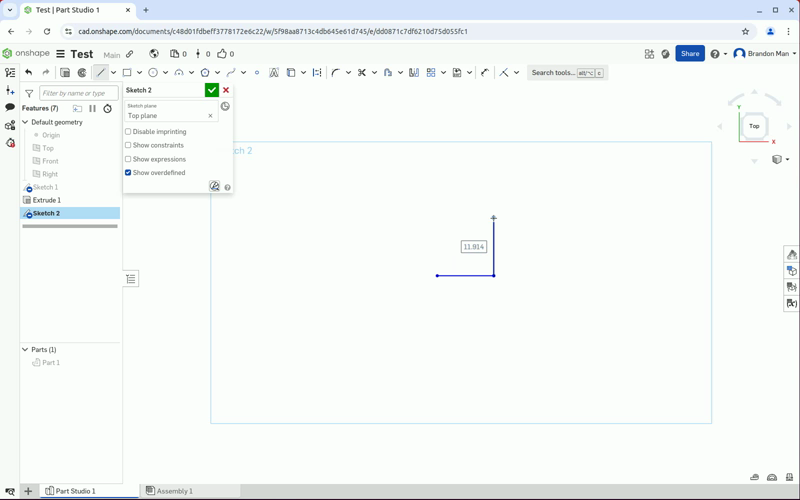
key_down(shift)
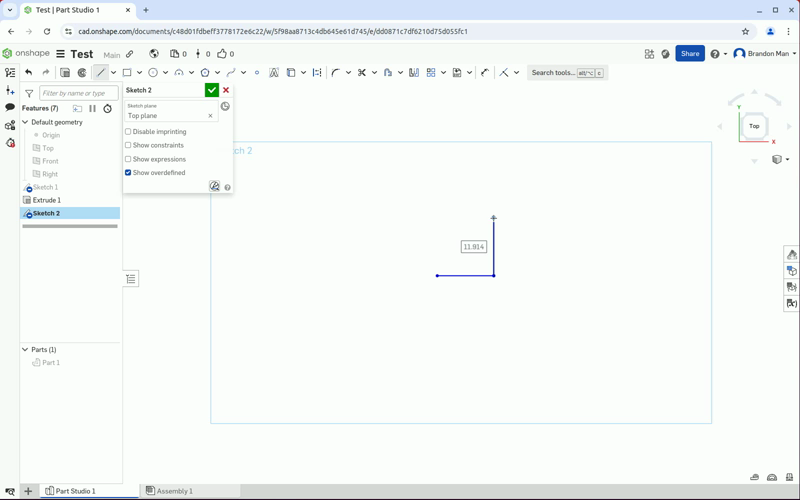
mouse_move(523, 217)
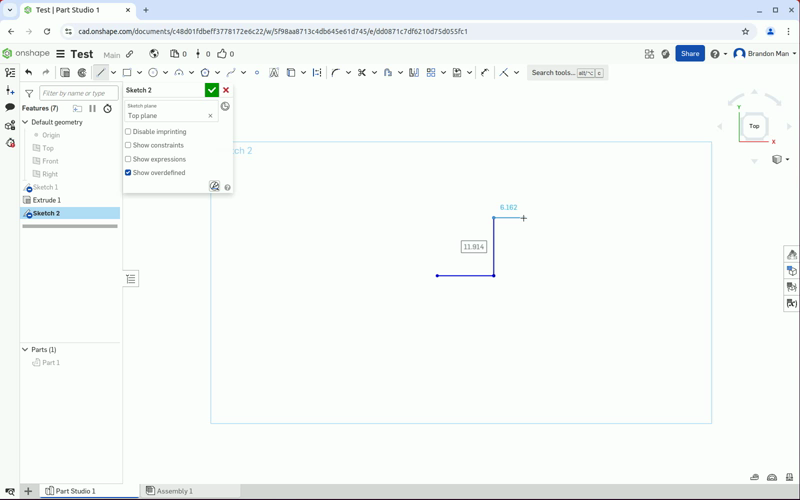
mouse_move(437, 217)
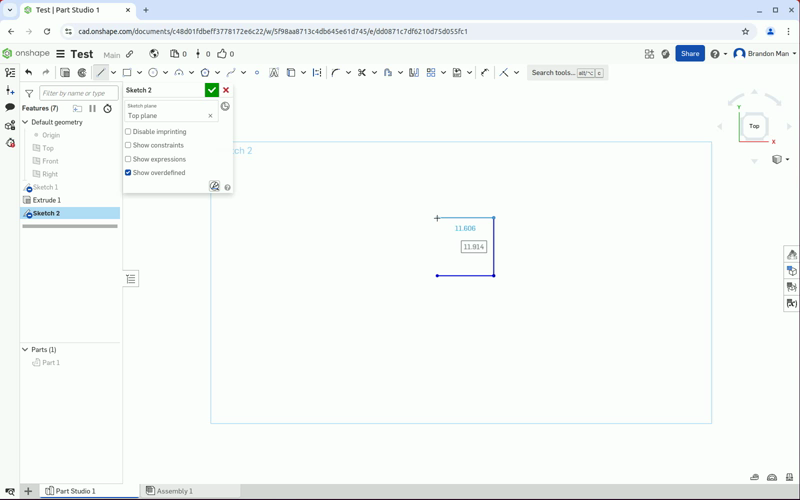
click(437, 217)
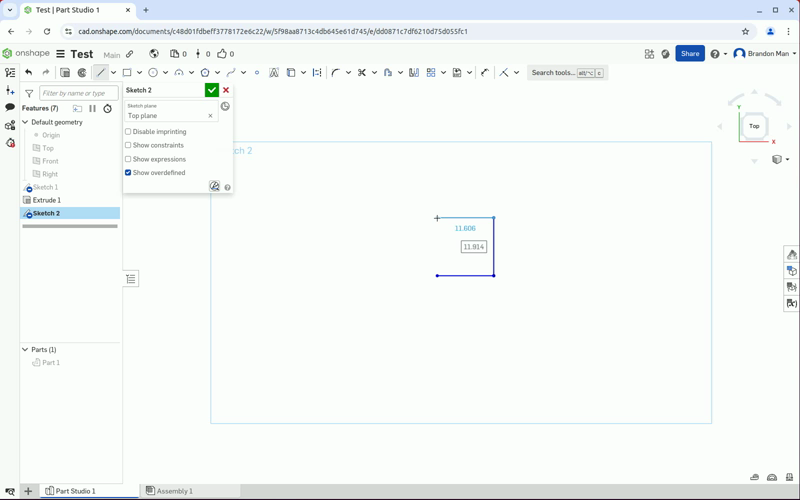
key_up(shift)
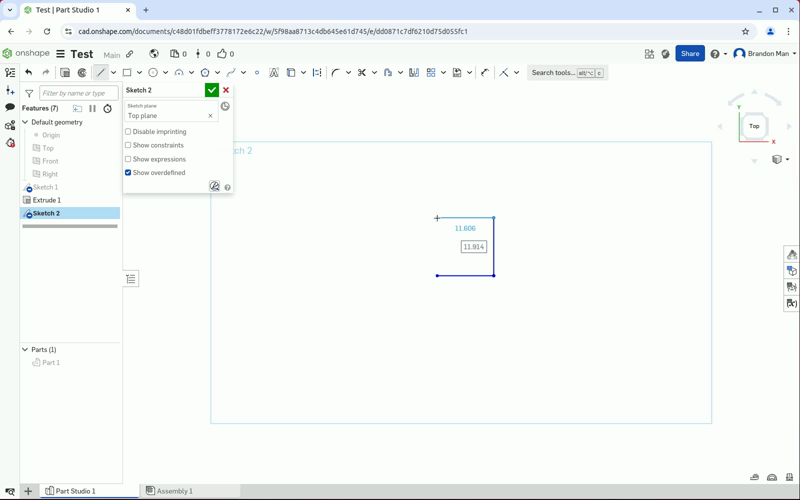
mouse_move(467, 217)
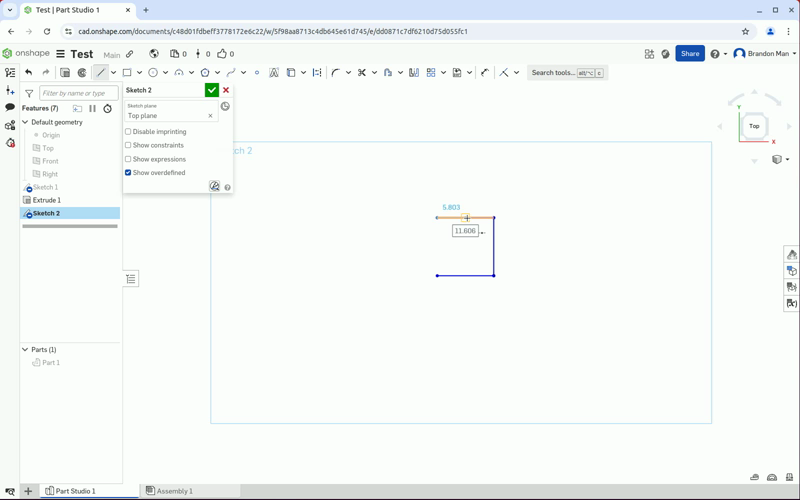
key_down(shift)
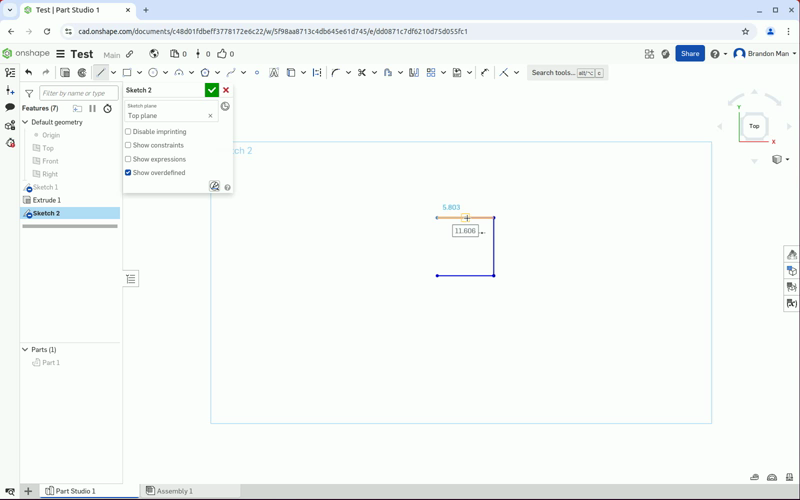
mouse_move(437, 275)
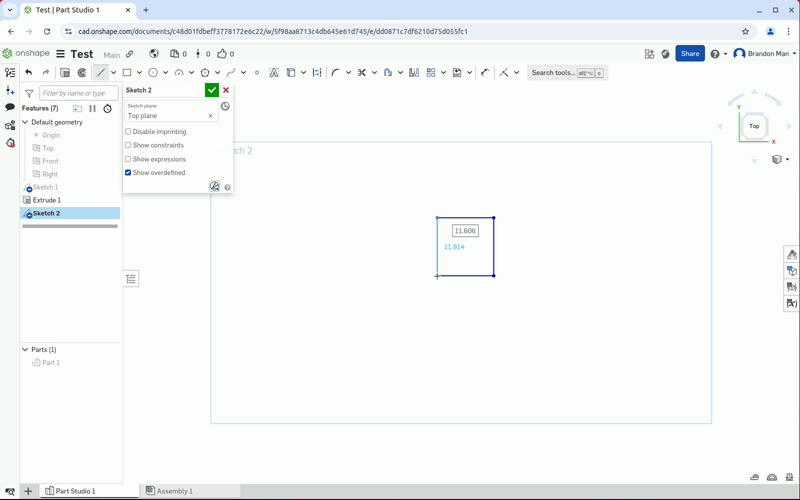
key_up(shift)
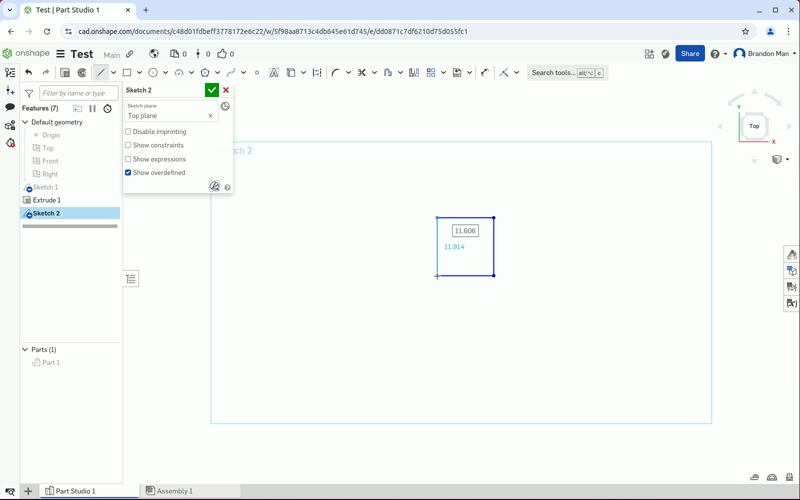
click(437, 275)
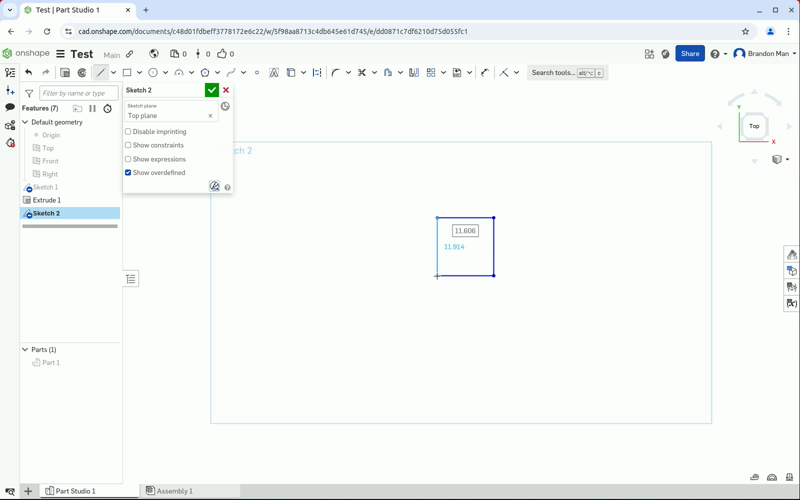
key(esc)
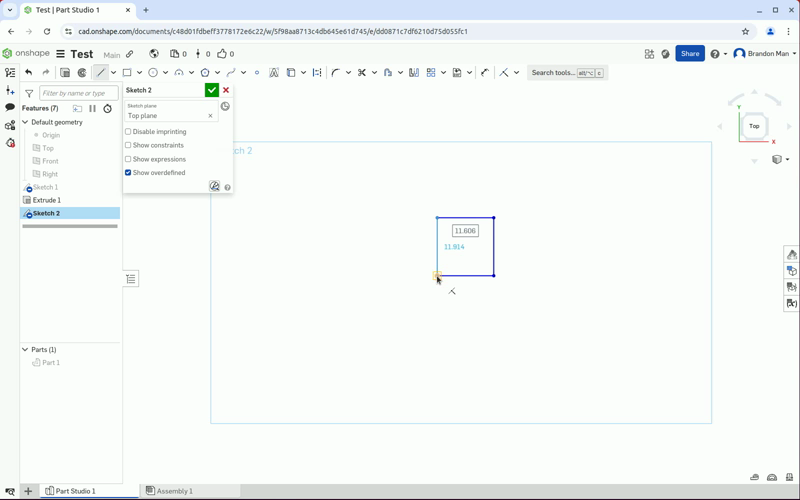
mouse_move(460, 239)
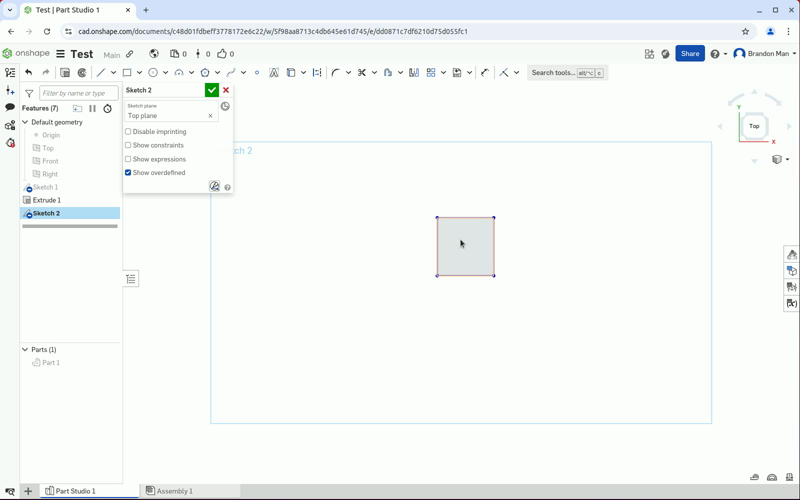
click(460, 239)
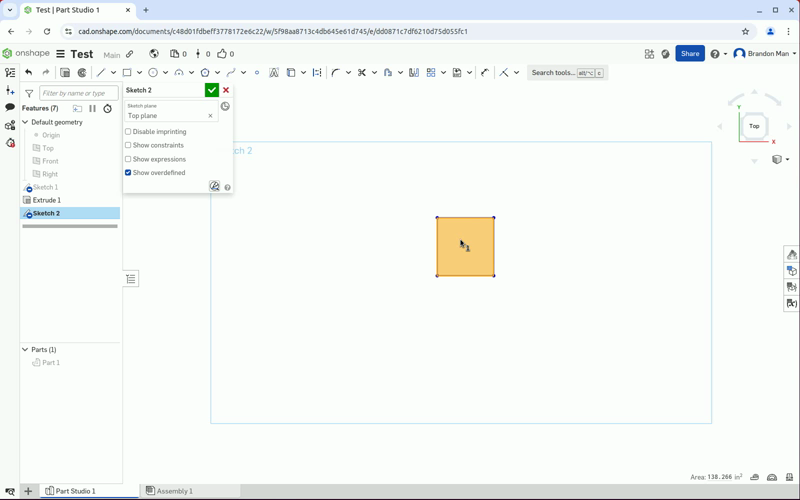
mouse_move(73, 352)
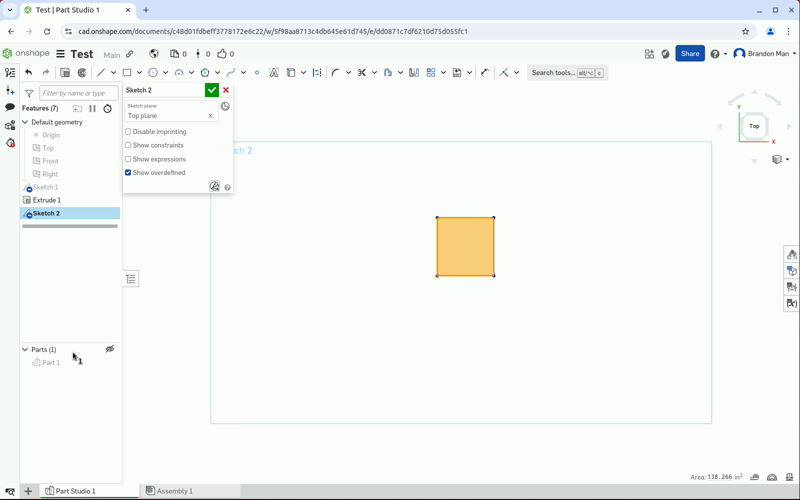
key(shift+y)
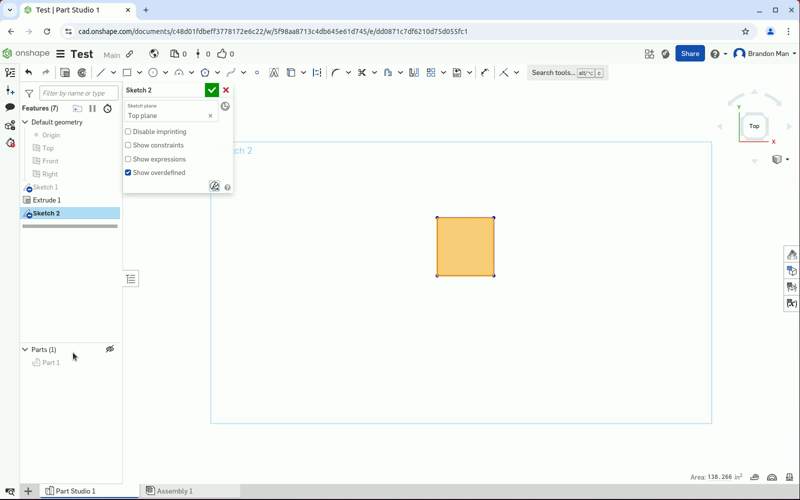
key(shift+e)
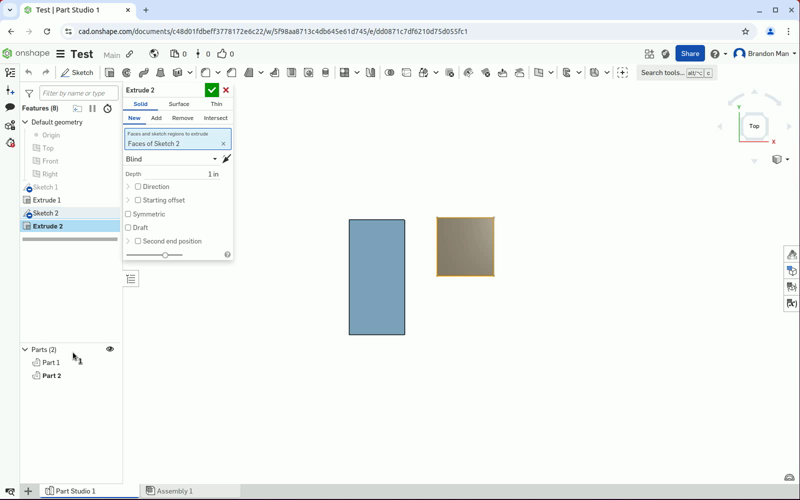
mouse_move(143, 106)
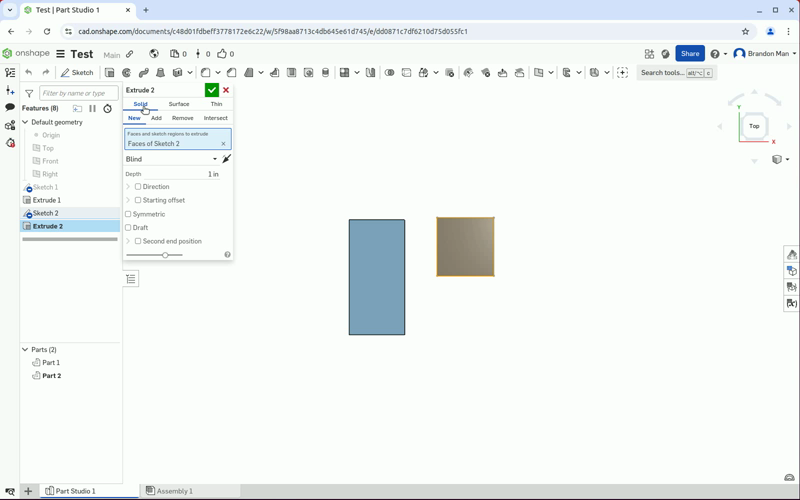
click(143, 106)
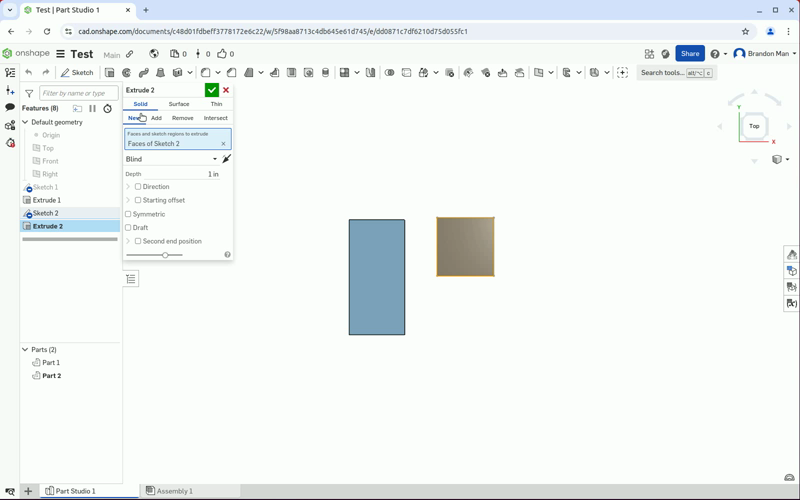
mouse_move(137, 120)
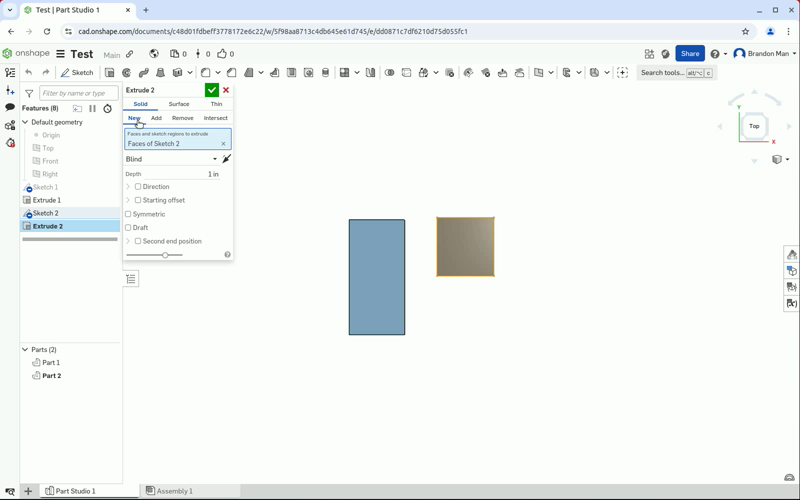
click(137, 120)
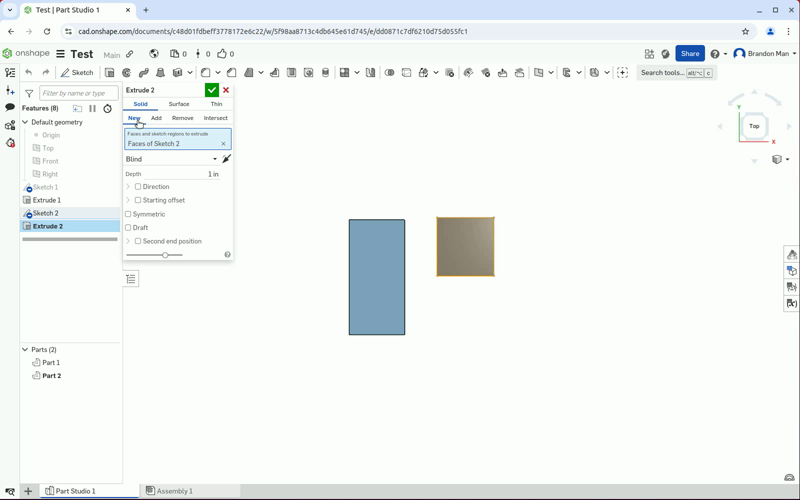
key(tab, 4)
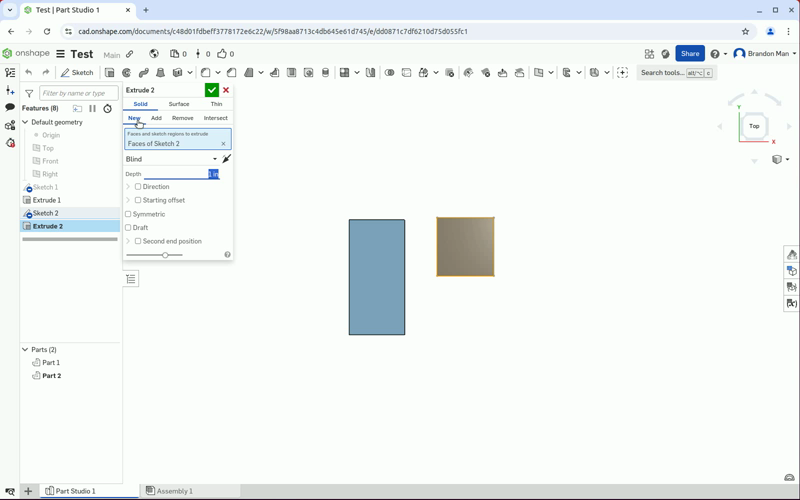
text(7.221)
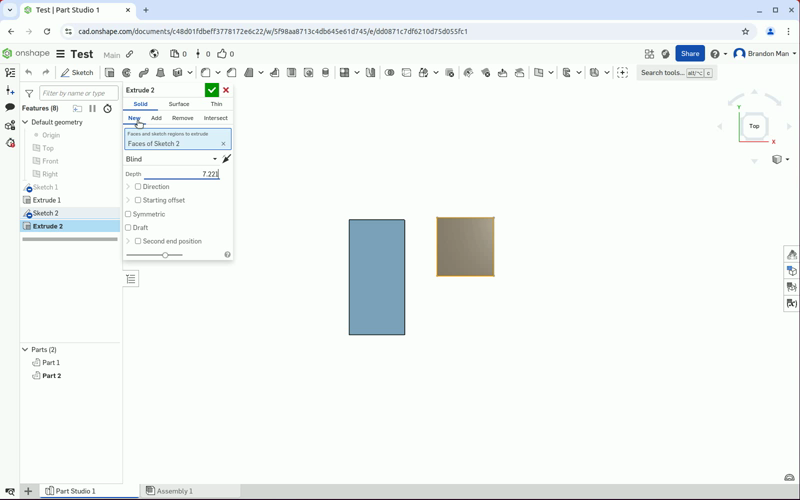
key(enter)
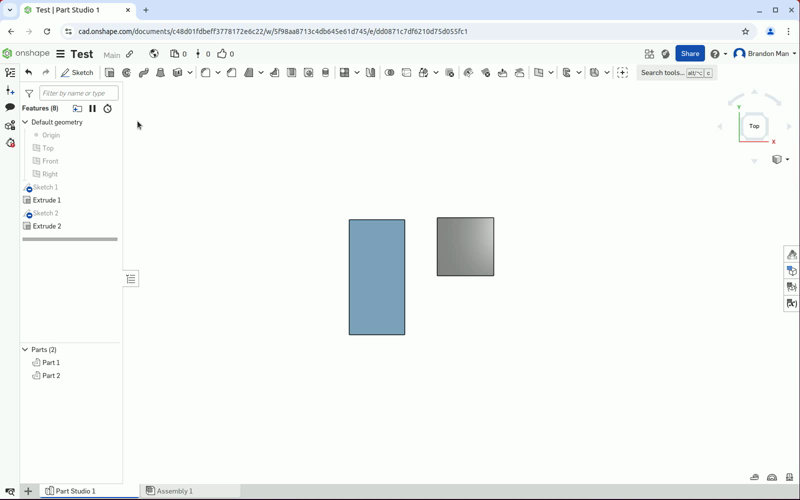
key(shift+h)
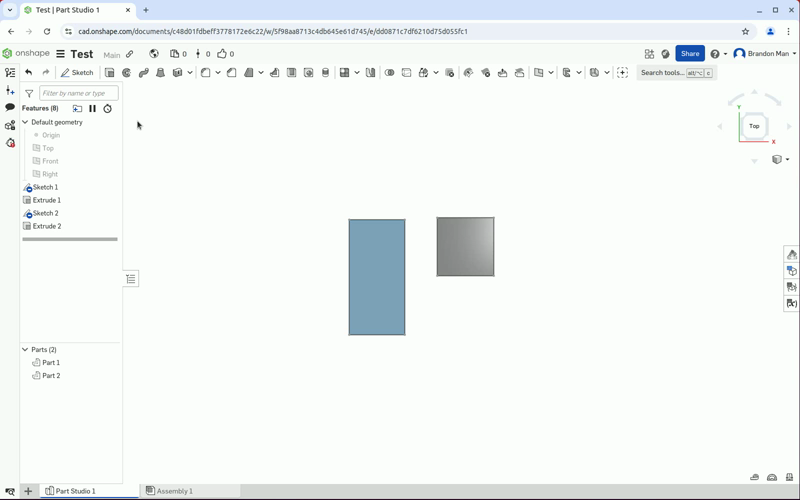
key(shift+h)
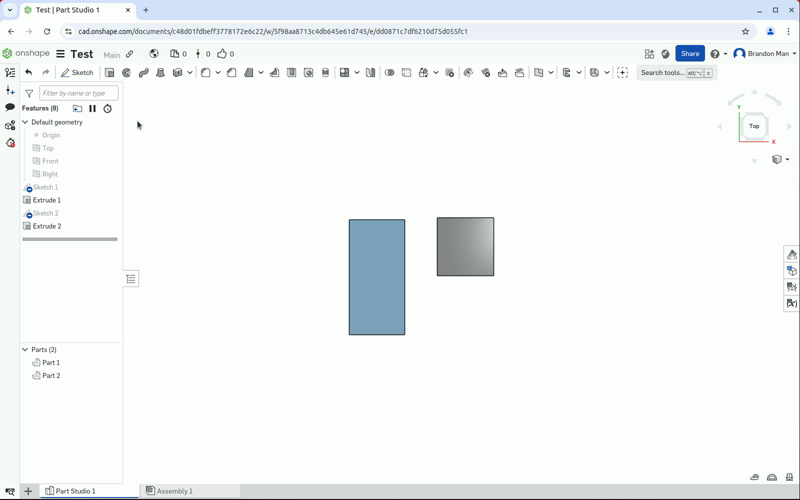
mouse_move(73, 189)
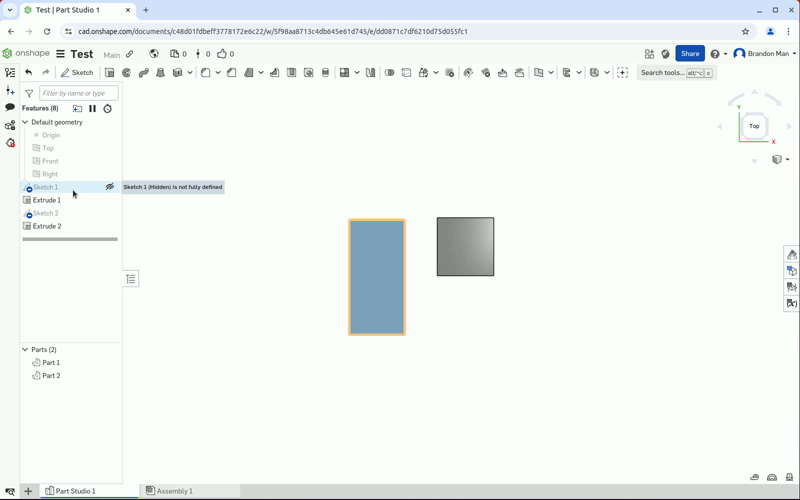
click(73, 189)
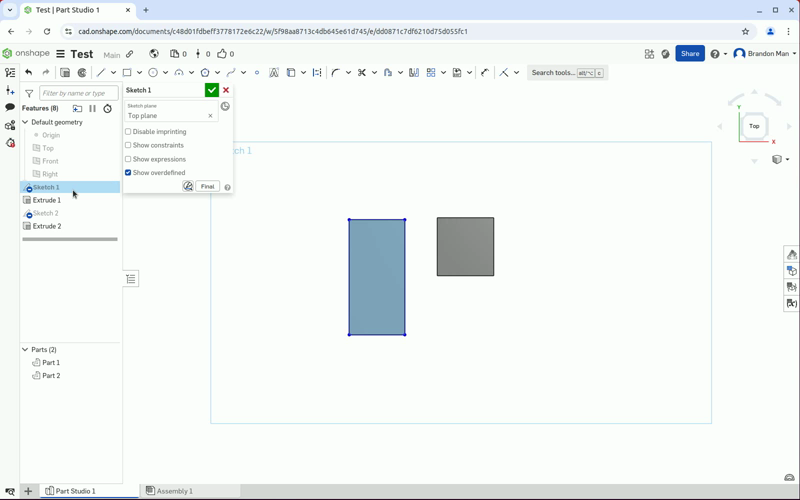
mouse_move(229, 92)
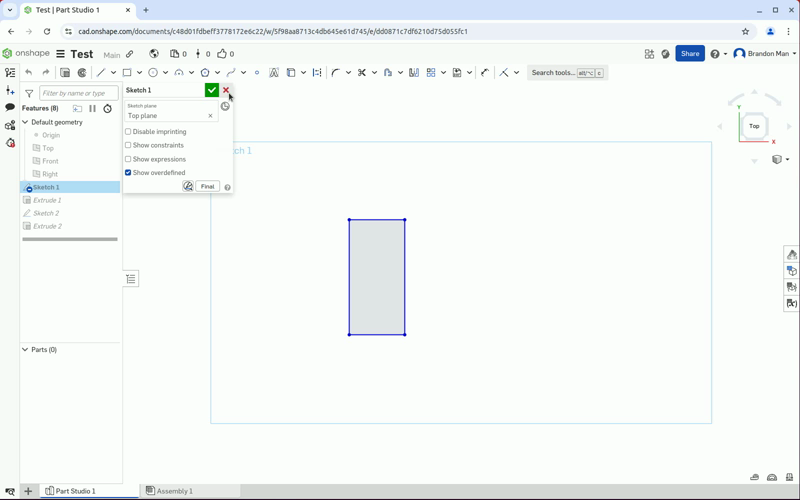
click(229, 92)
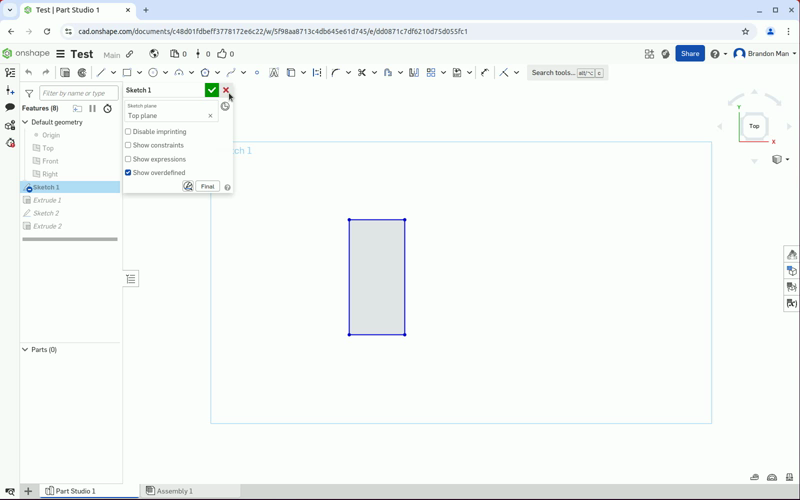
key(shift+s)
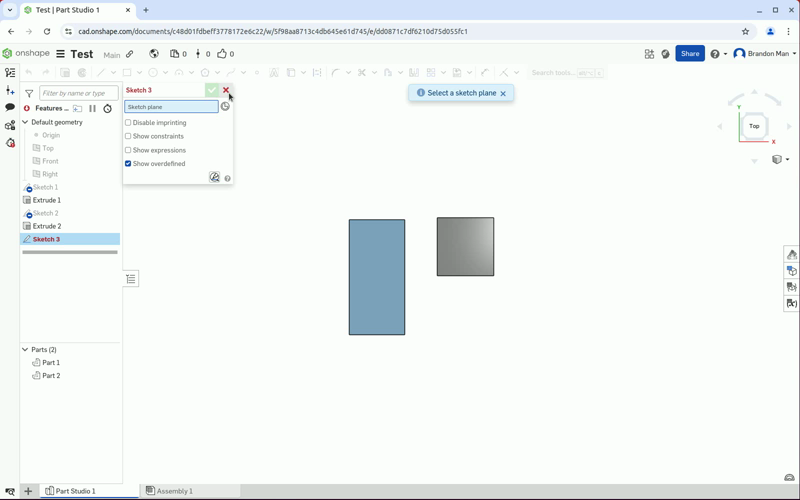
mouse_move(73, 150)
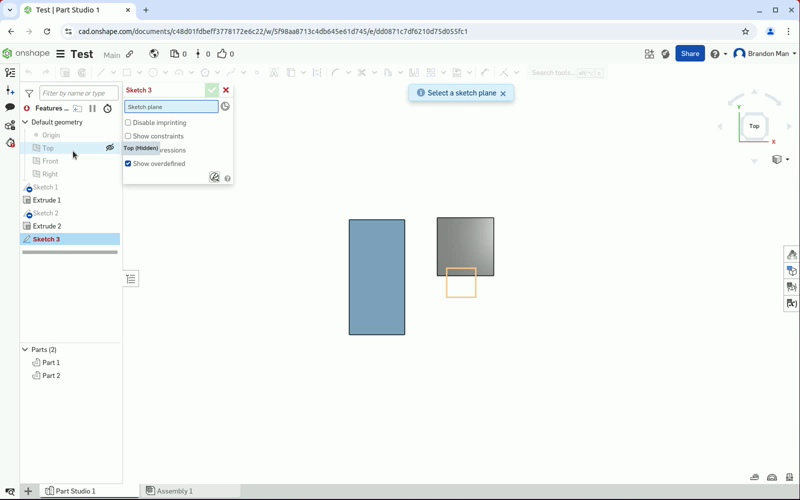
click(73, 150)
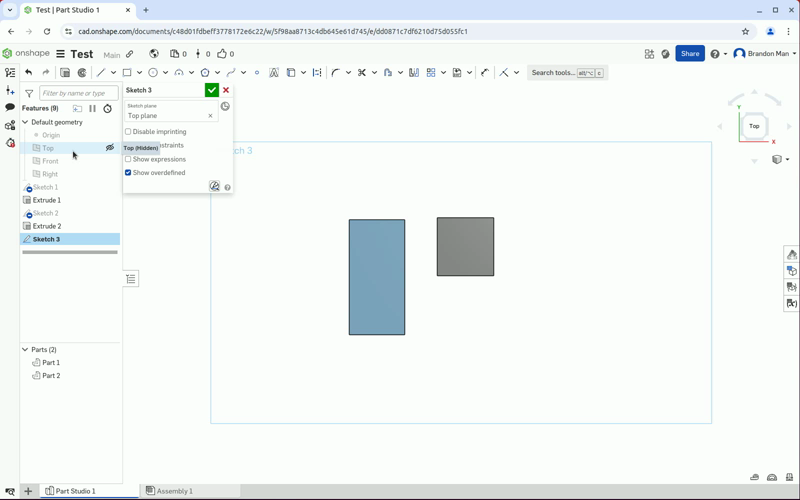
mouse_move(73, 352)
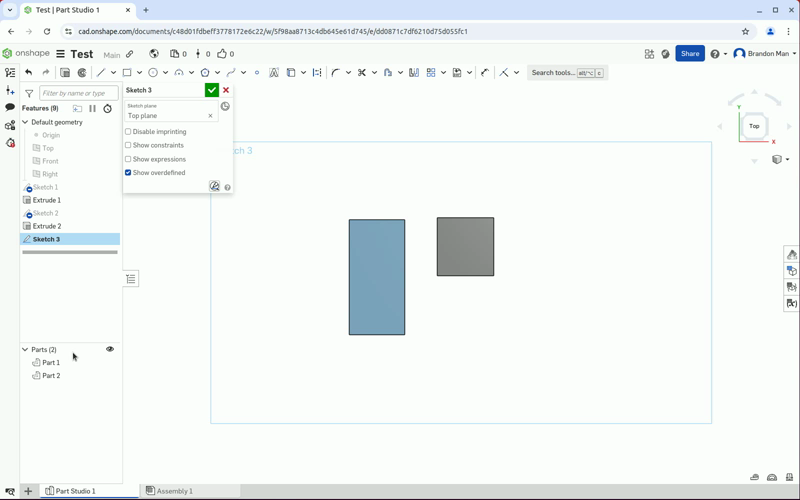
key(y)
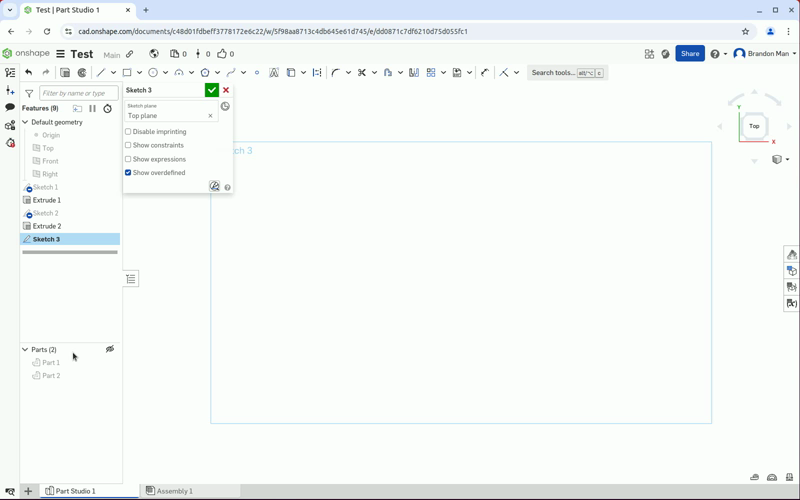
key(l)
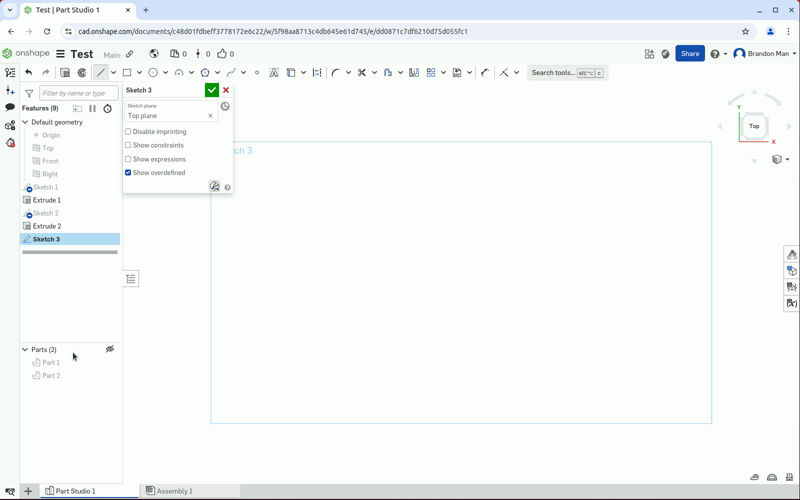
key_down(shift)
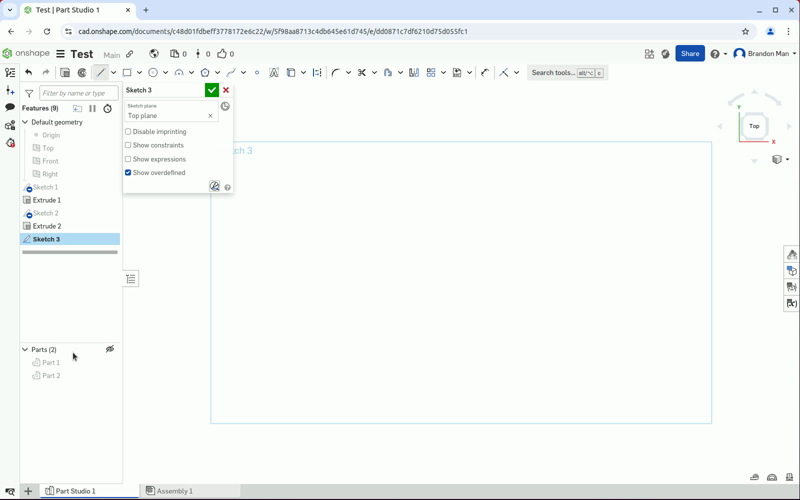
mouse_move(518, 245)
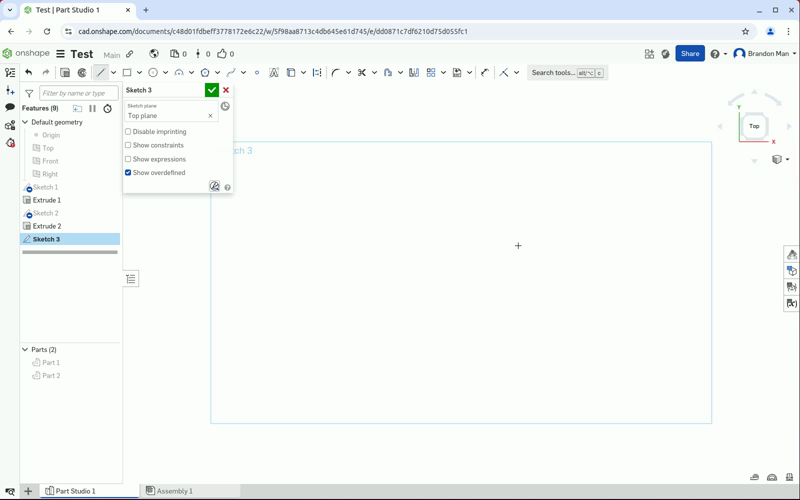
click(518, 245)
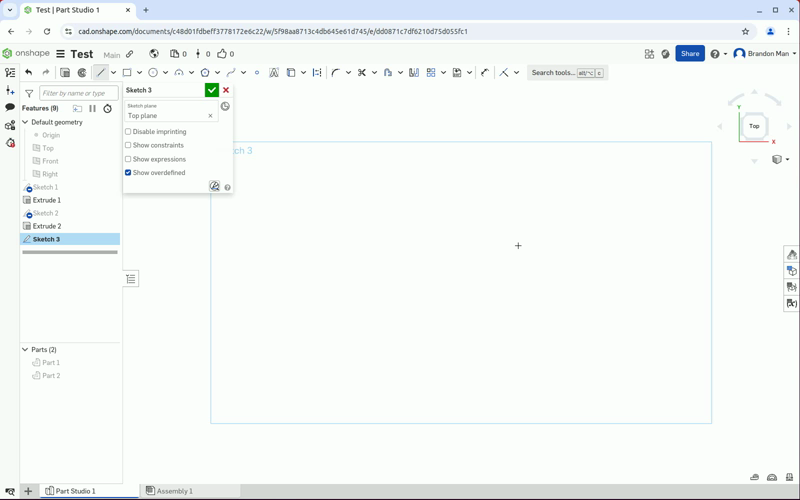
key_up(shift)
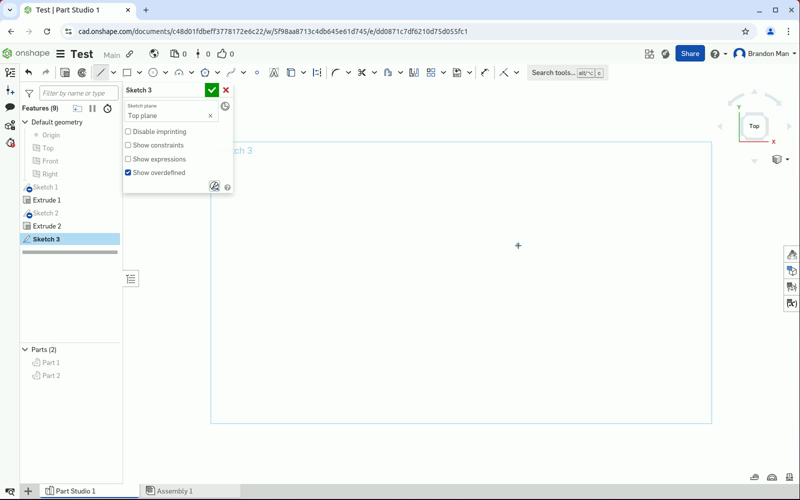
key_down(shift)
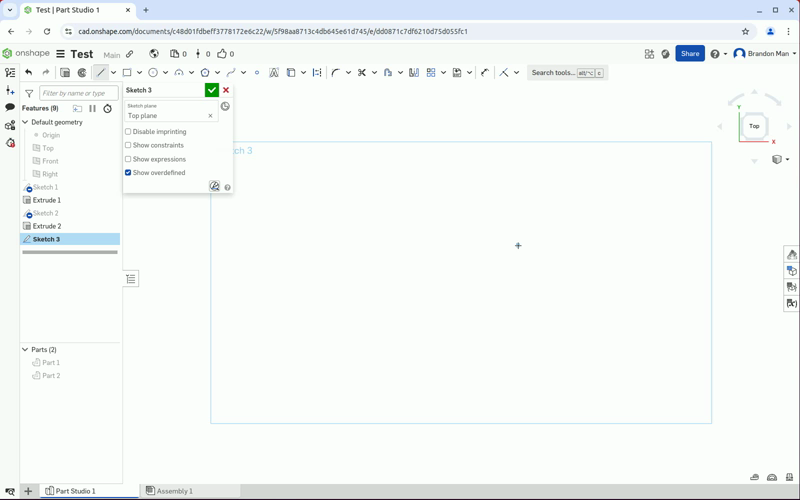
mouse_move(548, 245)
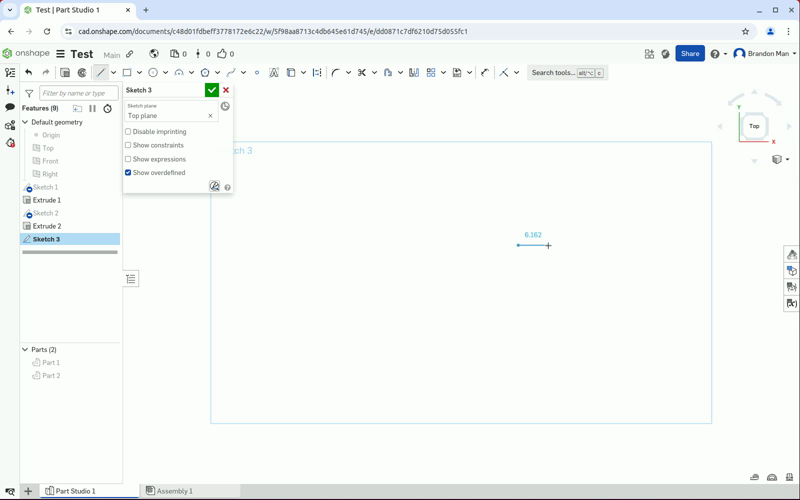
mouse_move(573, 245)
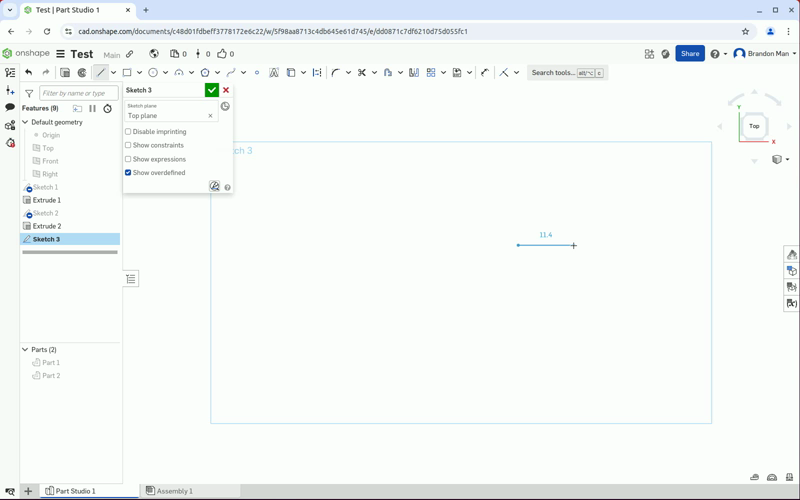
click(573, 245)
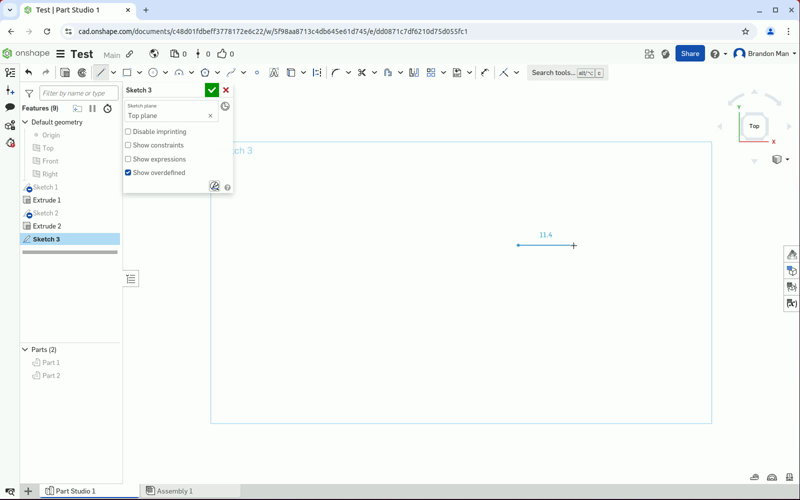
key_up(shift)
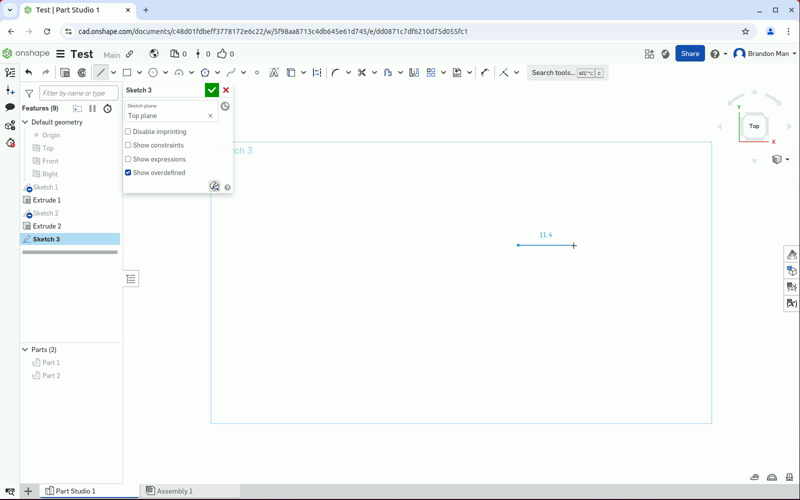
key_down(shift)
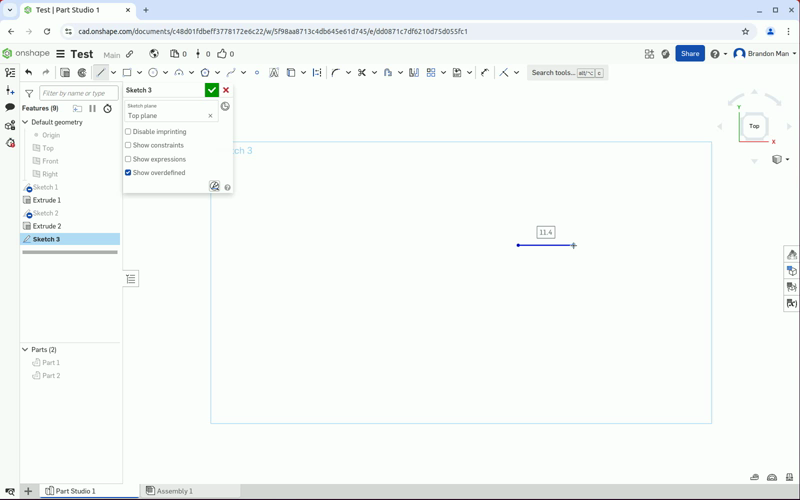
mouse_move(589, 245)
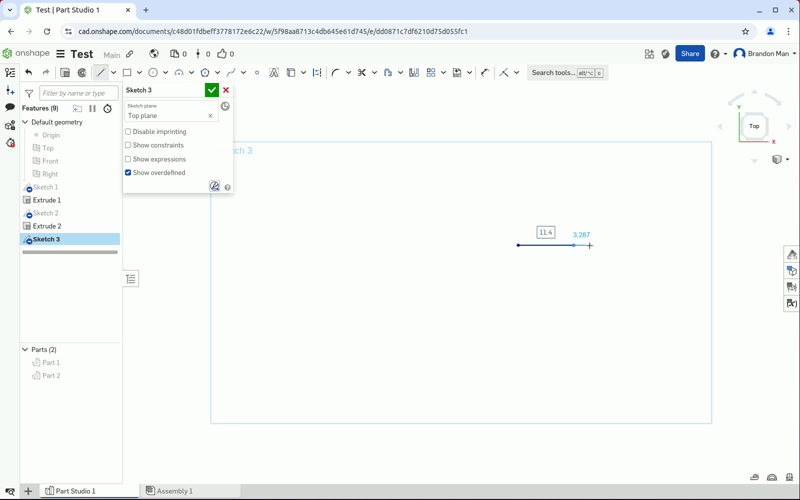
mouse_move(573, 216)
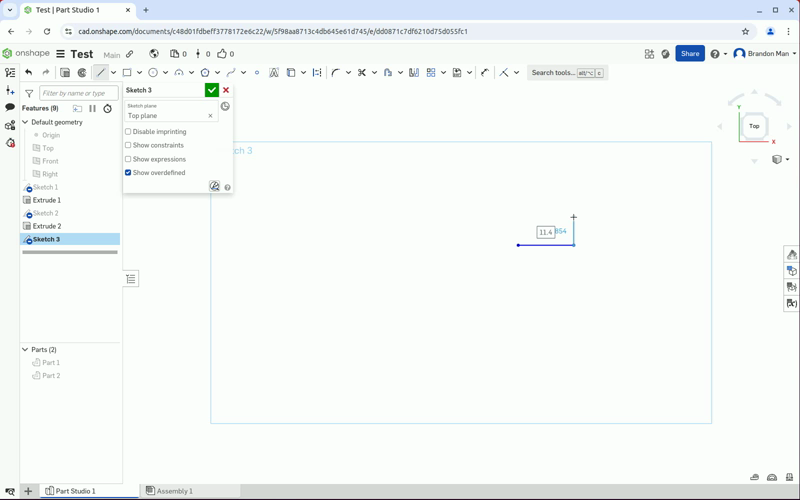
click(573, 216)
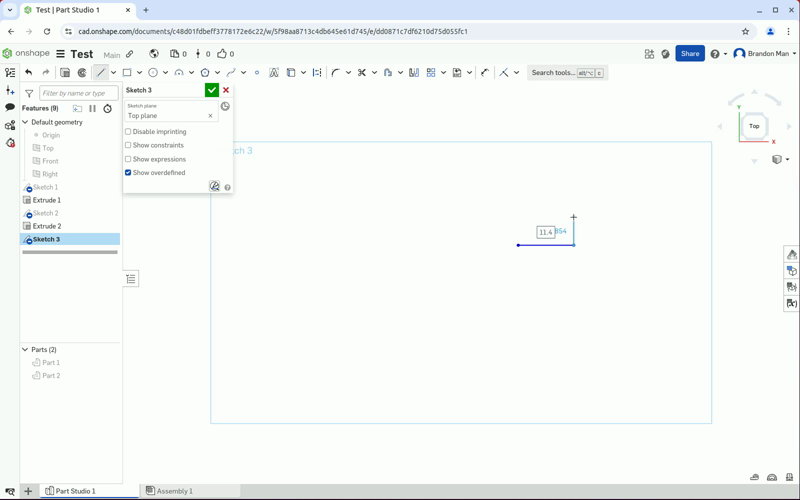
key_up(shift)
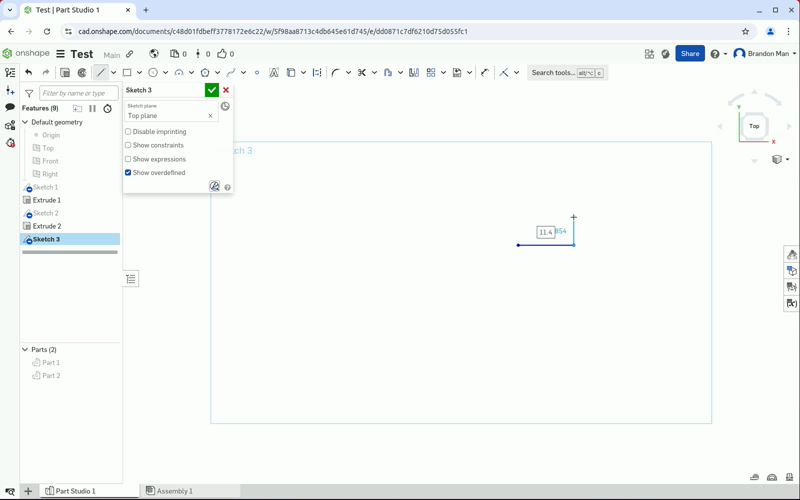
key_down(shift)
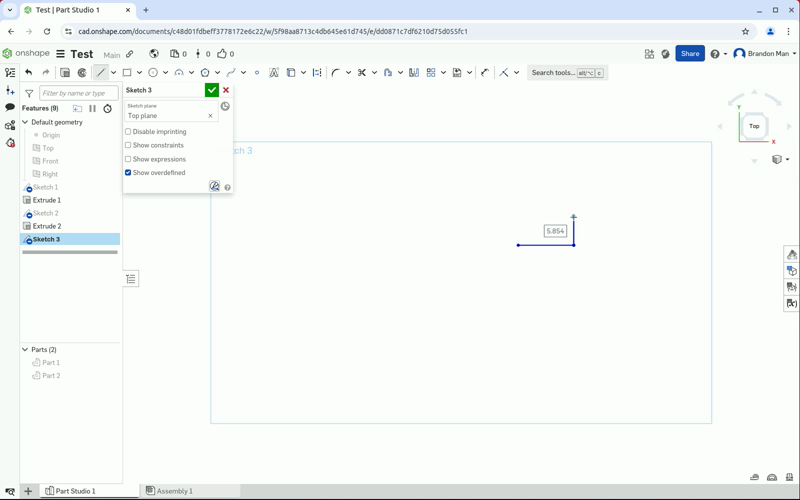
mouse_move(589, 216)
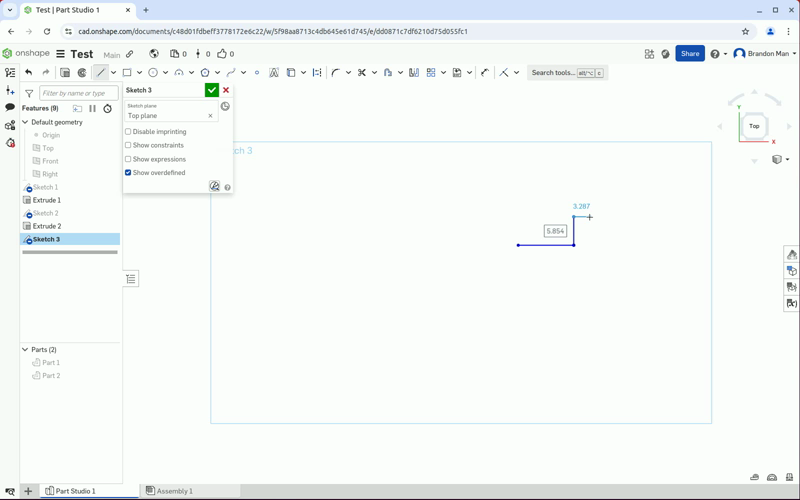
mouse_move(518, 216)
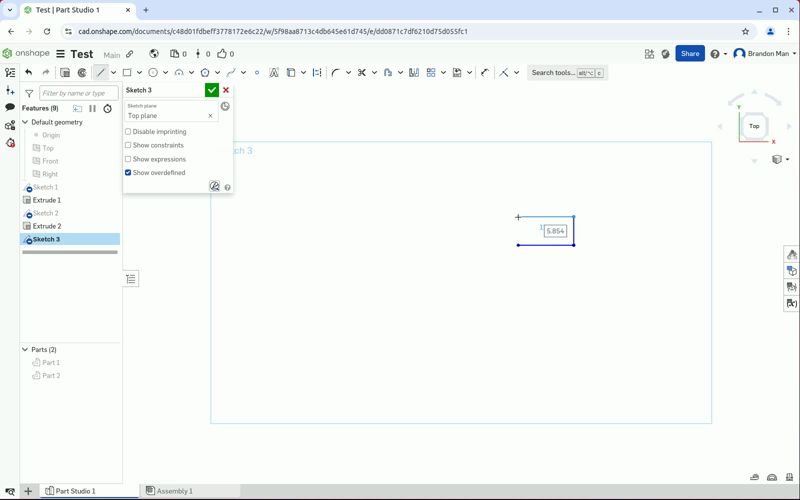
click(518, 216)
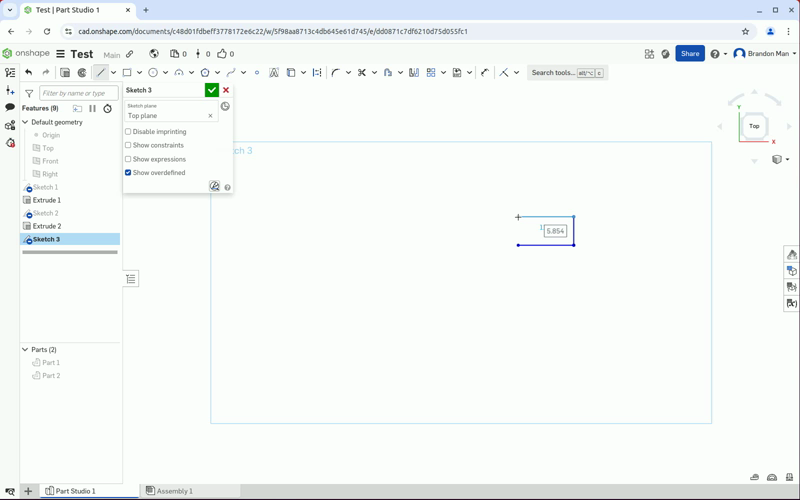
key_up(shift)
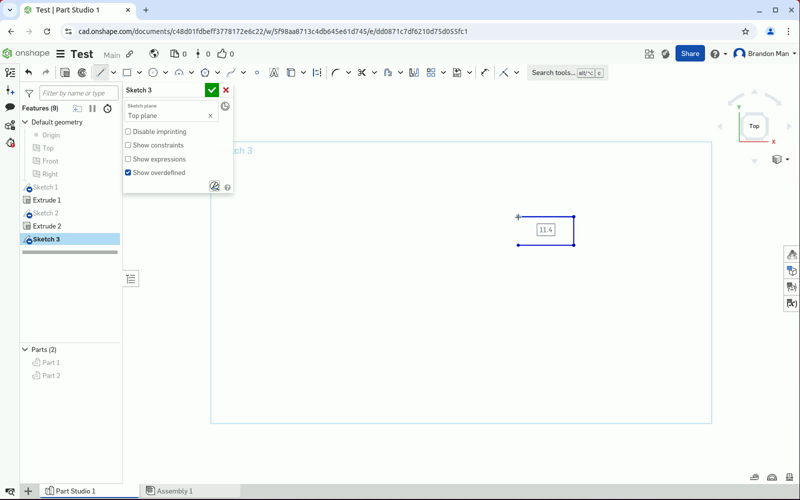
mouse_move(548, 216)
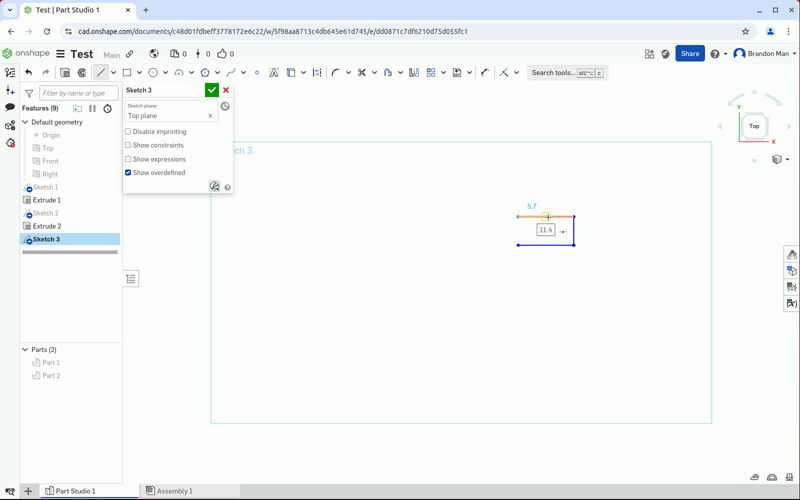
key_down(shift)
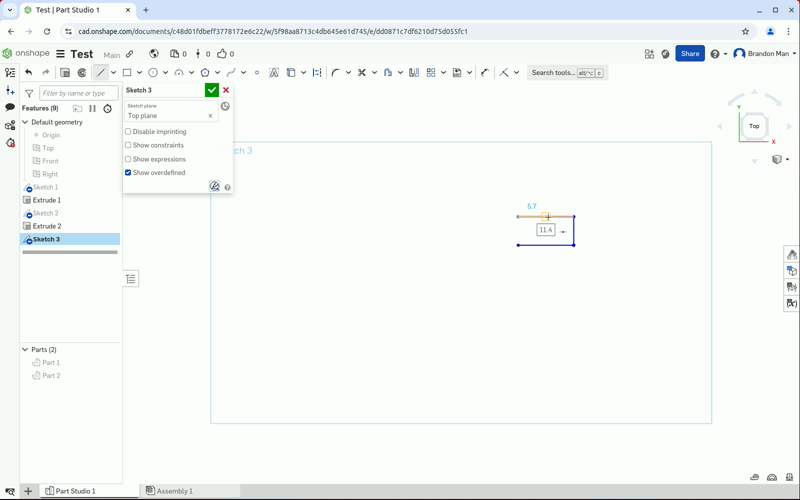
mouse_move(518, 245)
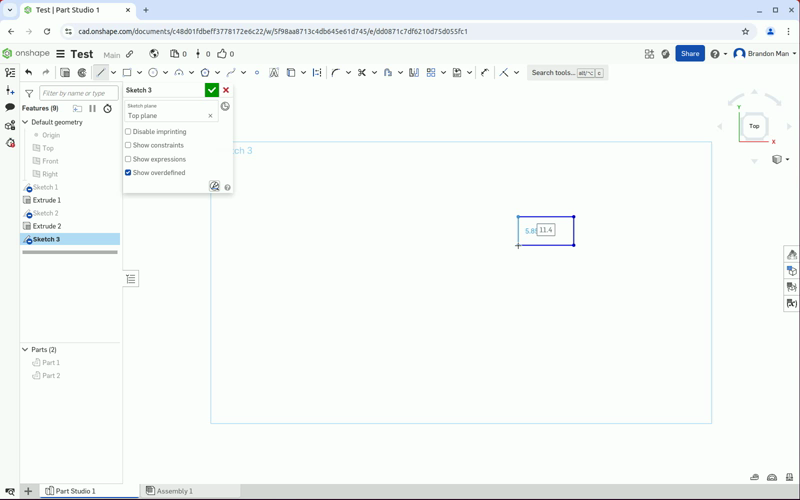
key_up(shift)
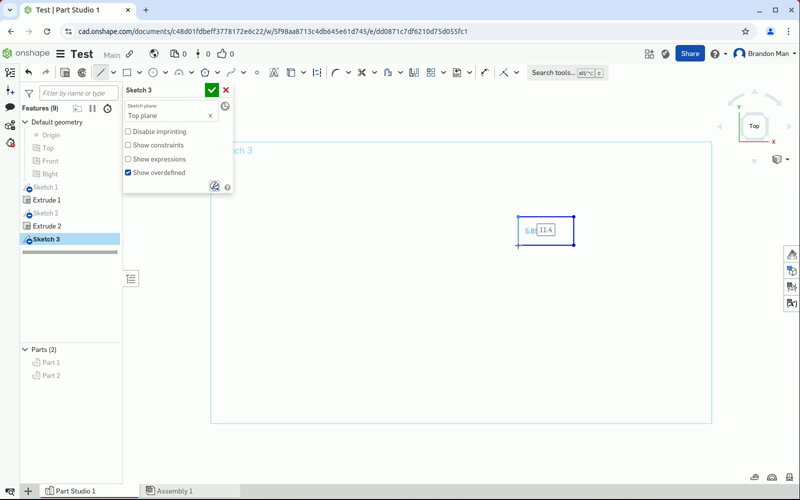
click(518, 245)
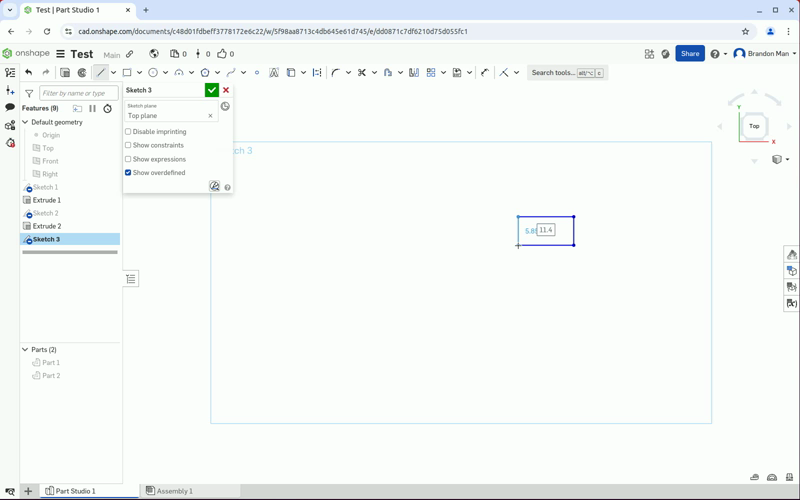
key(esc)
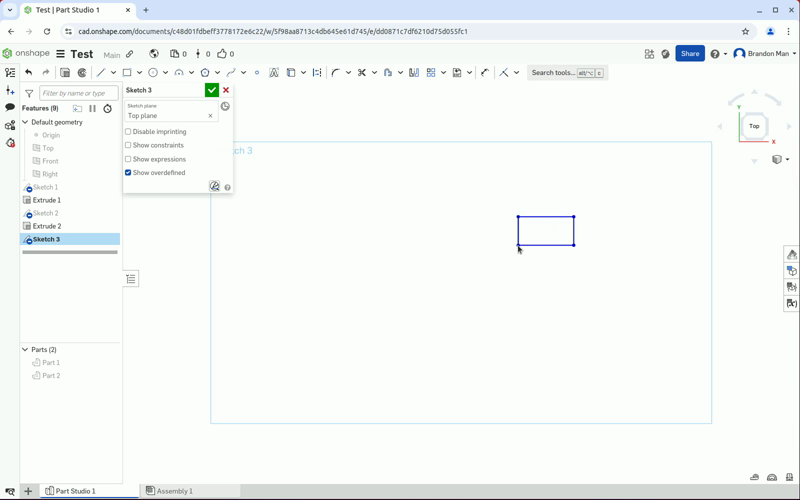
mouse_move(542, 242)
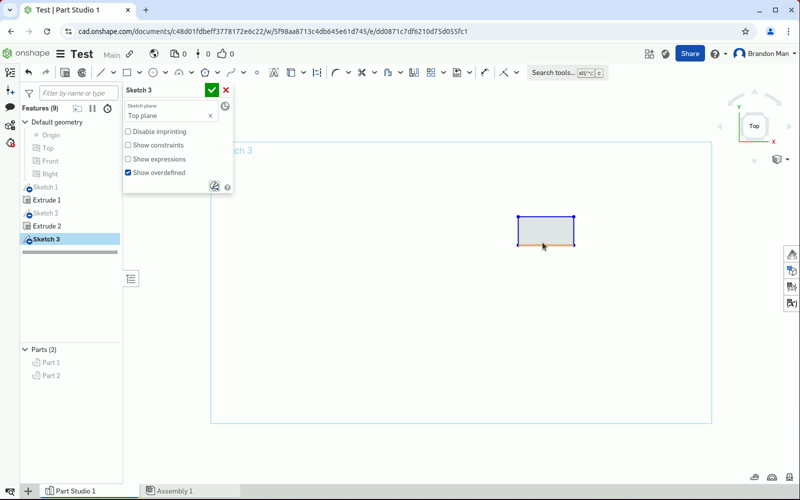
scroll(6)
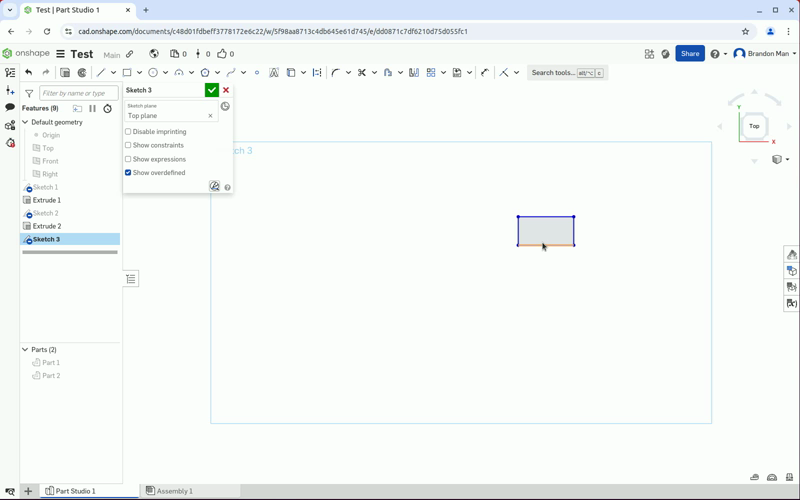
scroll(6)
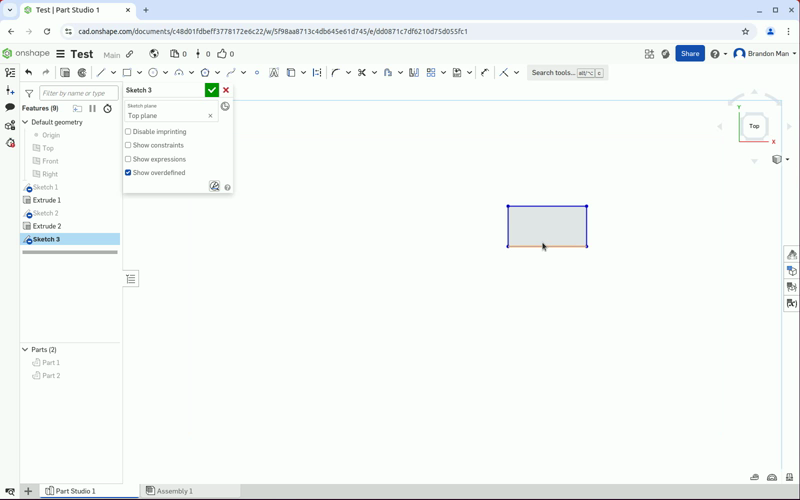
scroll(6)
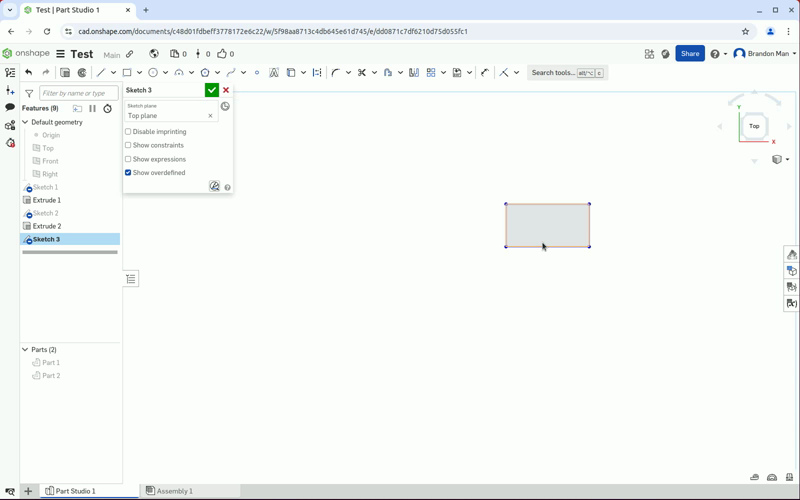
scroll(6)
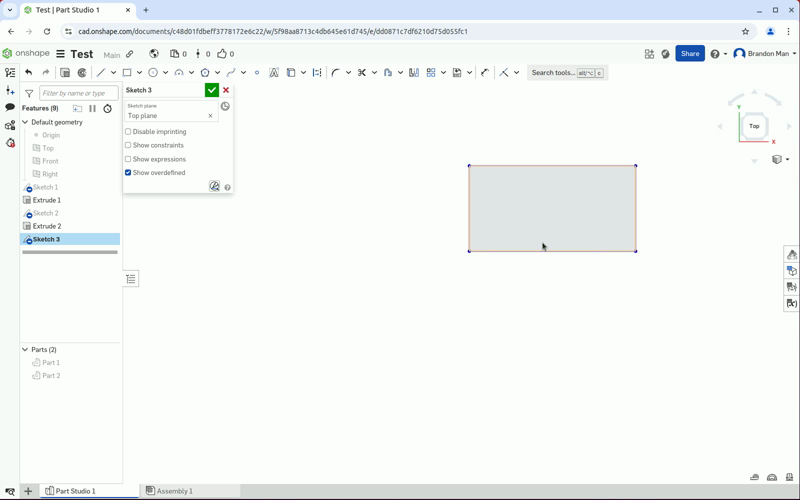
scroll(6)
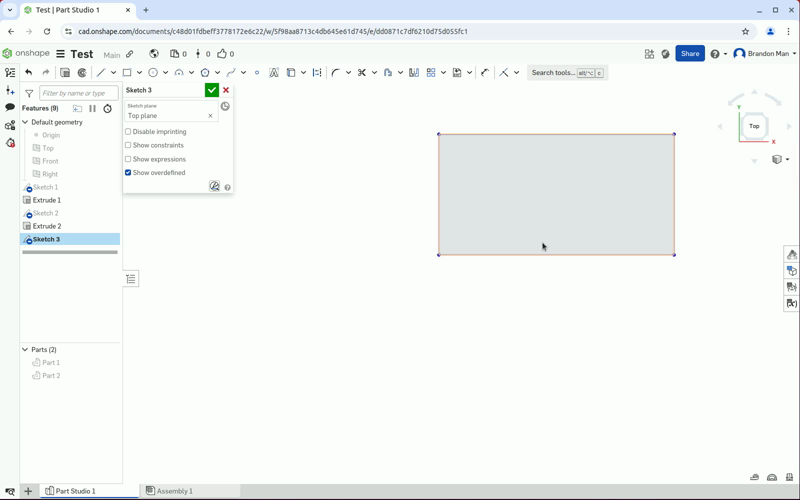
scroll(6)
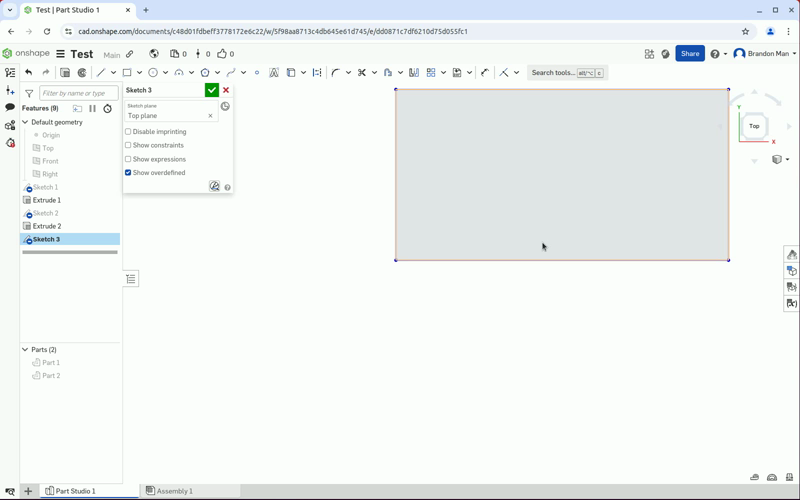
scroll(6)
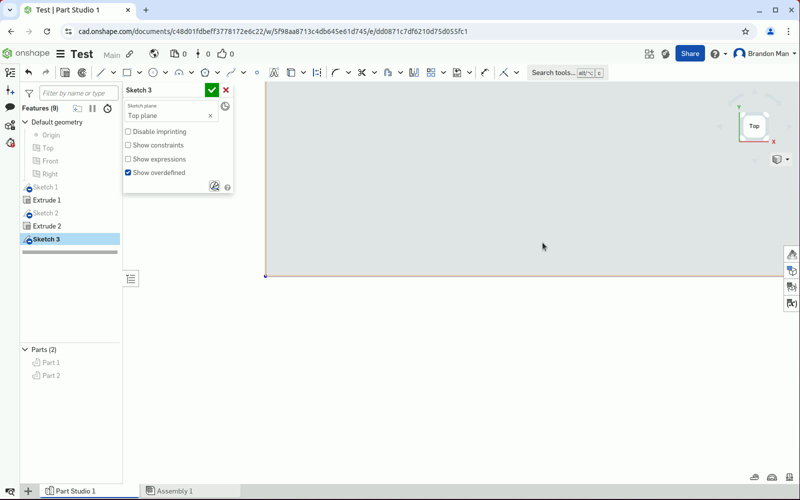
click(542, 242)
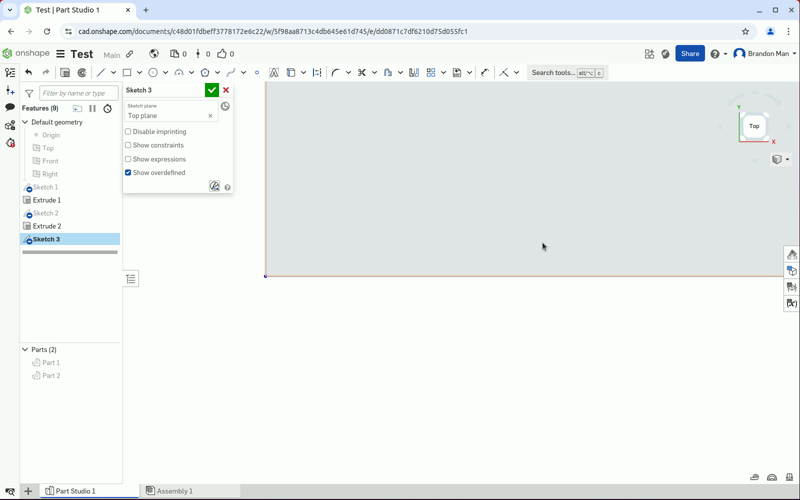
scroll(-6)
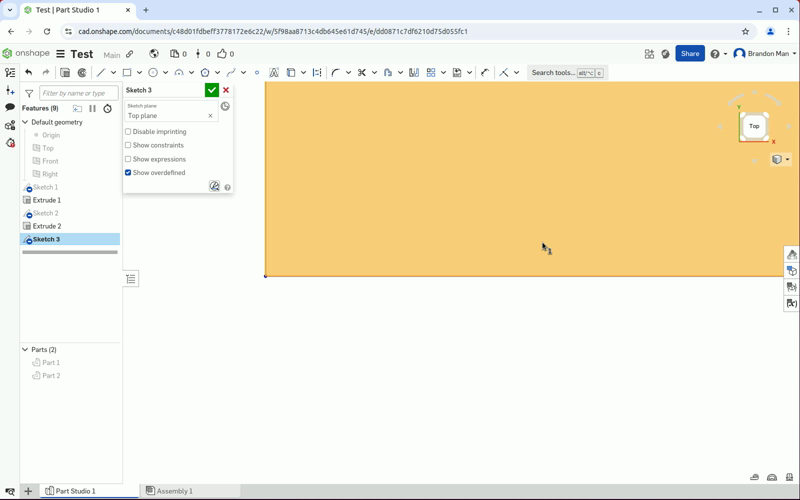
scroll(-6)
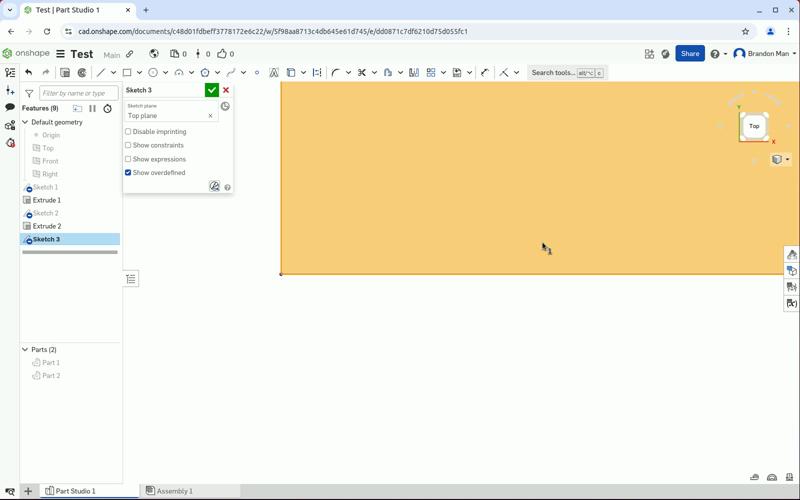
scroll(-6)
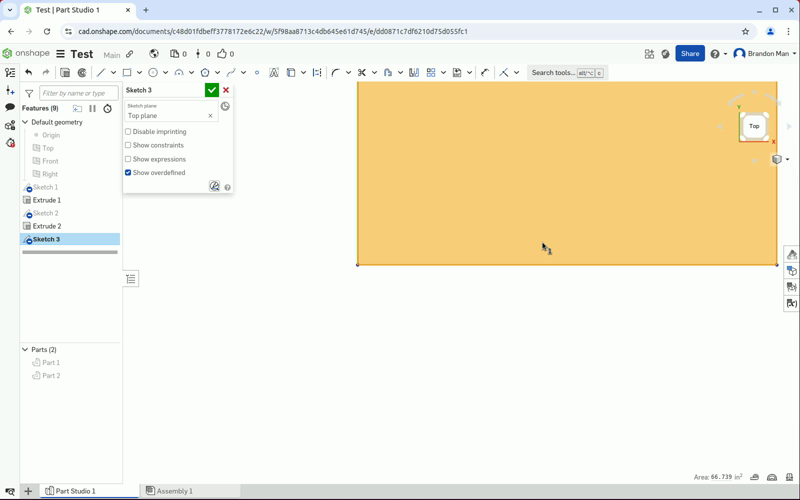
scroll(-6)
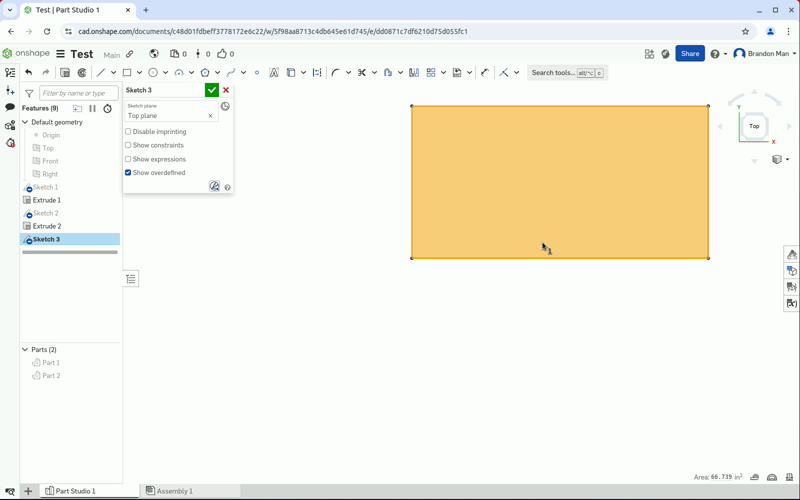
scroll(-6)
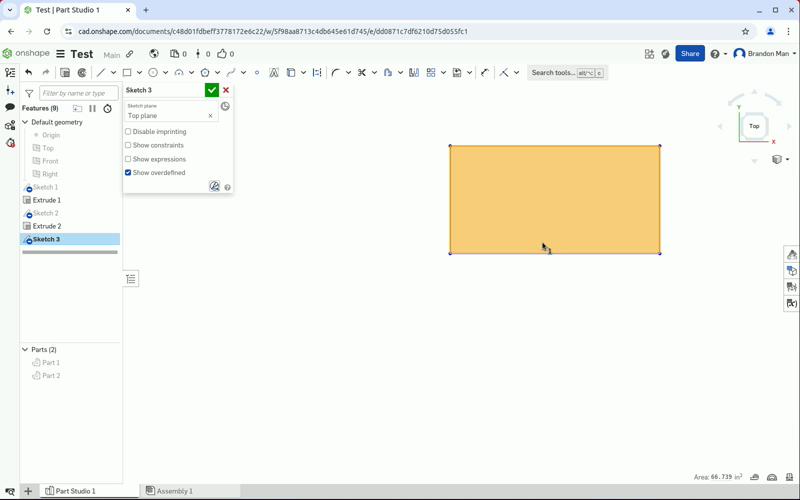
scroll(-6)
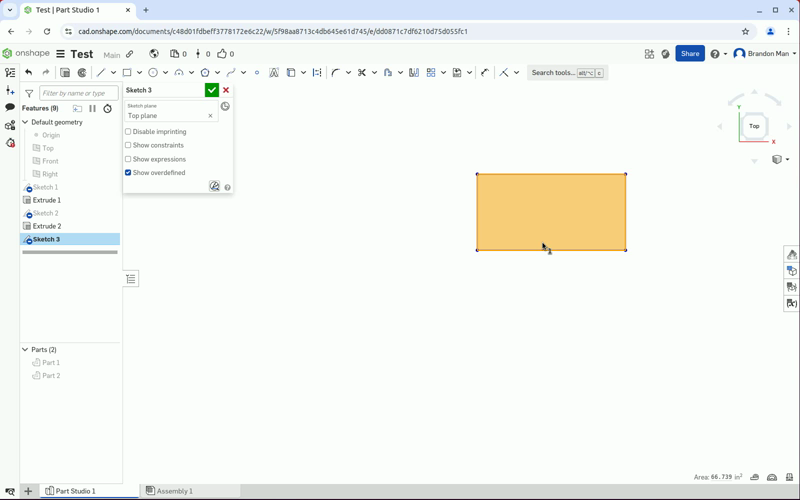
scroll(-6)
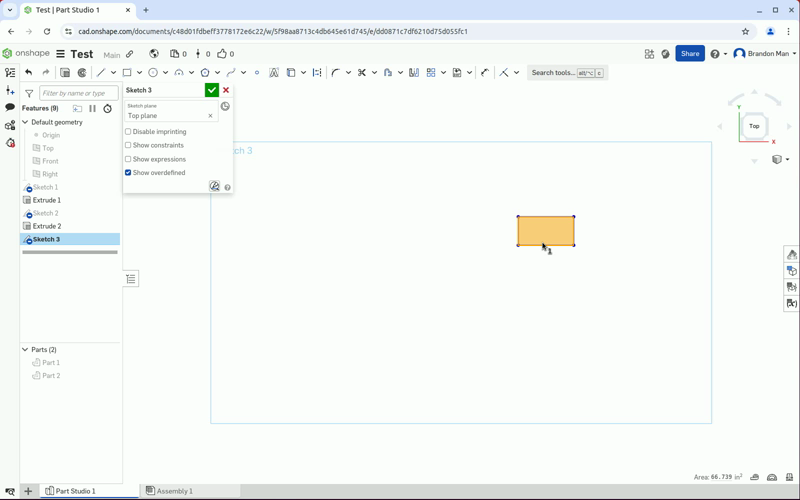
mouse_move(73, 352)
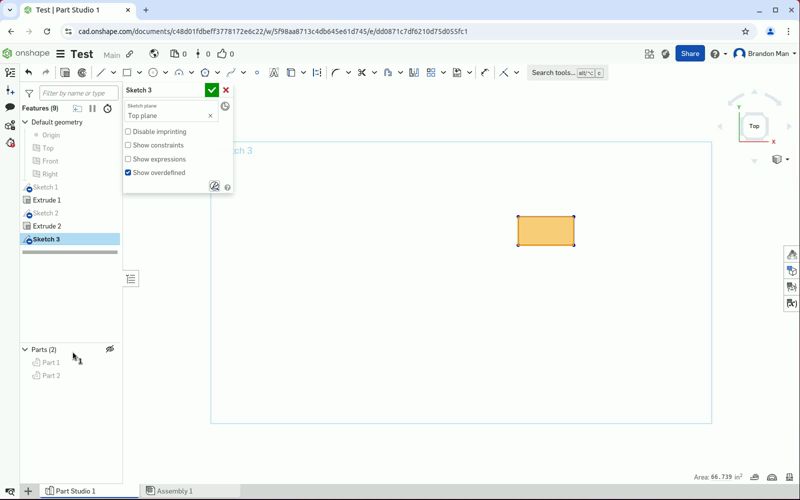
key(shift+y)
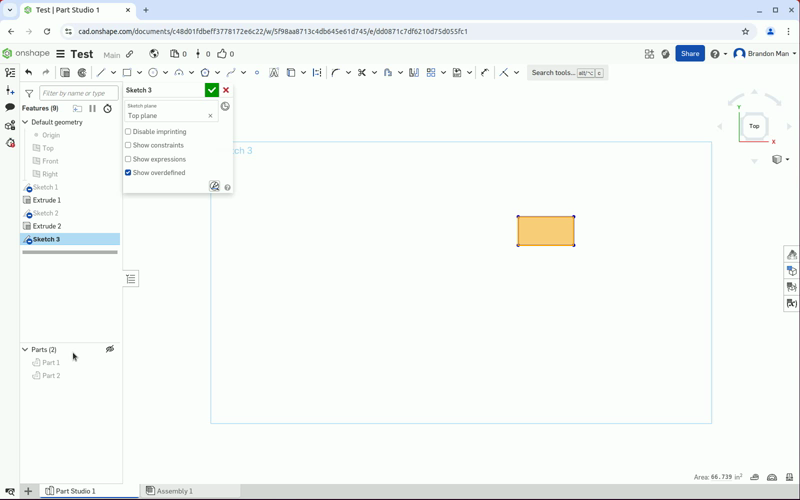
key(shift+e)
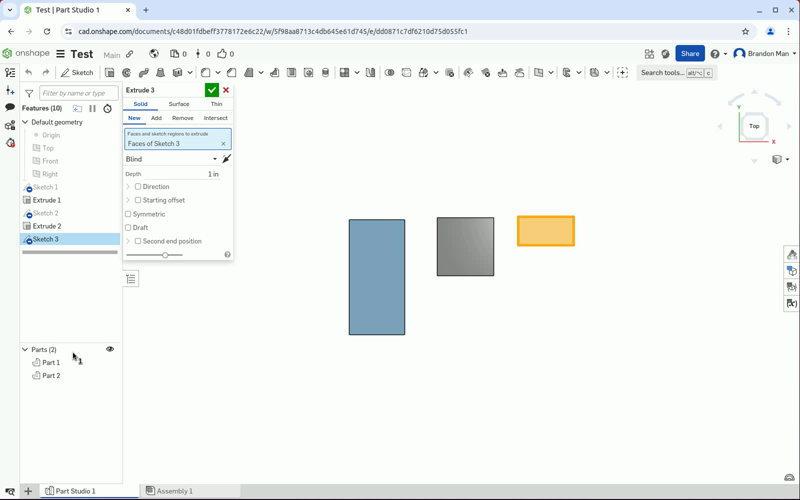
mouse_move(143, 106)
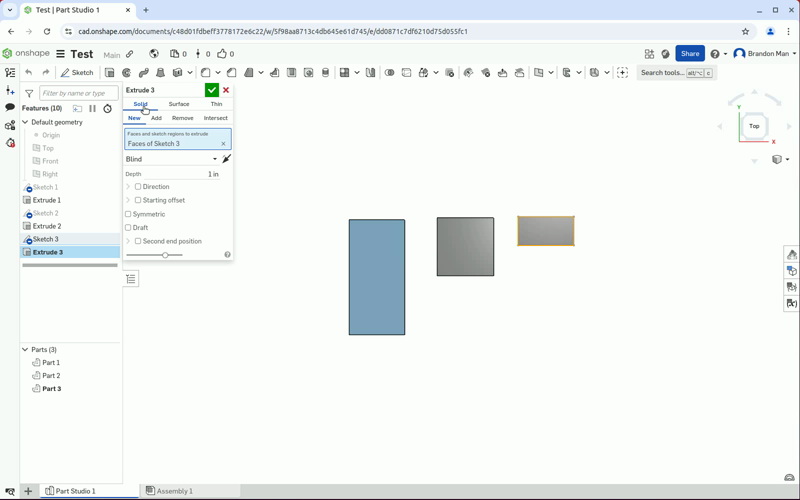
click(143, 106)
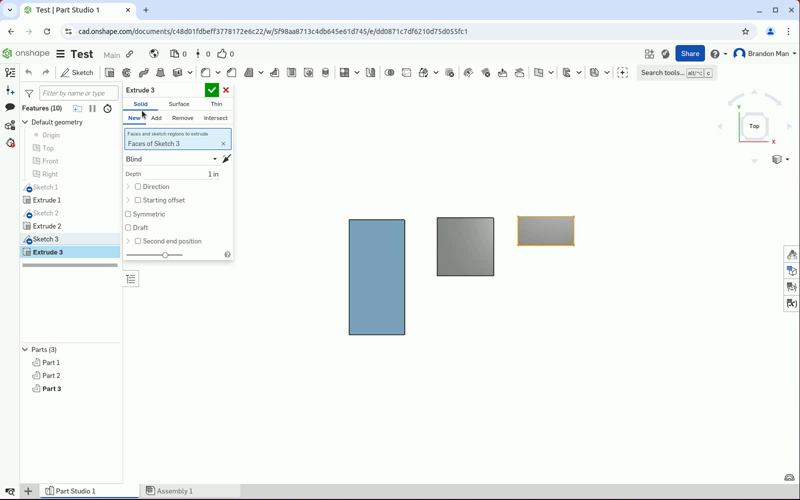
mouse_move(137, 120)
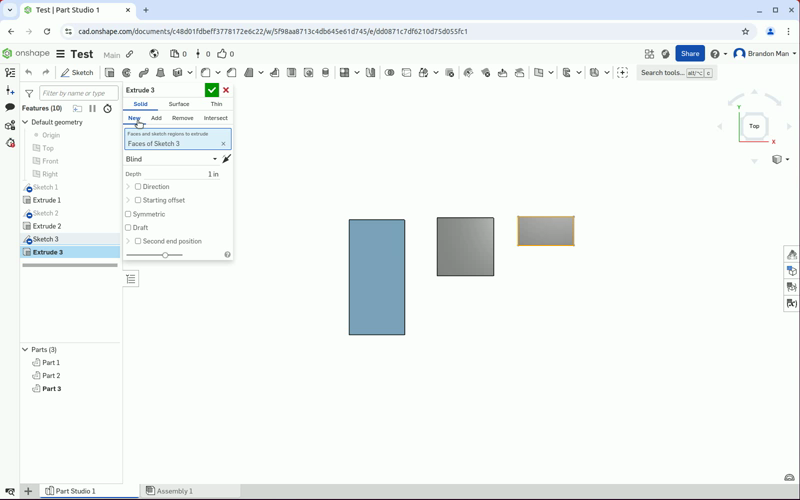
click(137, 120)
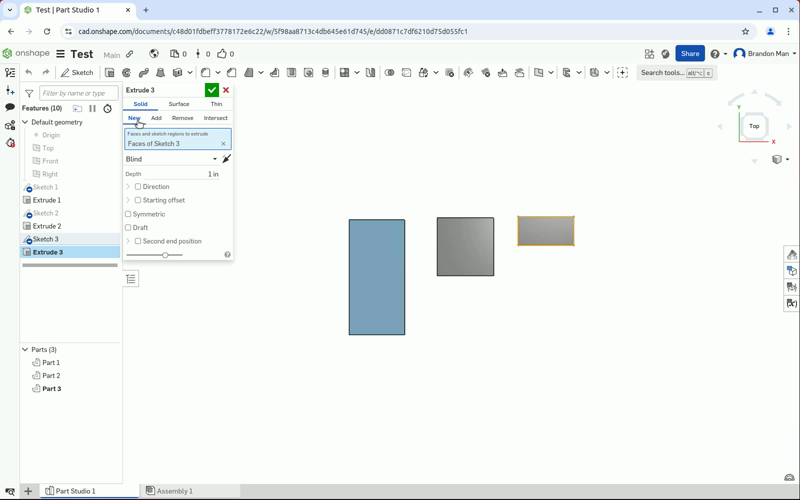
key(tab, 4)
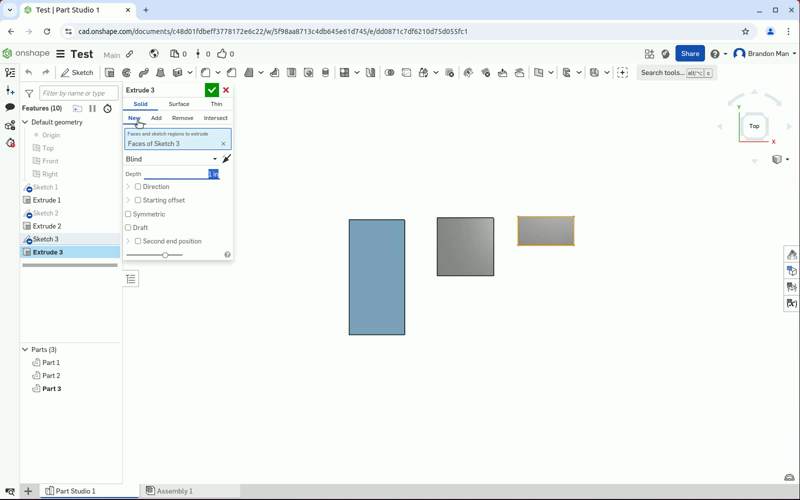
text(7.221)
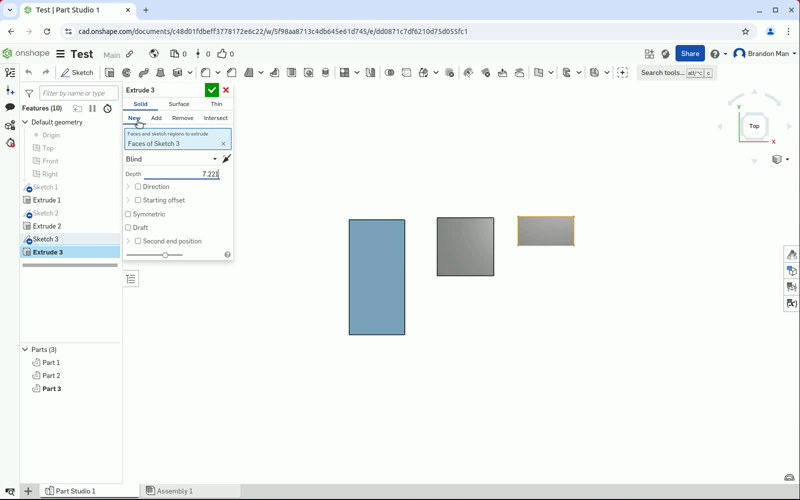
key(enter)
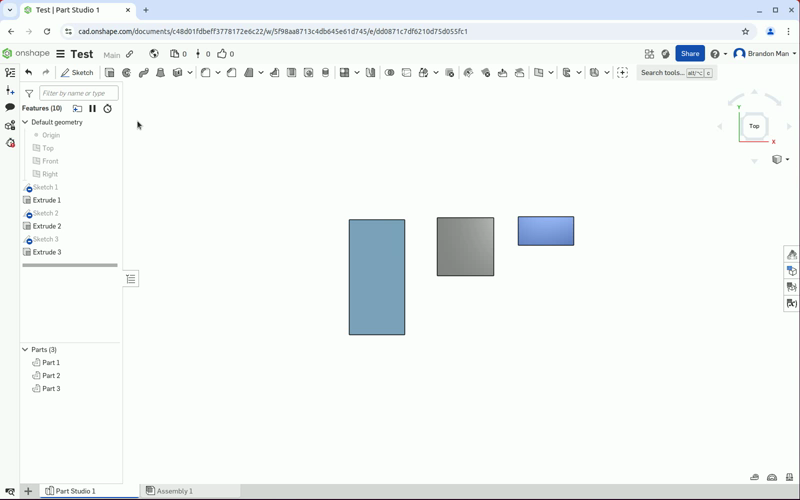
key(shift+h)
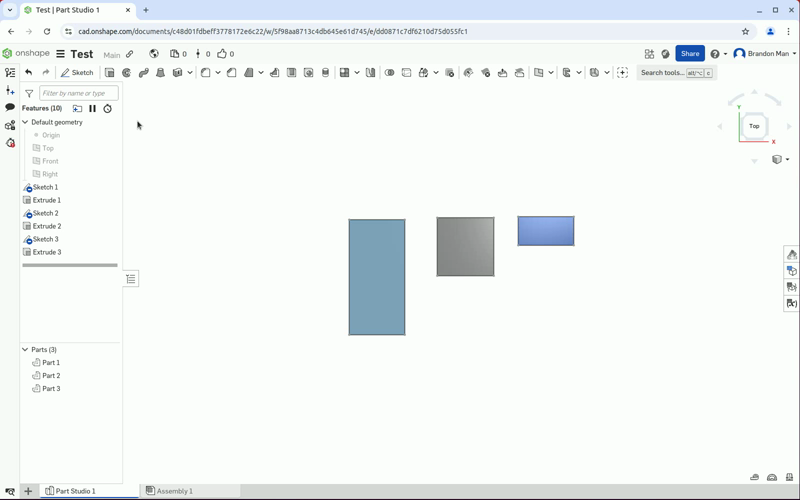
key(shift+h)
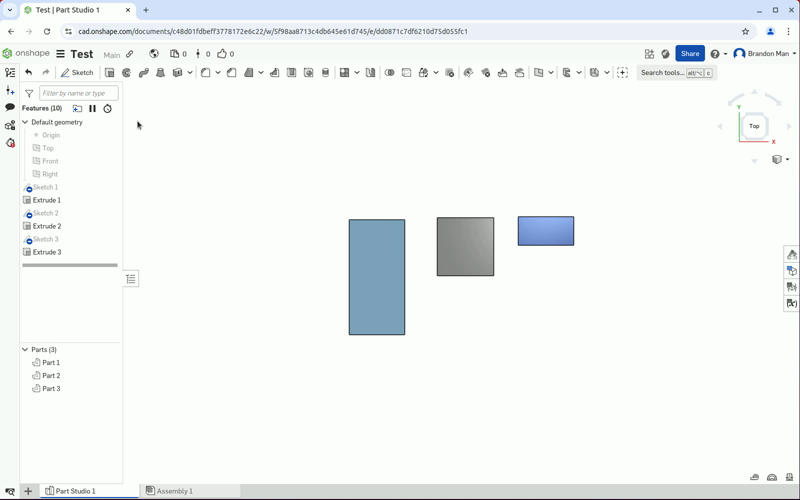
mouse_move(73, 189)
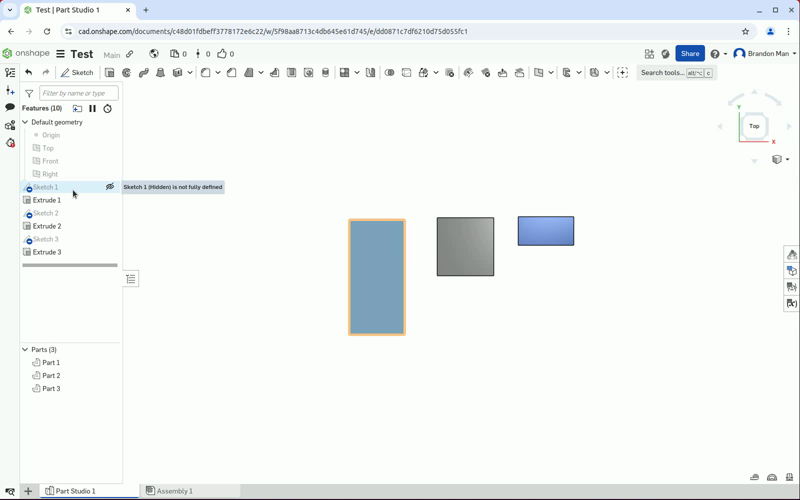
click(73, 189)
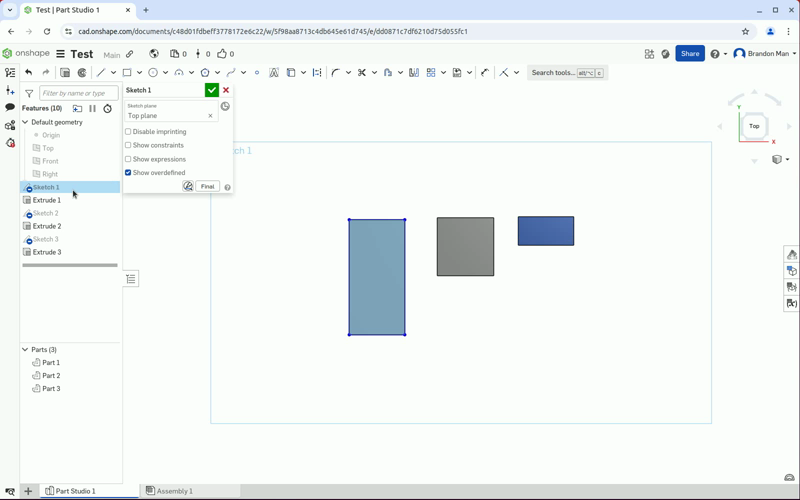
mouse_move(229, 92)
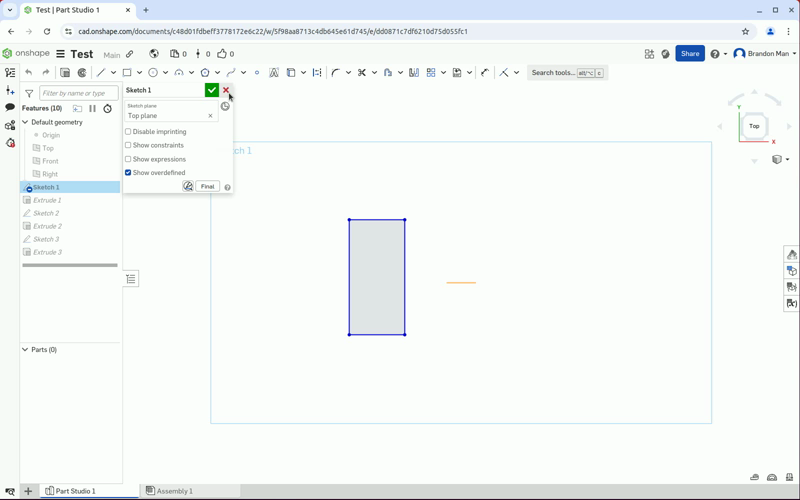
click(229, 92)
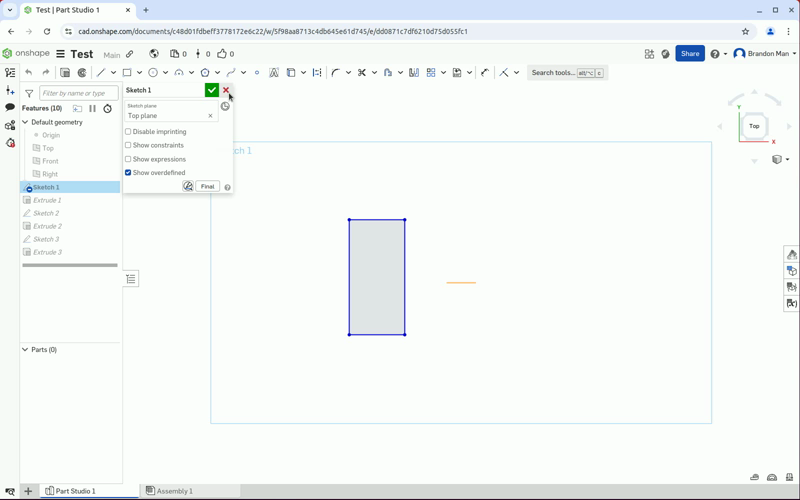
key(shift+s)
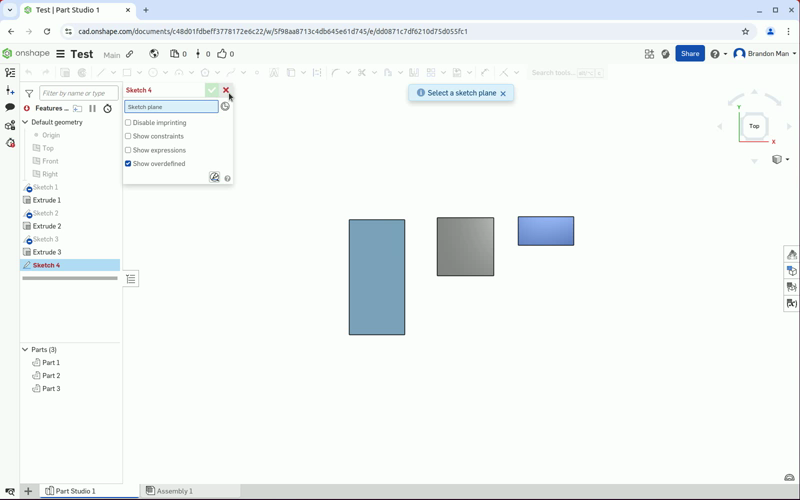
mouse_move(73, 150)
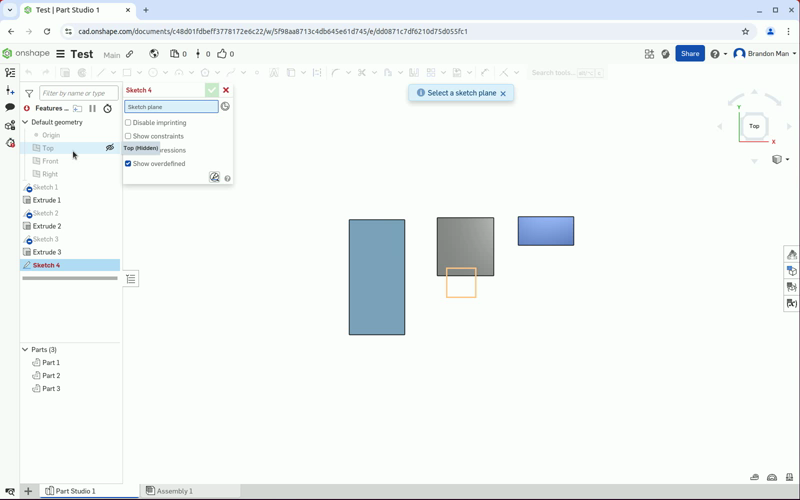
click(73, 150)
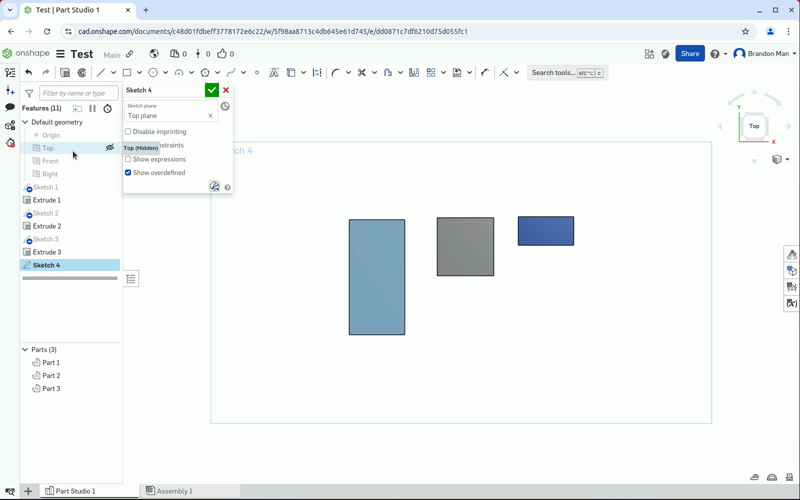
mouse_move(73, 352)
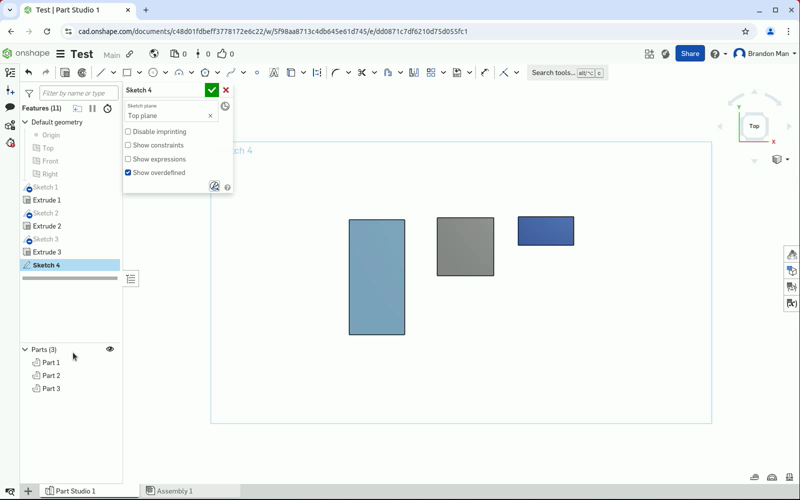
key(y)
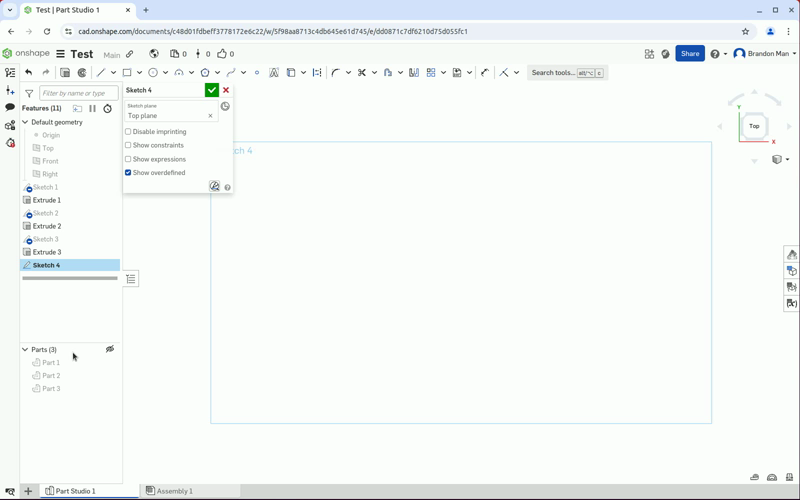
key(l)
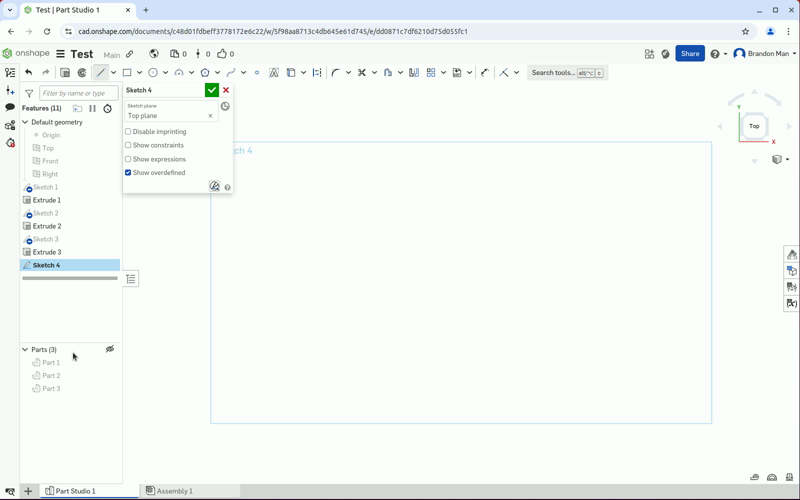
key_down(shift)
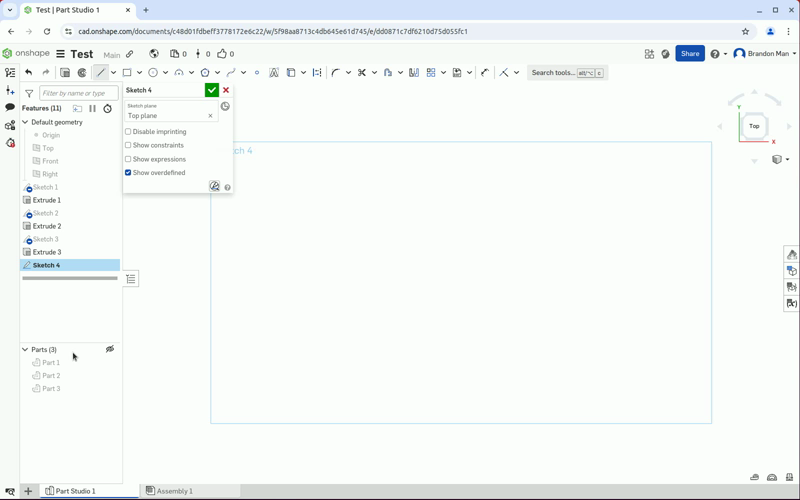
mouse_move(460, 341)
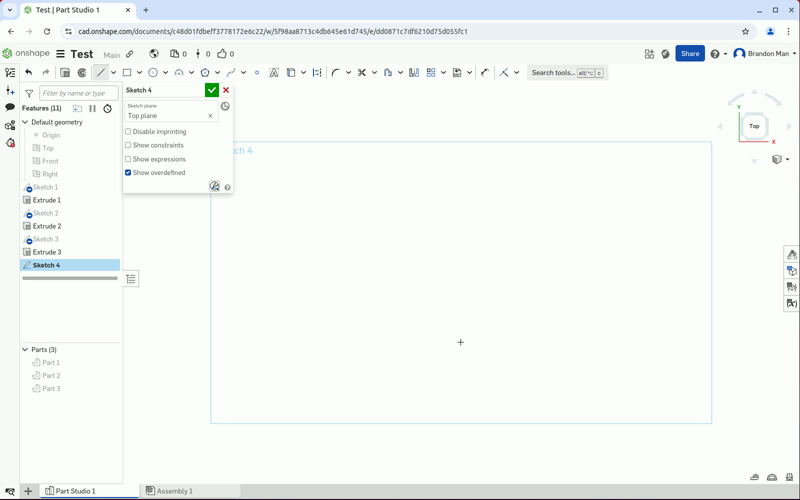
click(460, 341)
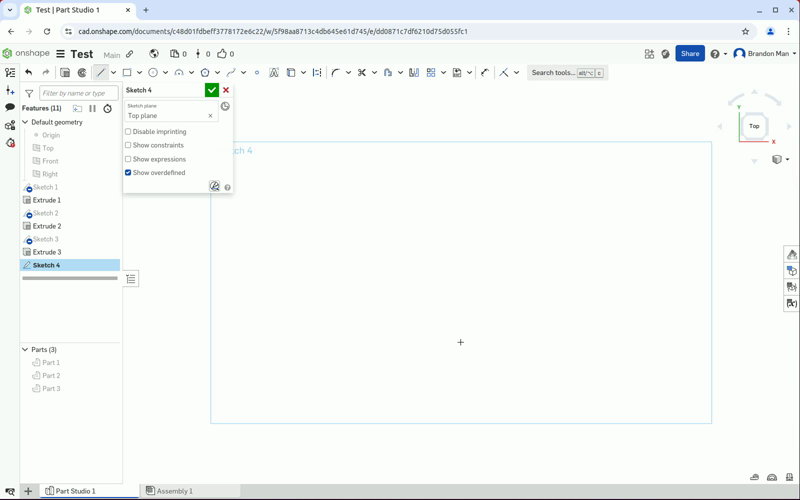
key_up(shift)
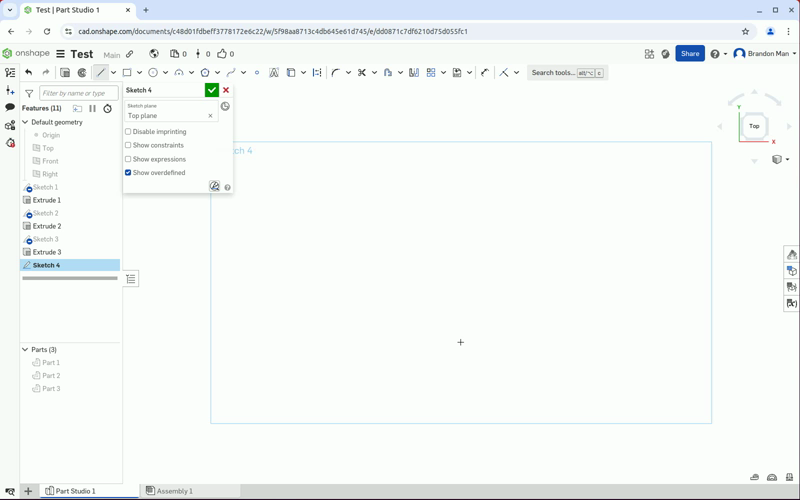
key_down(shift)
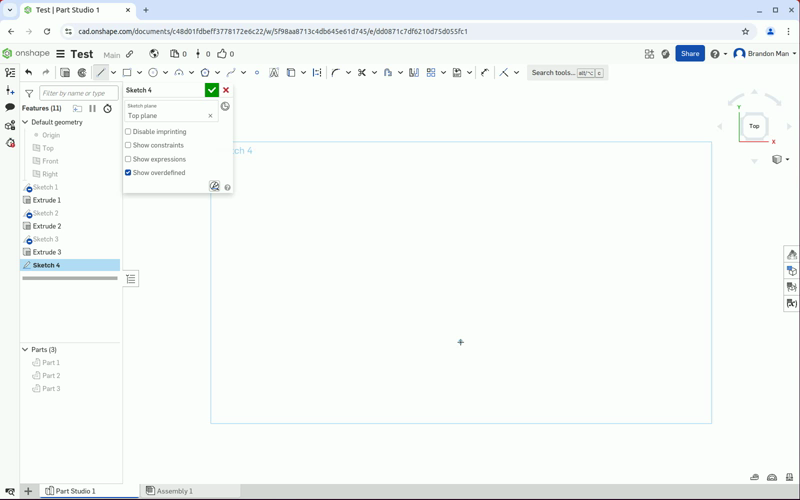
mouse_move(562, 281)
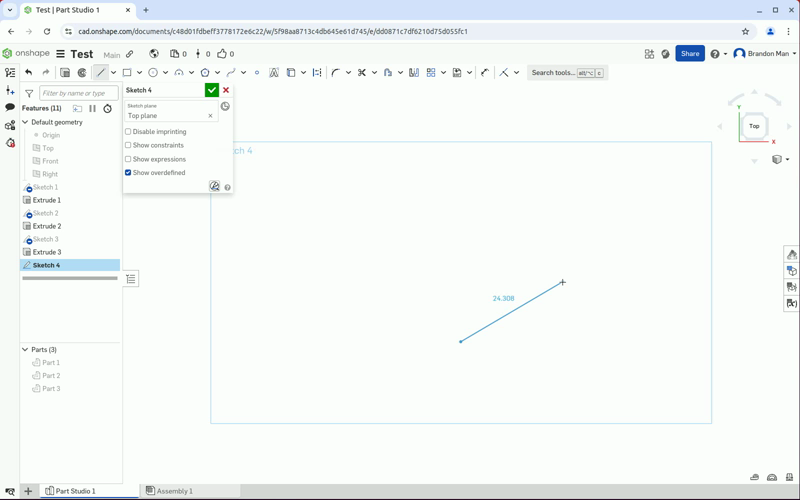
click(562, 281)
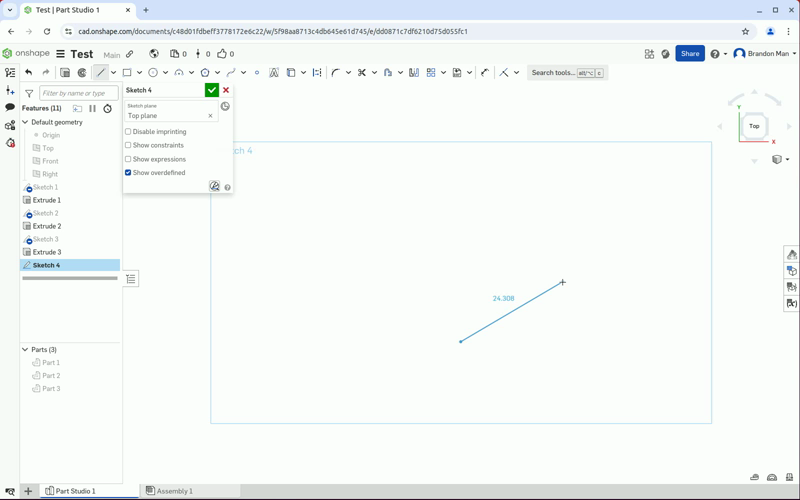
key_up(shift)
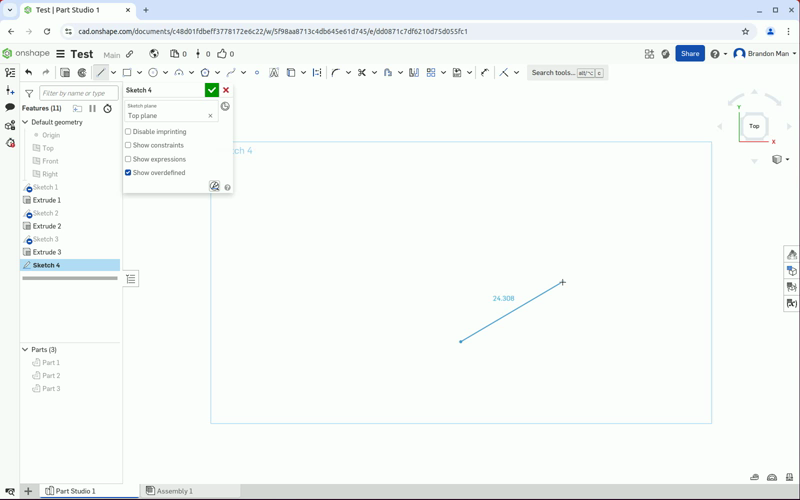
key_down(shift)
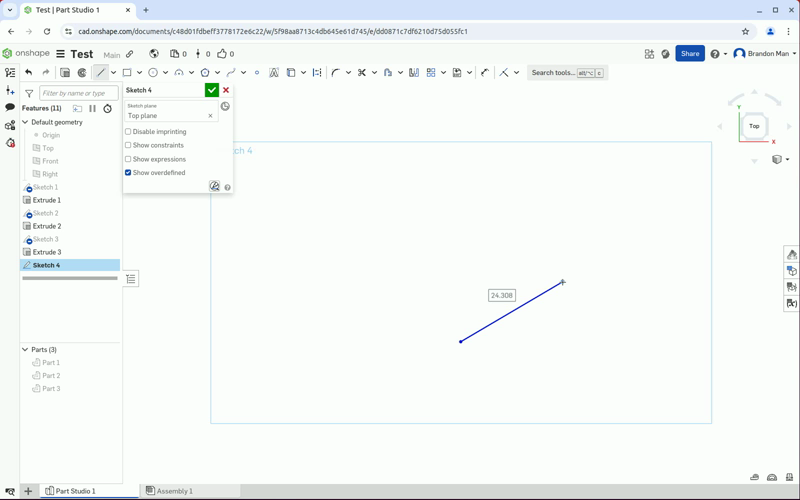
mouse_move(460, 223)
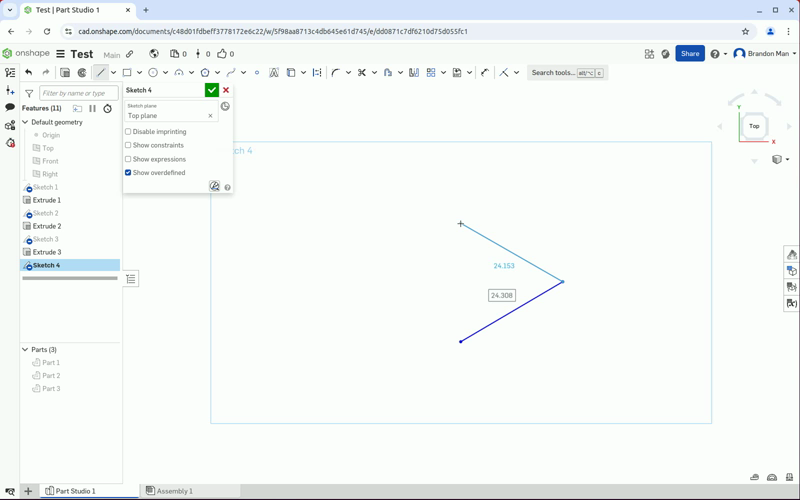
click(460, 223)
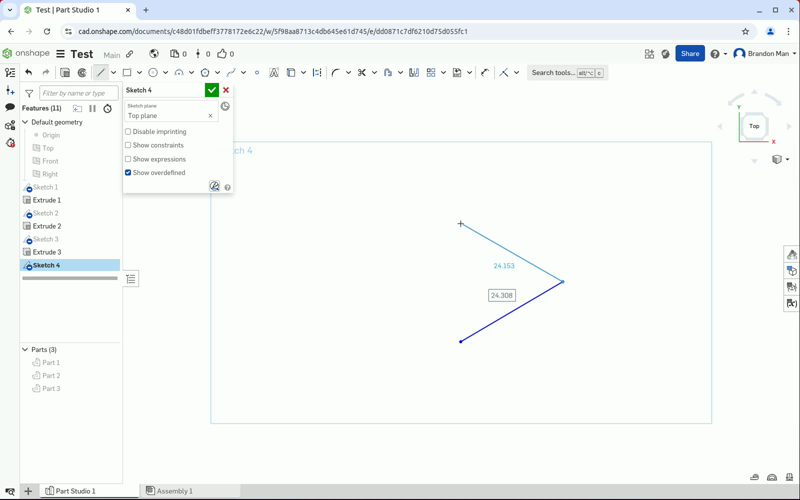
key_up(shift)
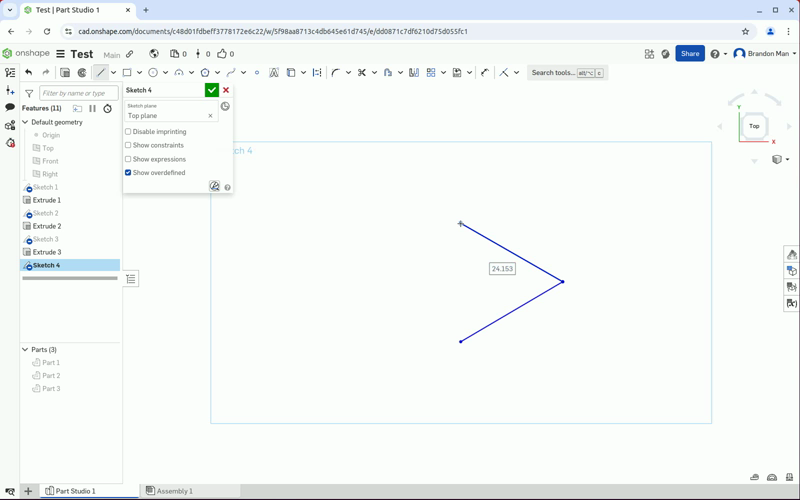
key_down(shift)
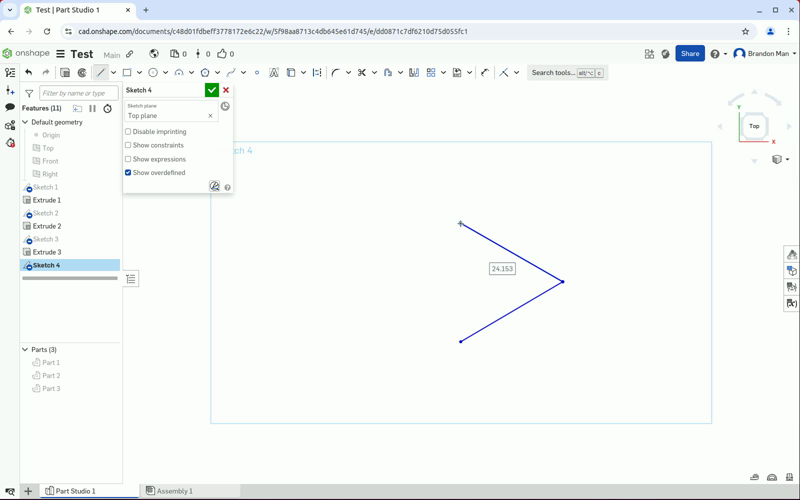
mouse_move(460, 341)
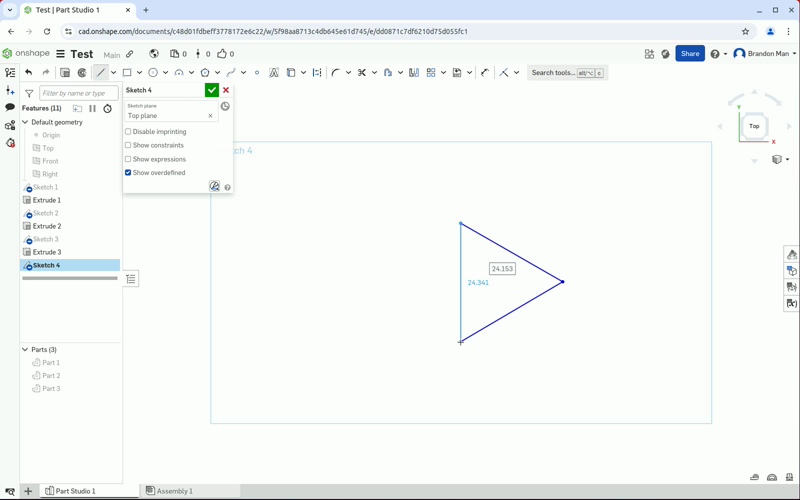
key_up(shift)
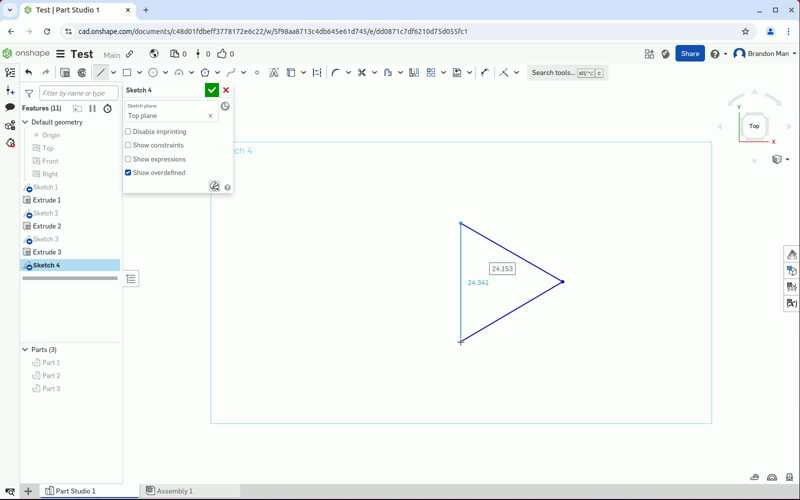
click(460, 341)
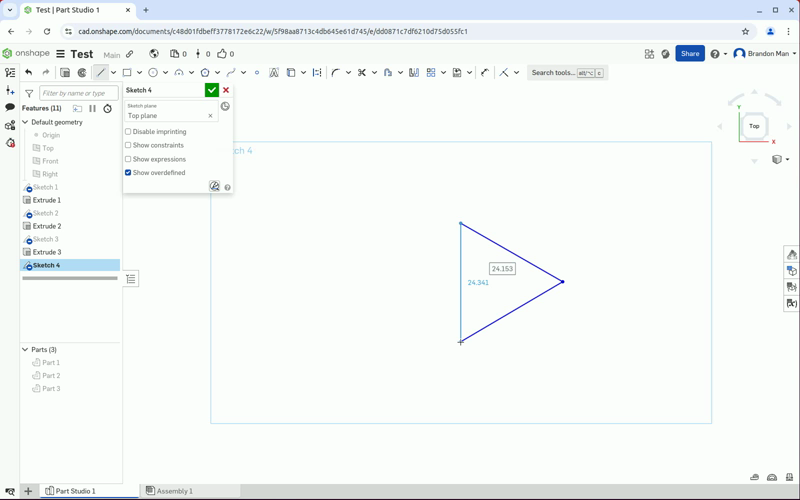
key(esc)
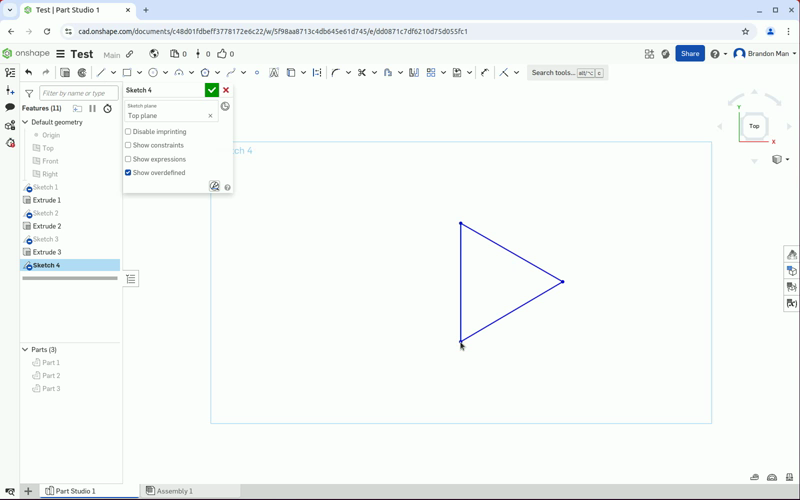
mouse_move(492, 312)
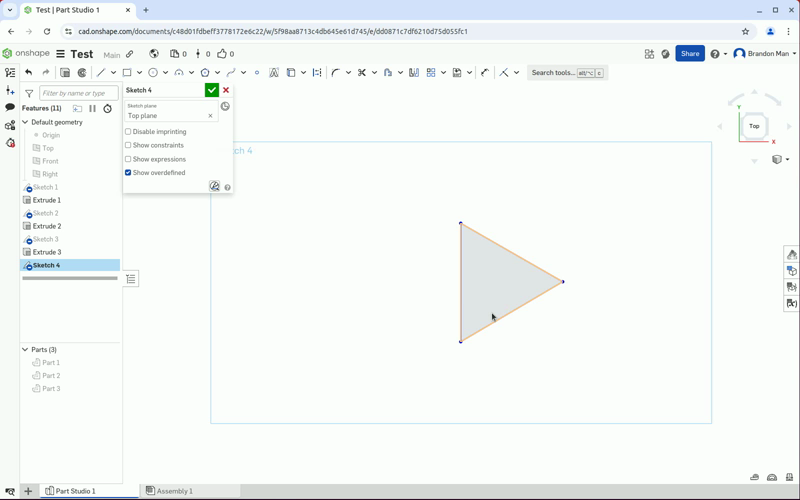
click(492, 312)
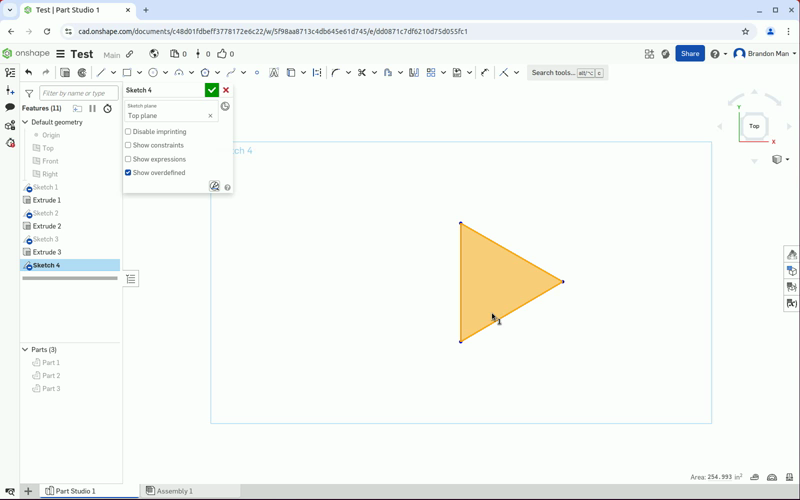
mouse_move(73, 352)
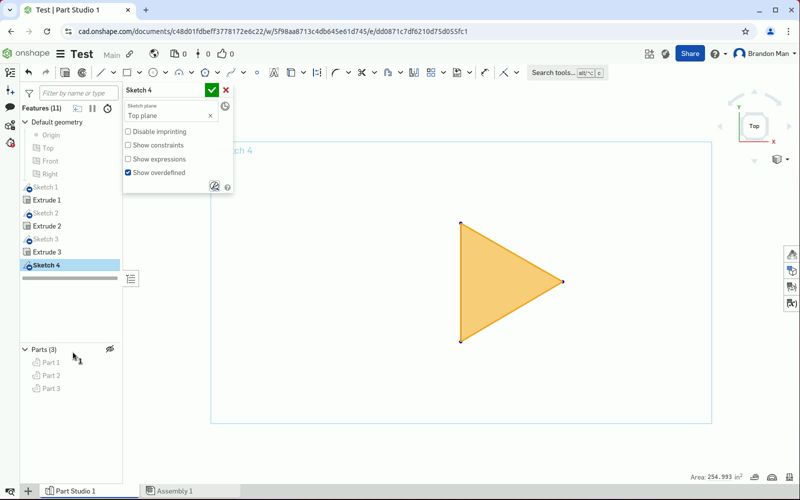
key(shift+y)
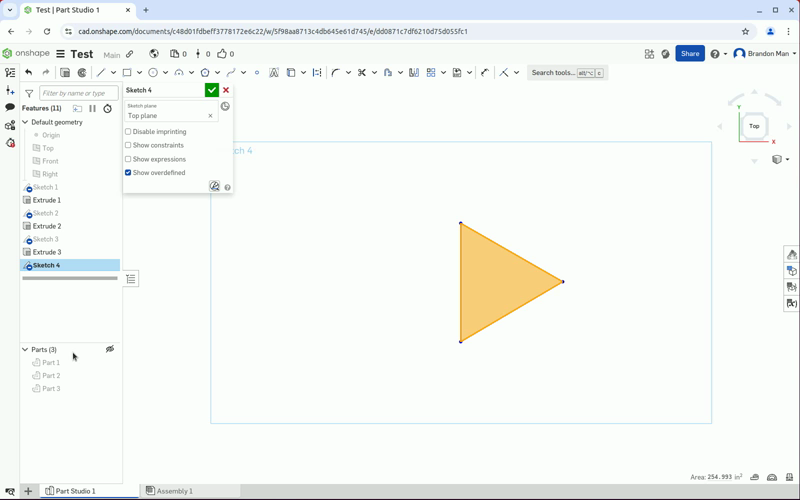
key(shift+e)
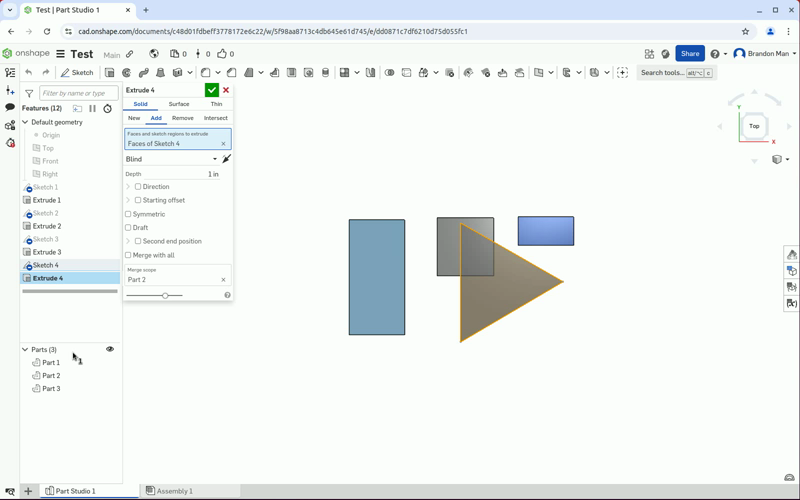
mouse_move(143, 106)
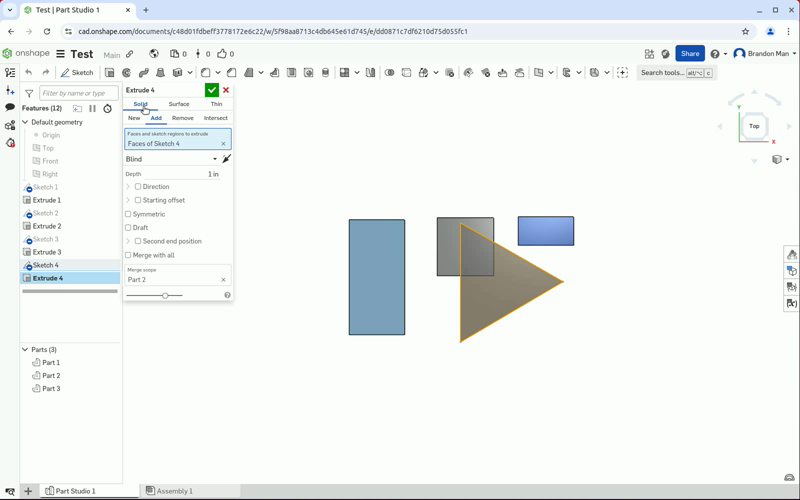
click(143, 106)
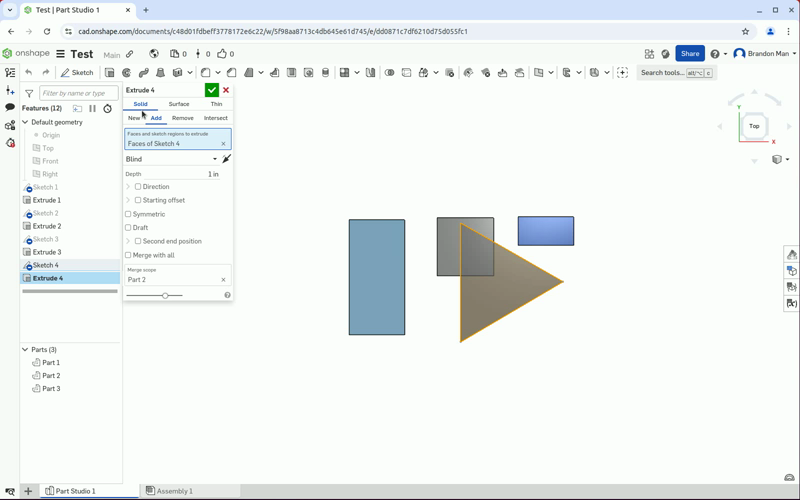
mouse_move(137, 120)
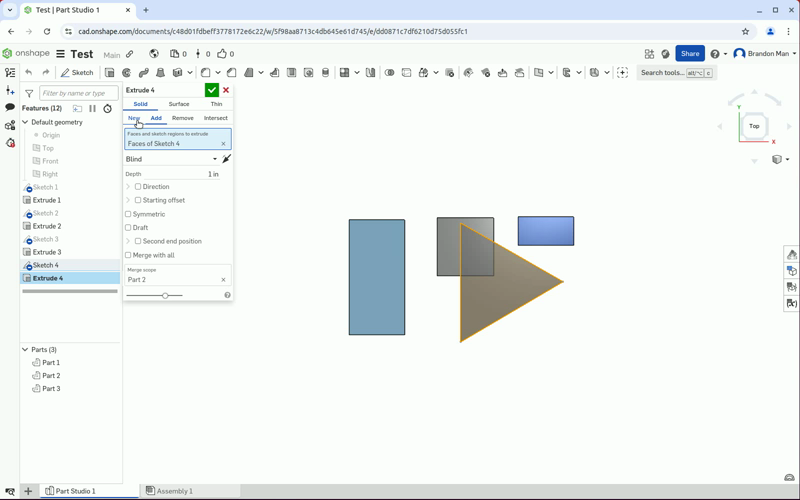
click(137, 120)
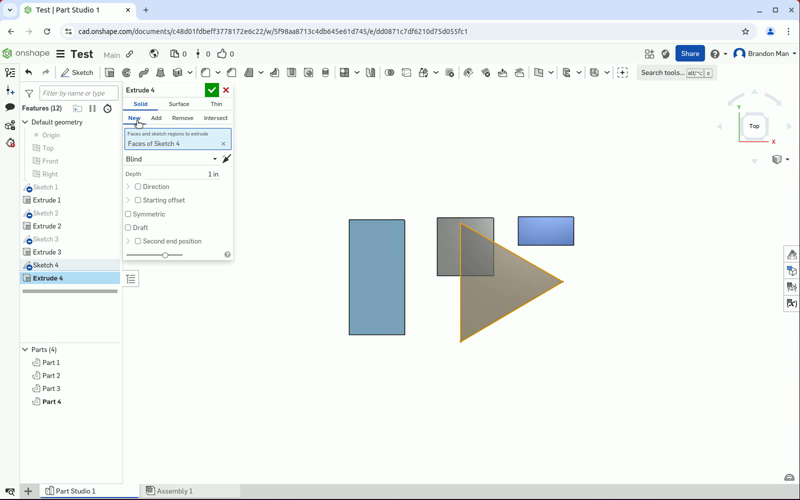
key(tab, 4)
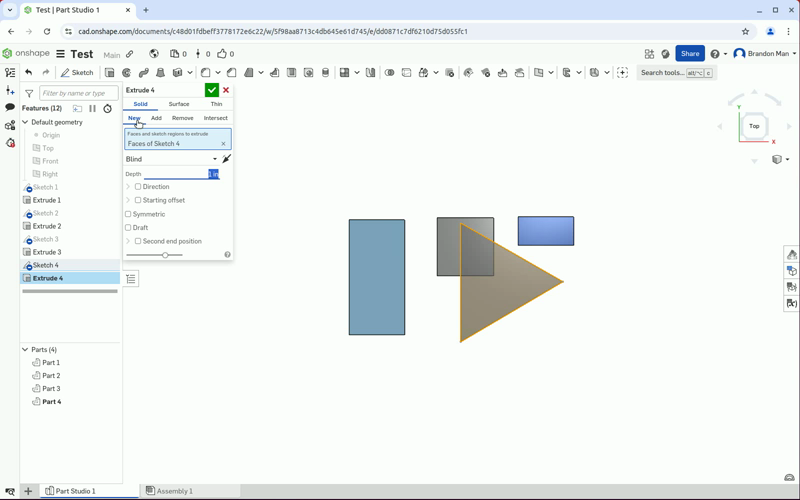
text(-9.147)
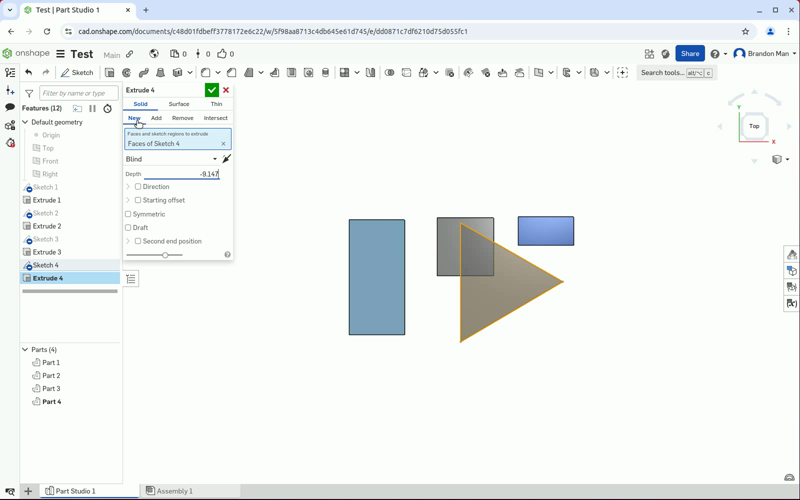
key(enter)
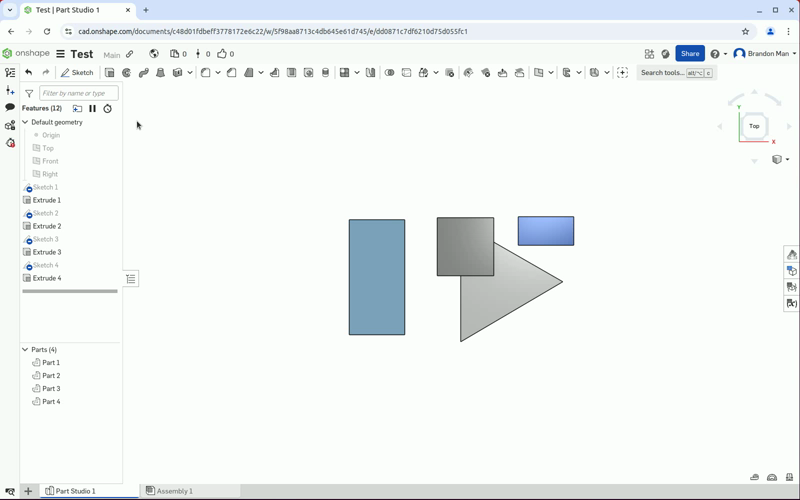
key(shift+h)
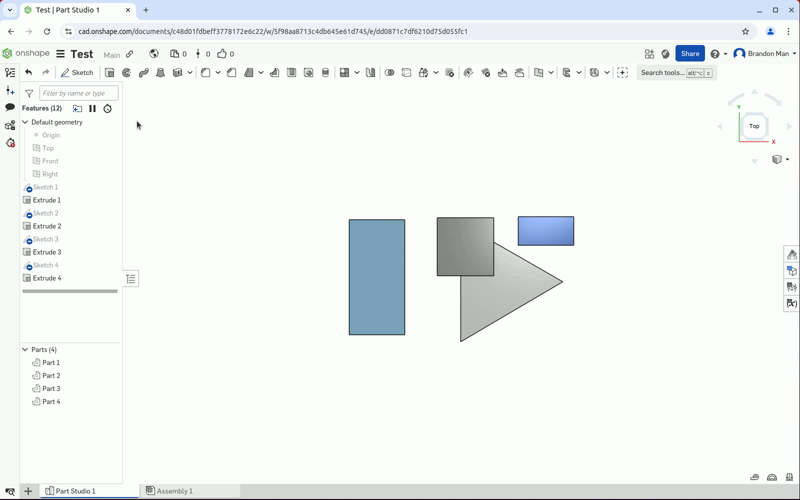
key(shift+h)
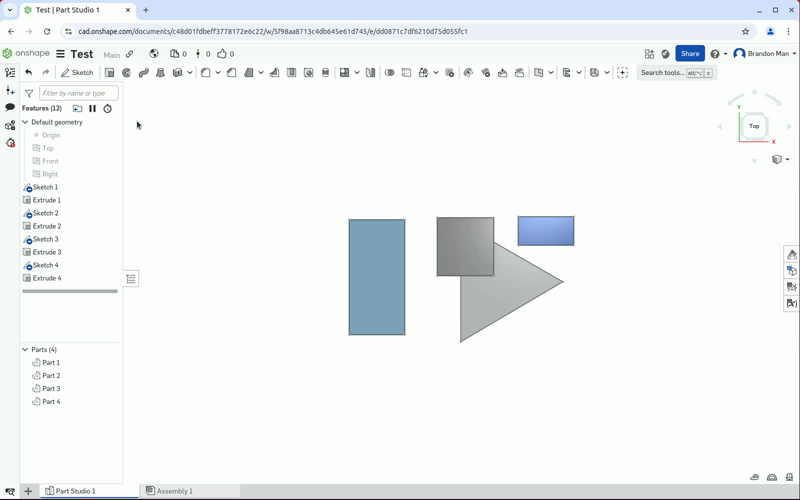
key(shift+7)
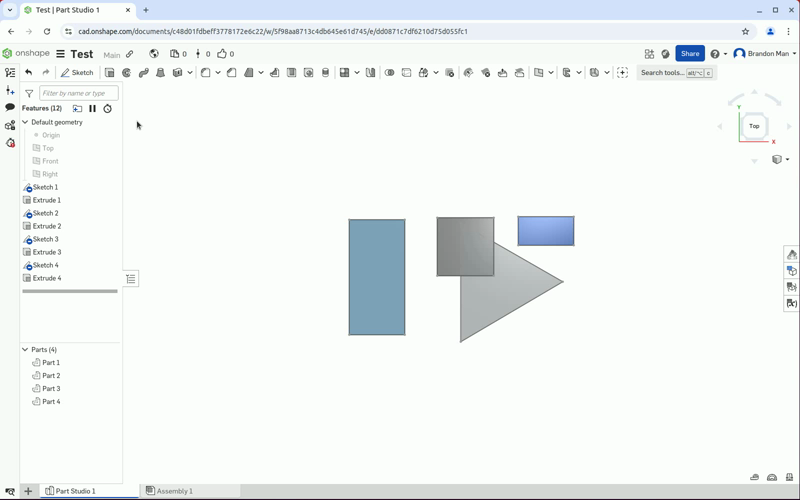
key(up, 3)
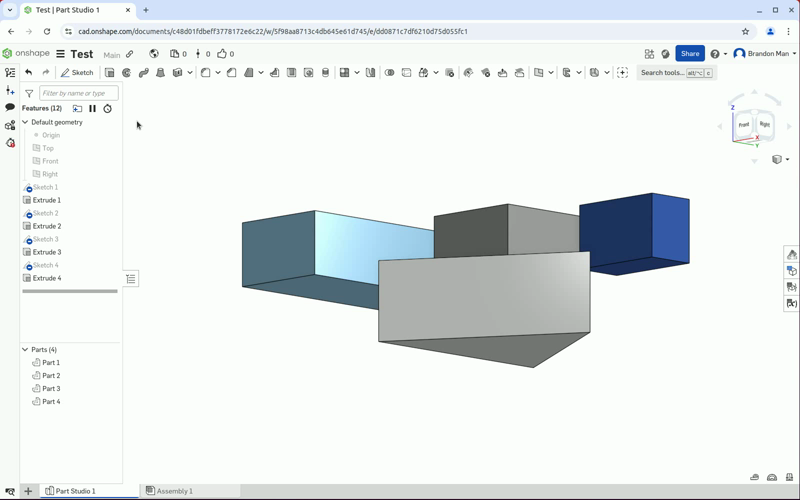
key(left, 3)
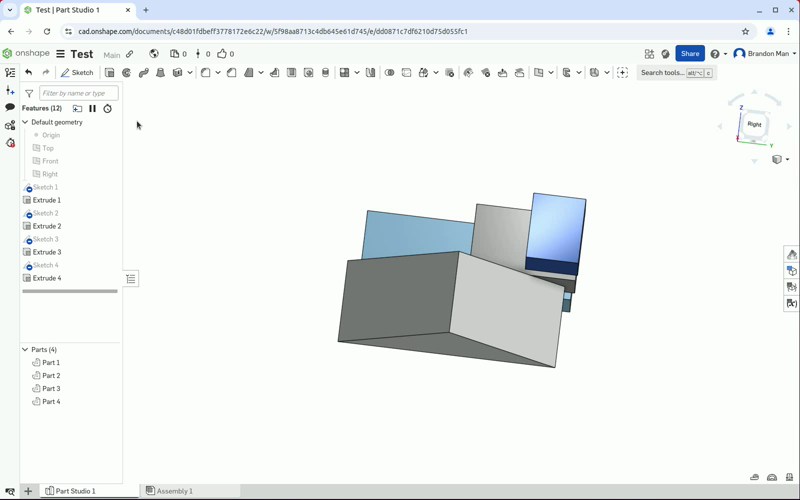
key(right, 3)
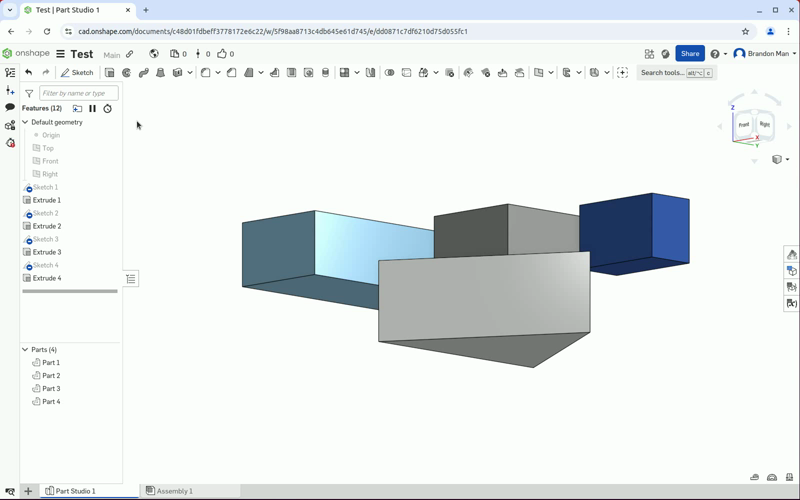
key(down, 3)
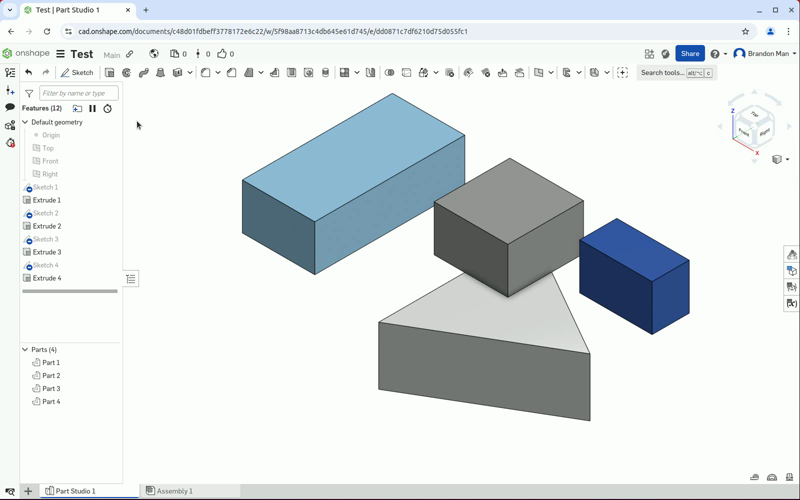
mouse_move(73, 189)
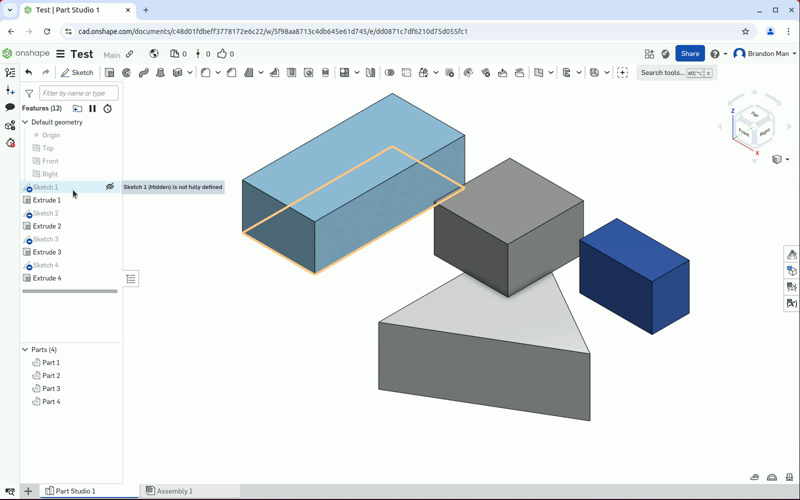
click(73, 189)